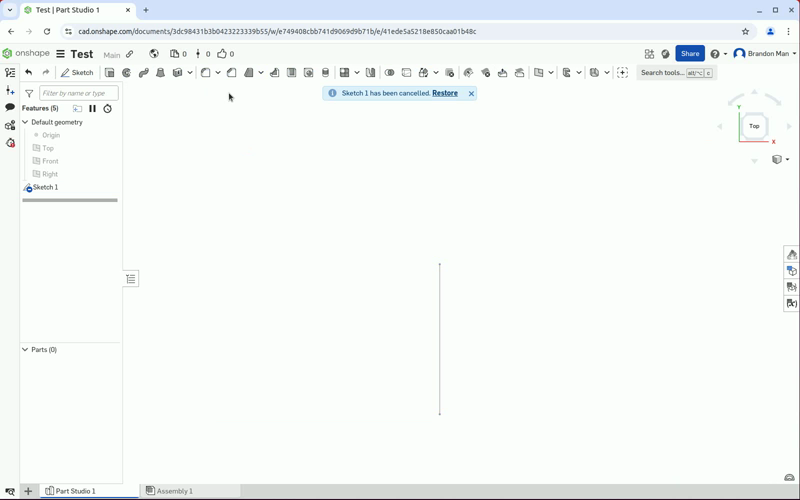
key(shift+h)
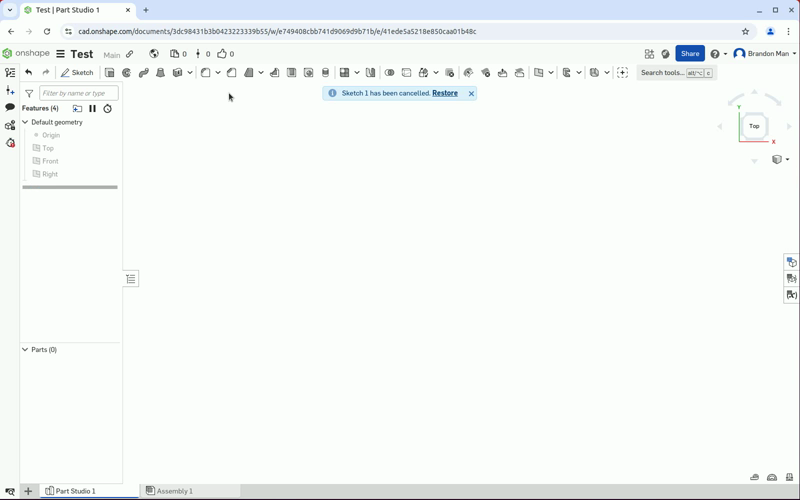
mouse_move(73, 352)
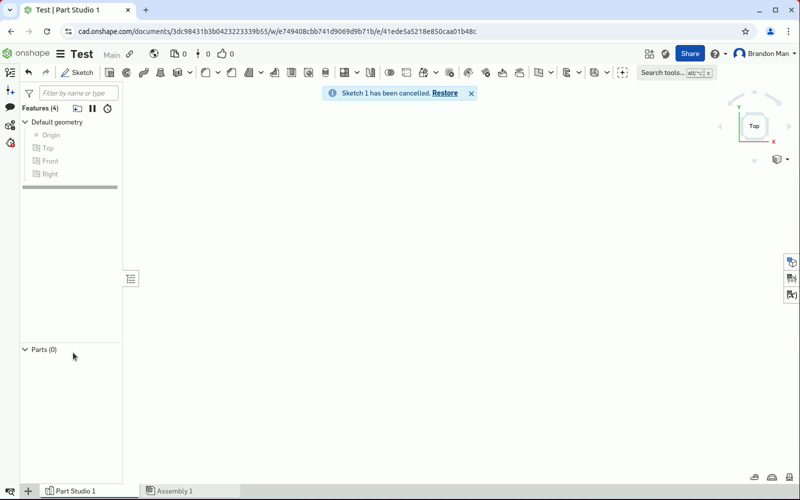
key(y)
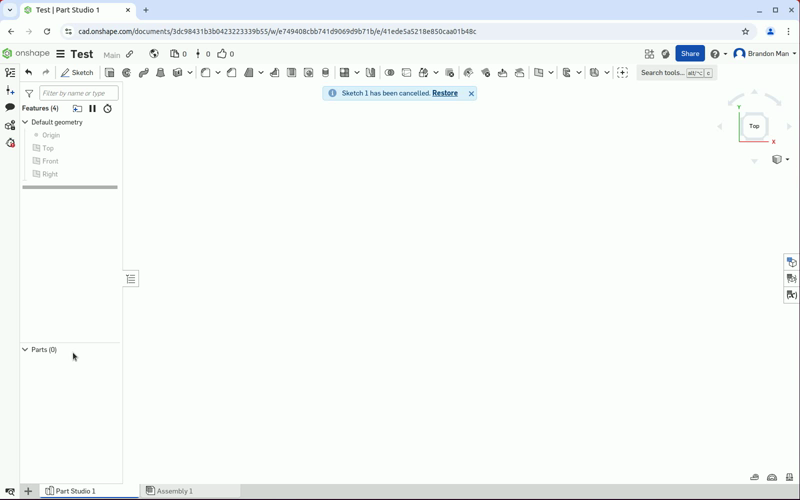
key(shift+p)
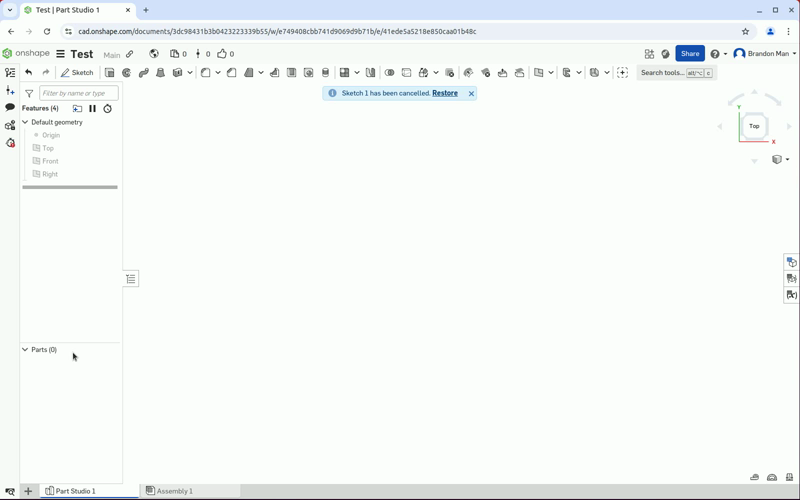
key(space)
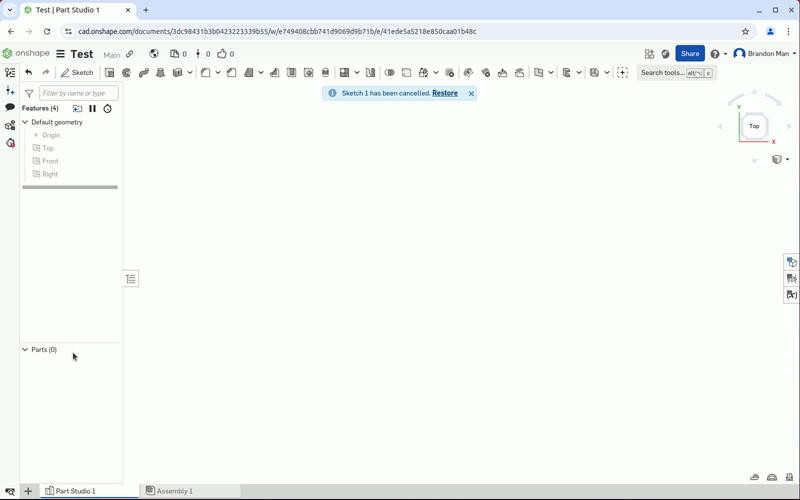
key_down(shift)
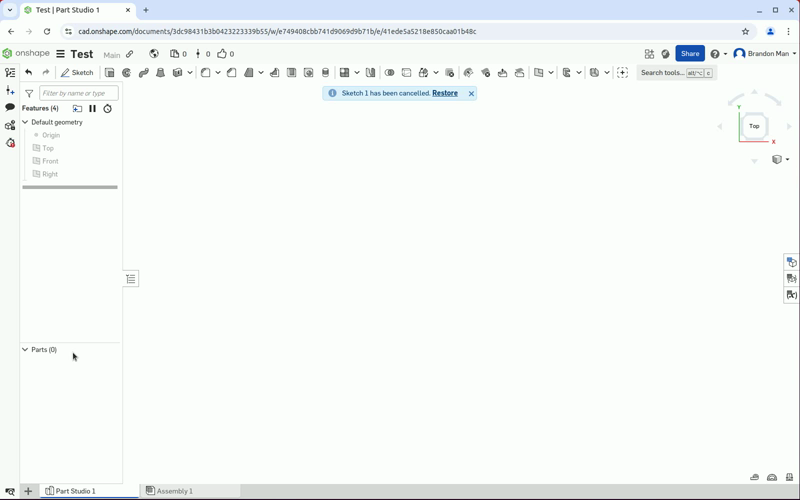
key(up)
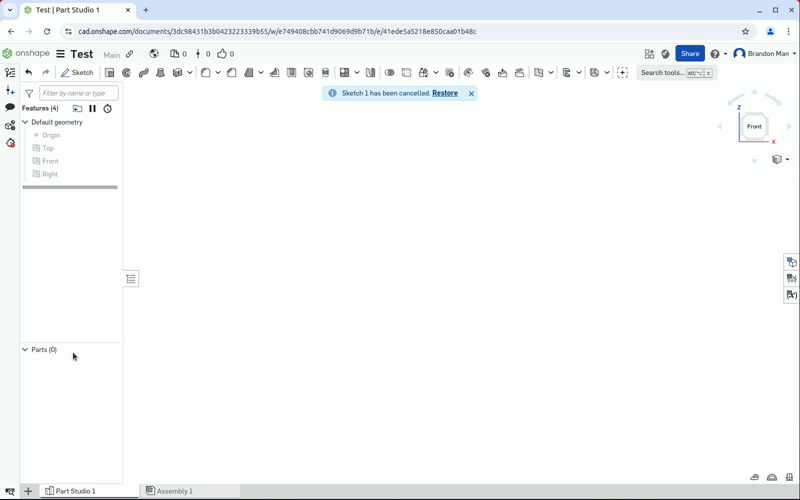
key_up(shift)
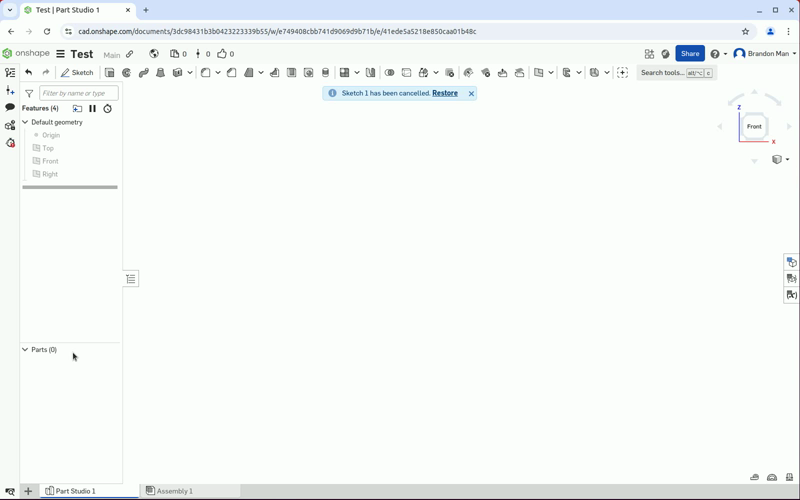
mouse_move(73, 352)
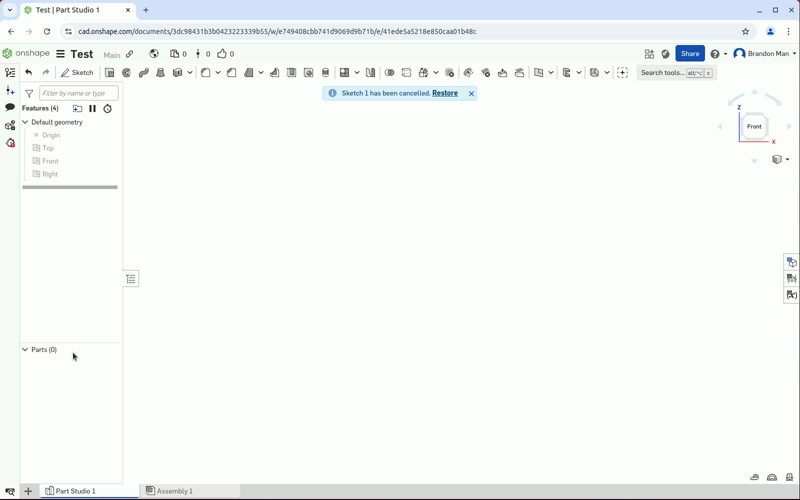
key(shift+y)
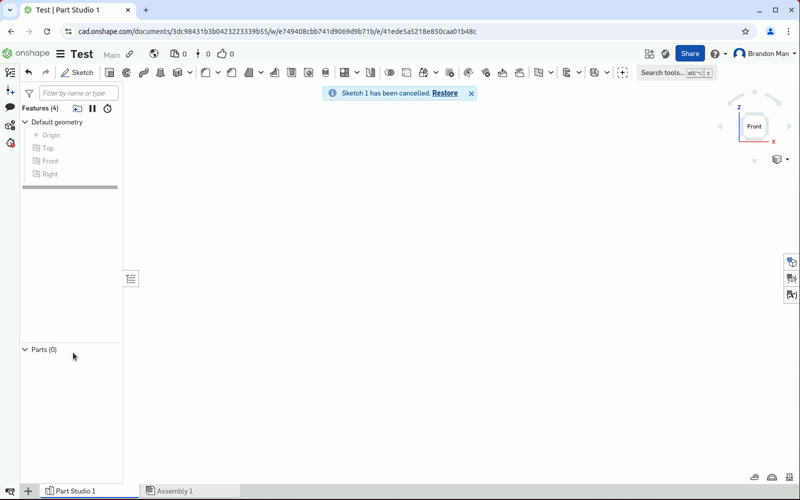
key(shift+s)
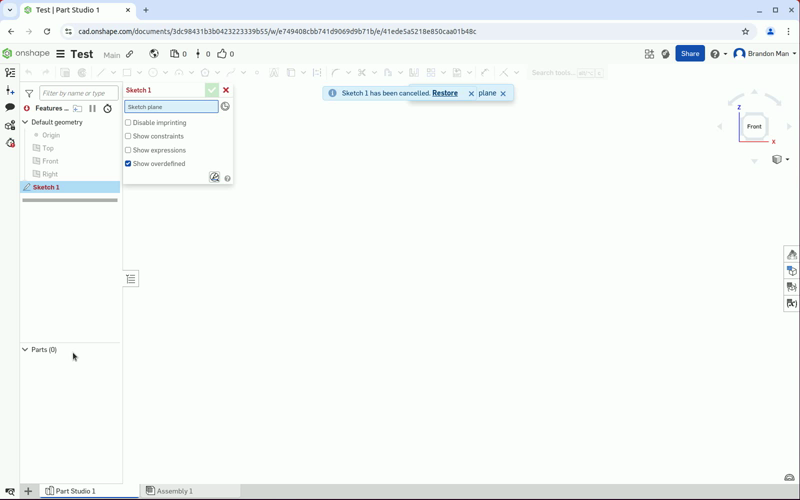
mouse_move(73, 163)
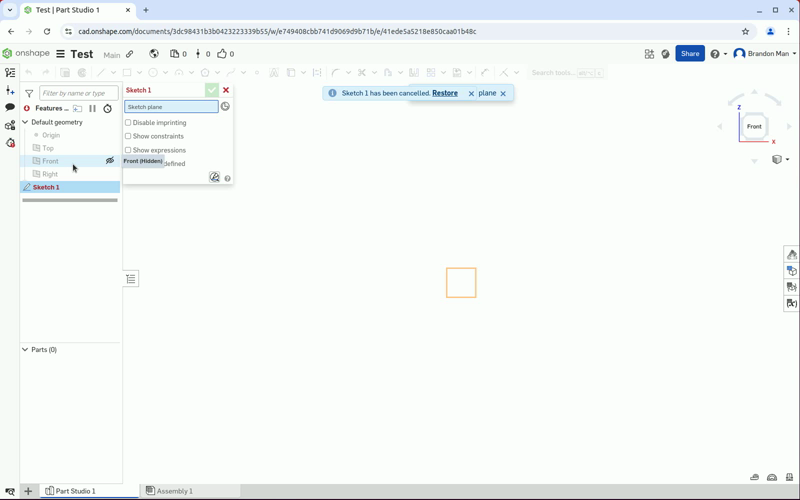
click(73, 163)
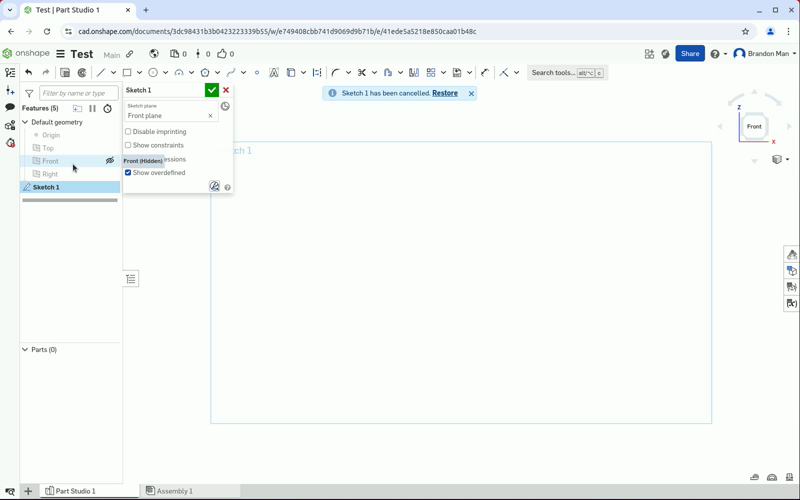
mouse_move(73, 352)
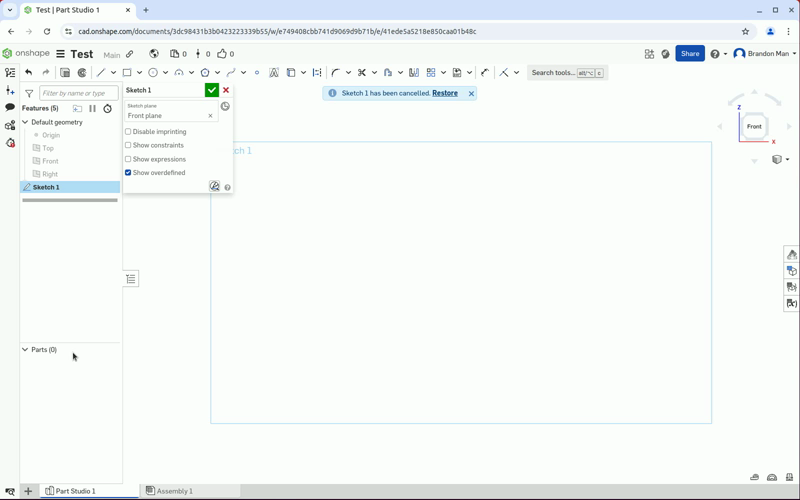
key(y)
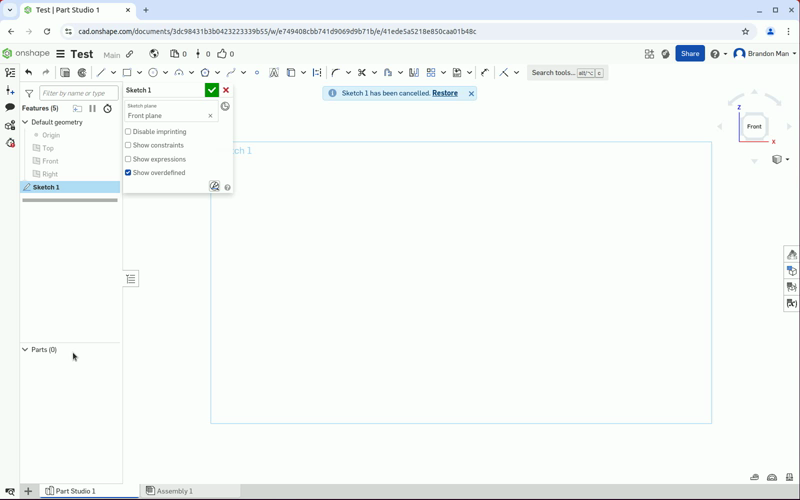
key(a)
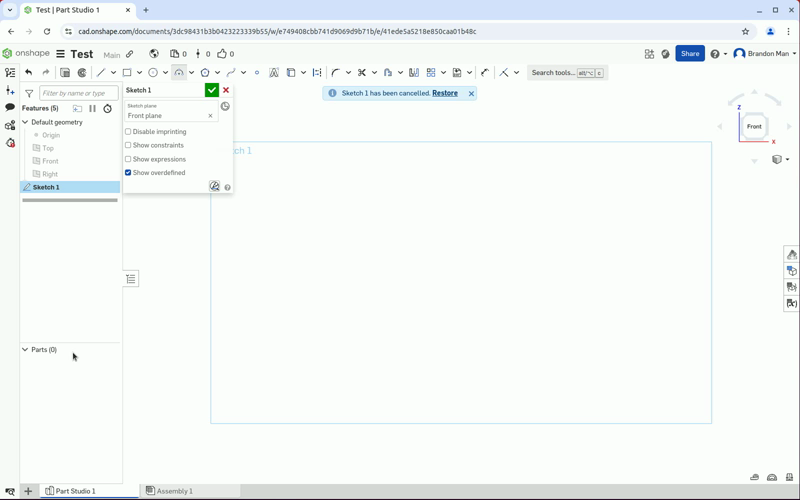
key_down(shift)
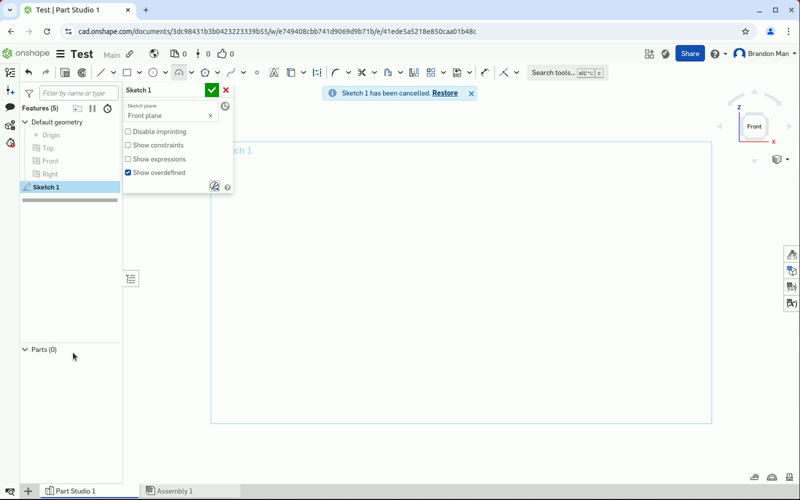
mouse_move(348, 379)
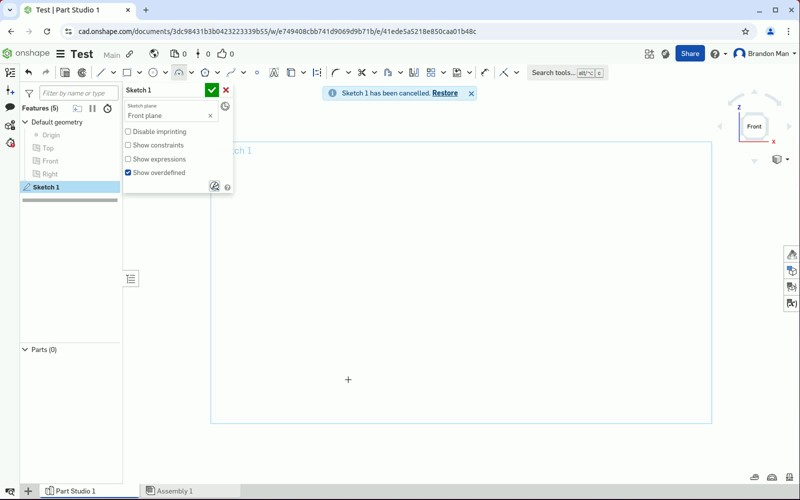
click(348, 379)
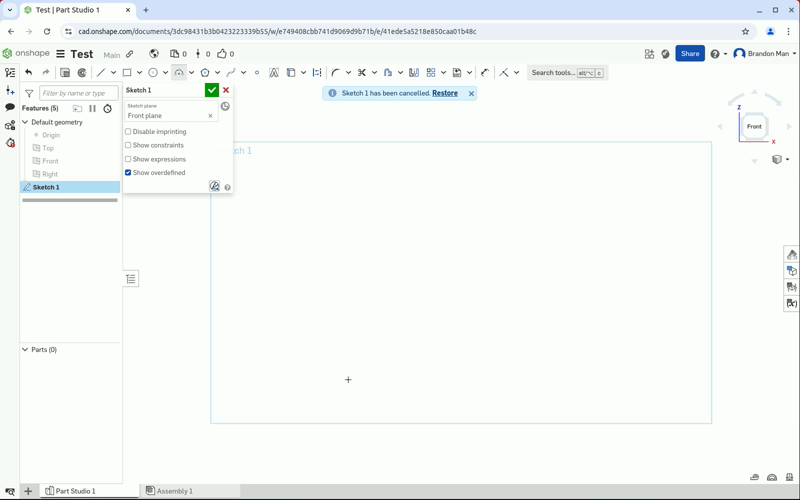
key_up(shift)
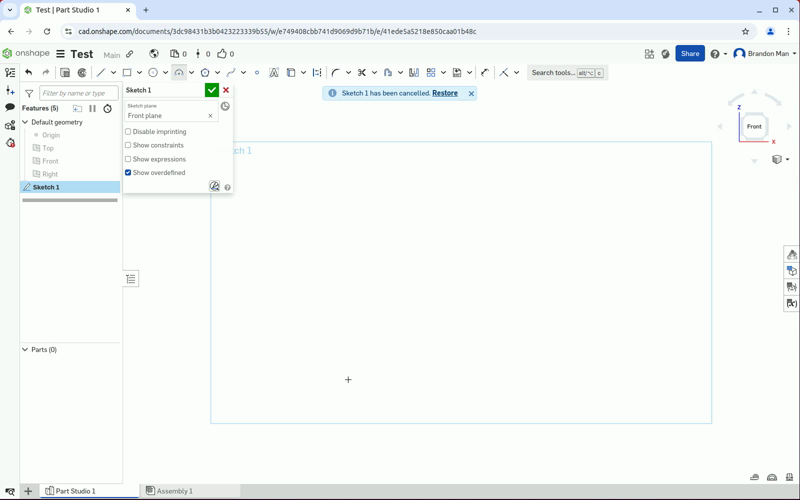
key_down(shift)
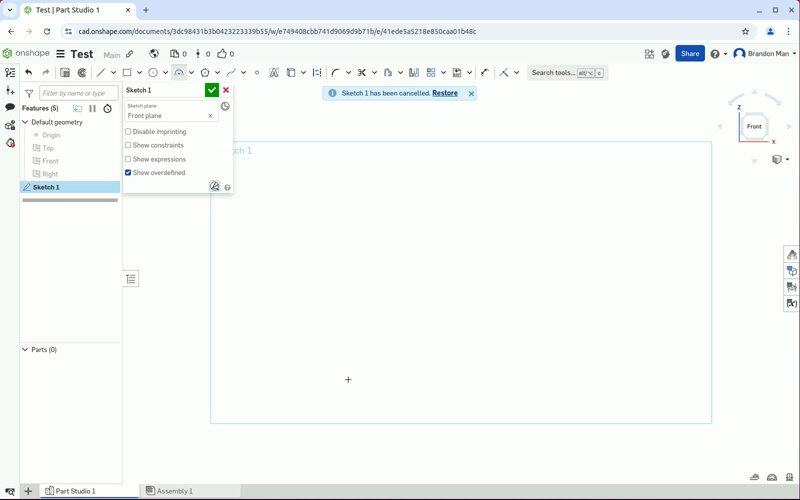
mouse_move(357, 388)
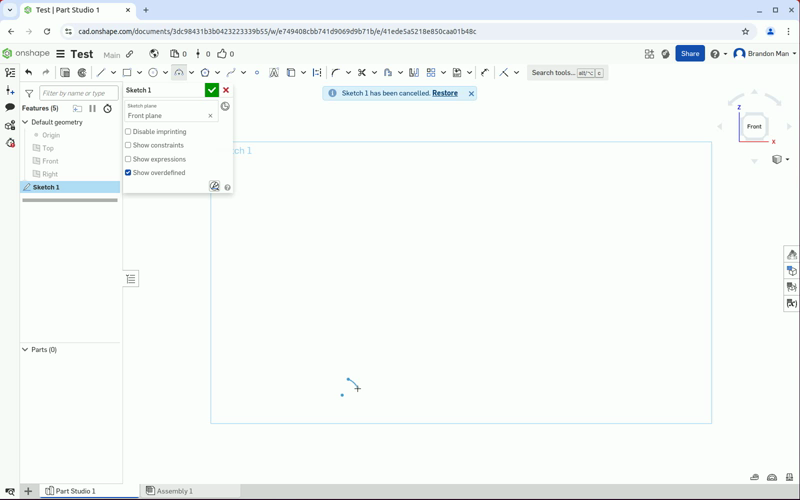
click(357, 388)
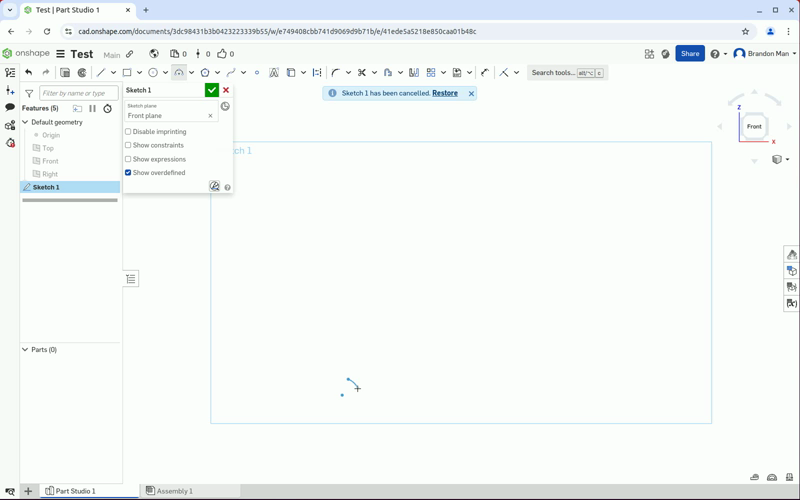
mouse_move(350, 385)
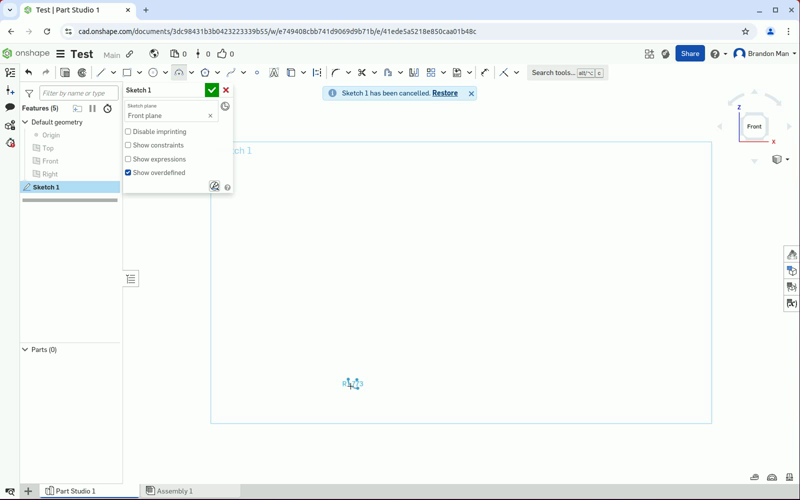
click(350, 385)
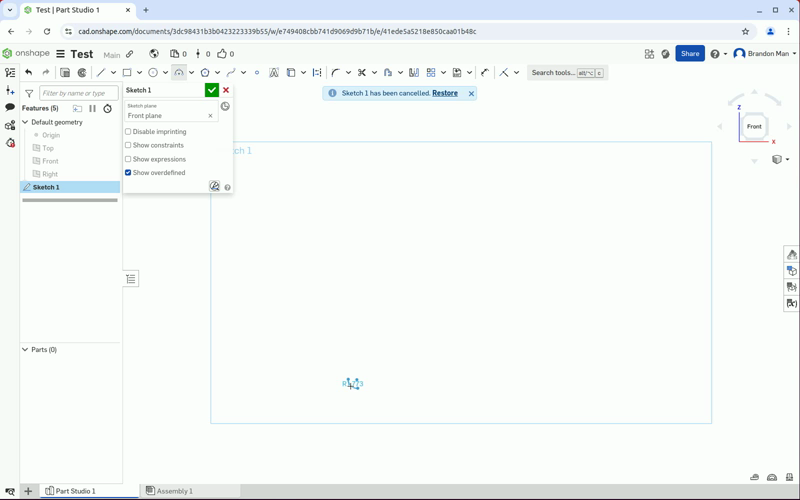
key_up(shift)
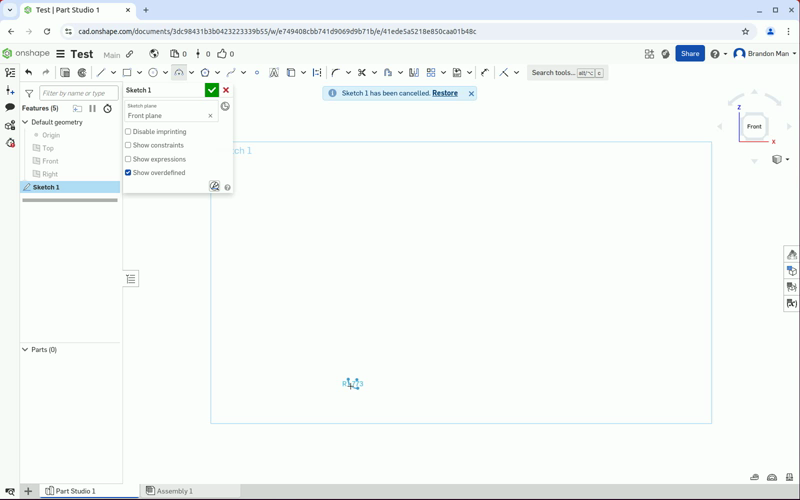
key(esc)
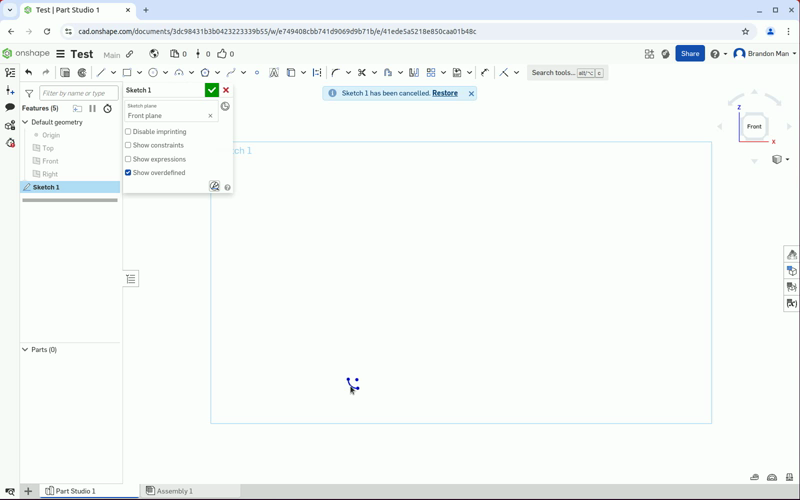
key(l)
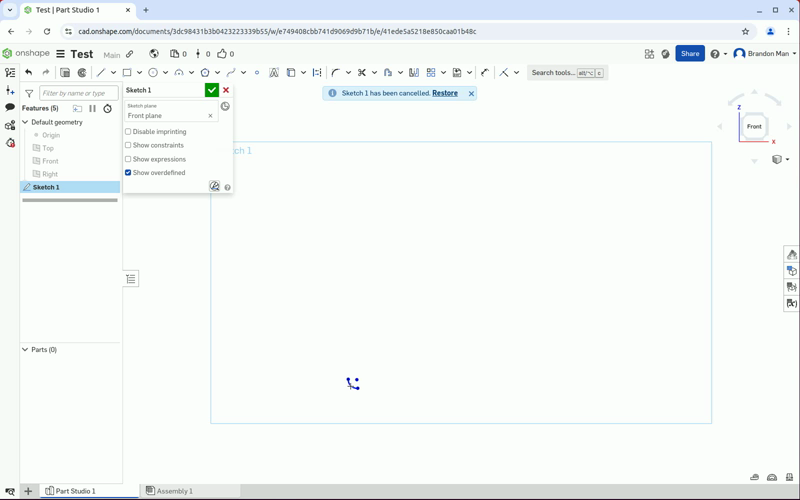
mouse_move(357, 388)
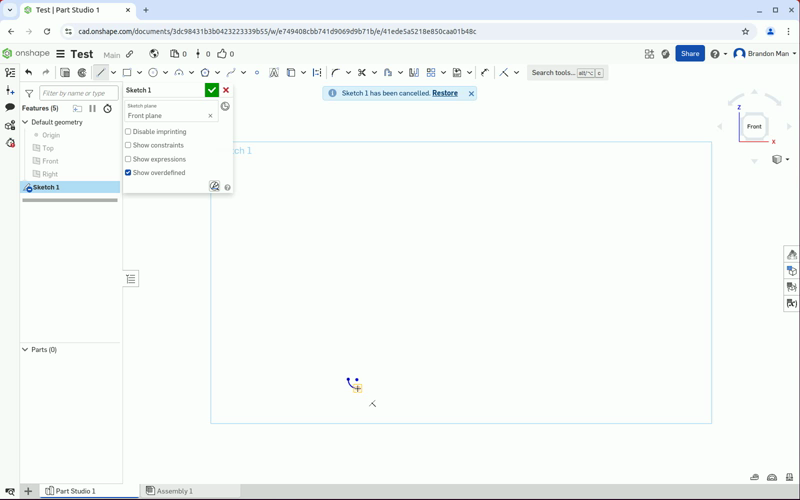
click(357, 388)
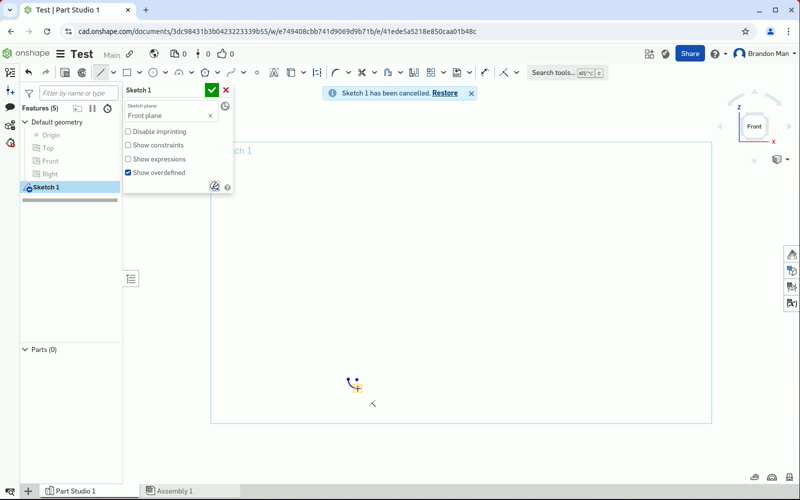
key_down(shift)
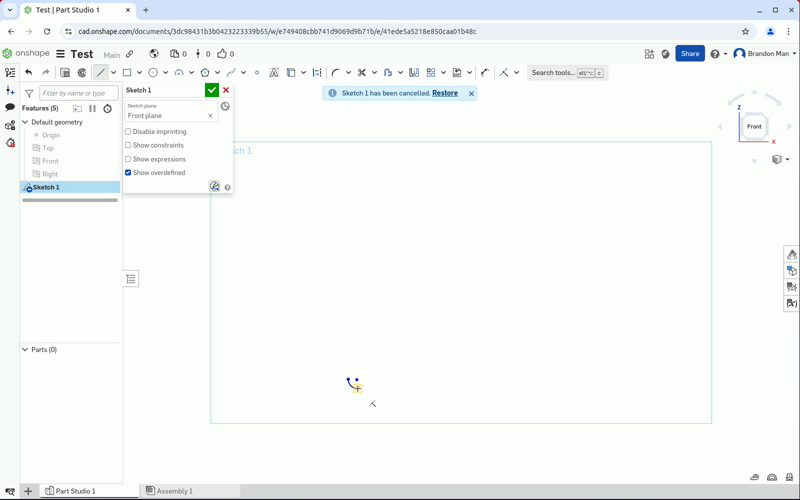
mouse_move(554, 388)
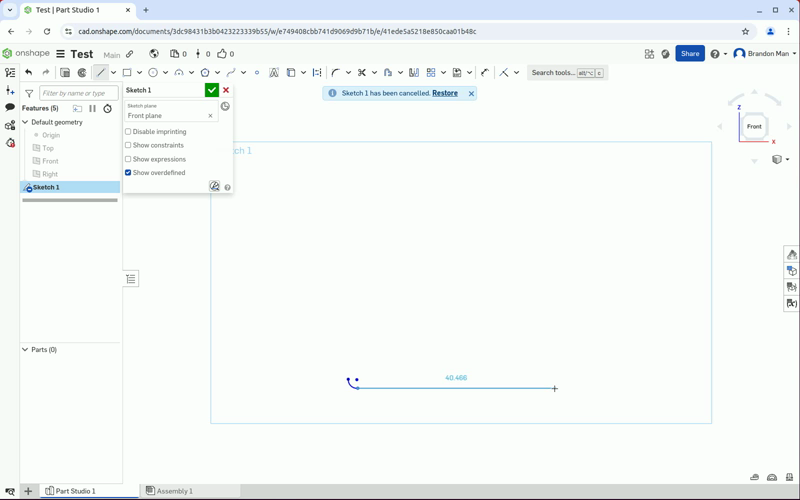
click(554, 388)
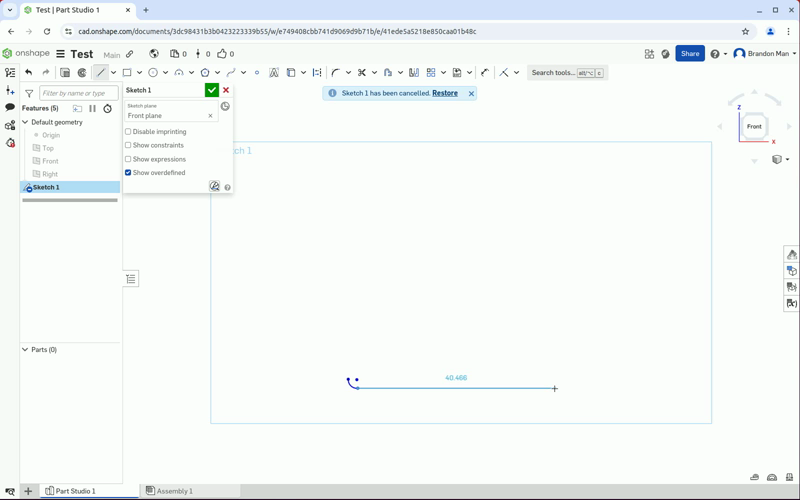
key_up(shift)
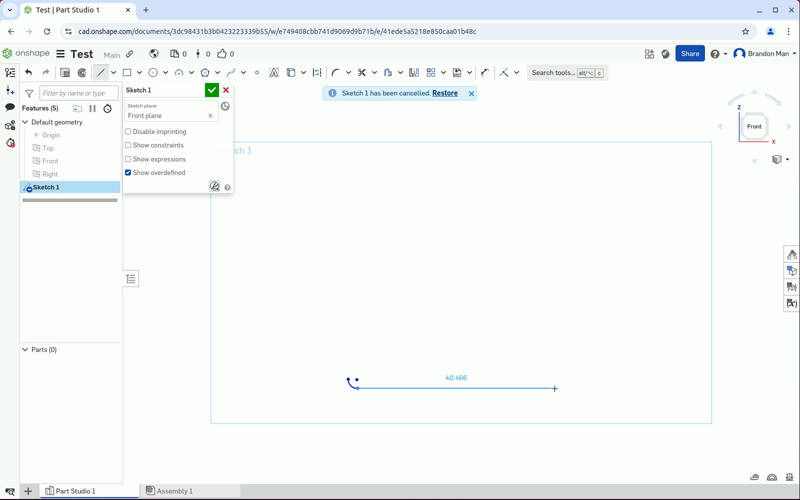
key(esc)
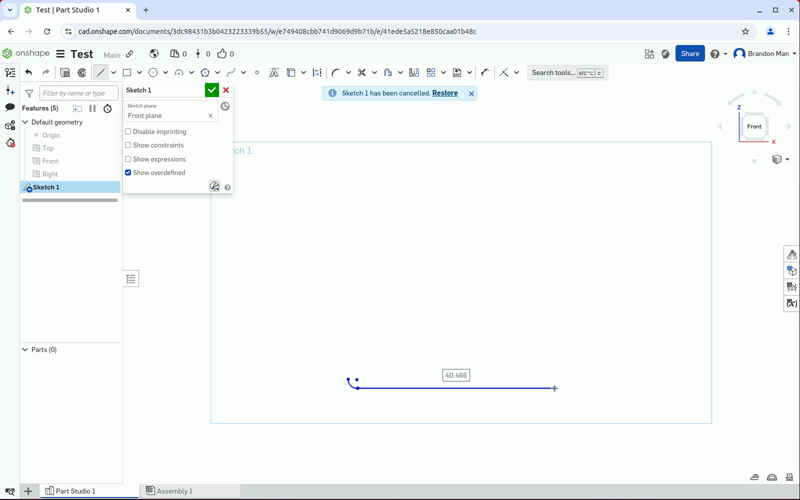
key(a)
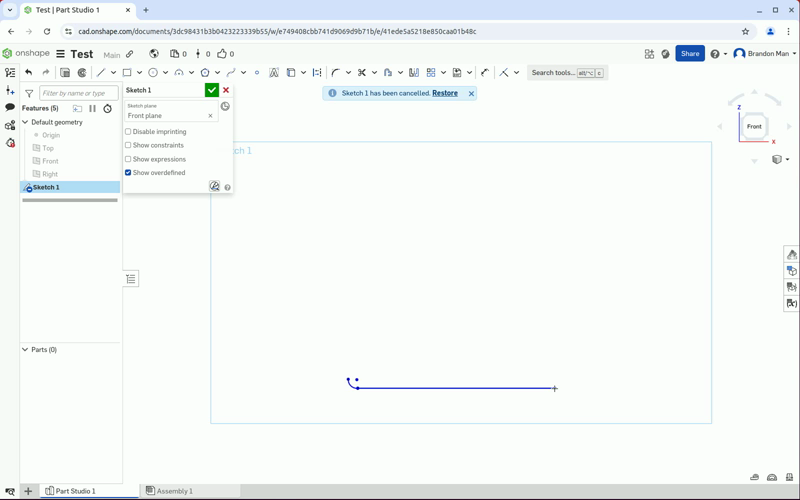
mouse_move(554, 388)
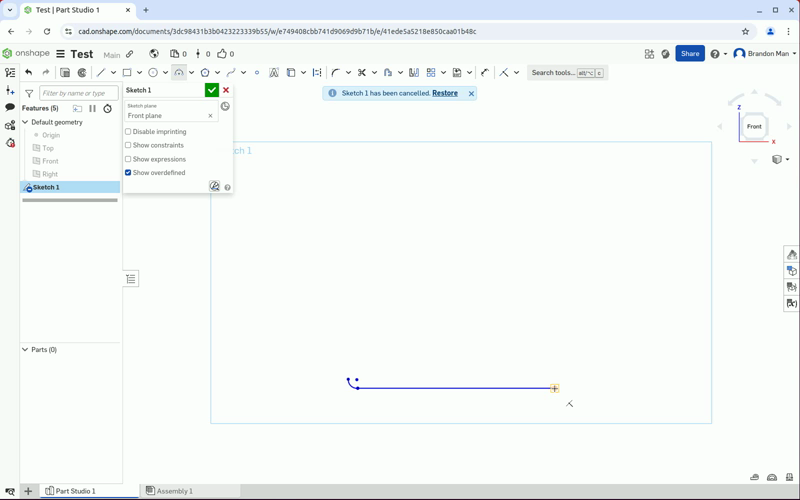
click(554, 388)
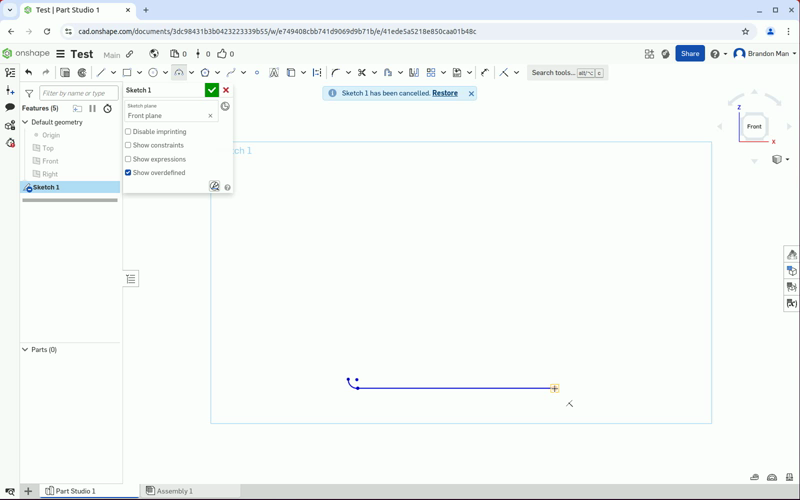
key_down(shift)
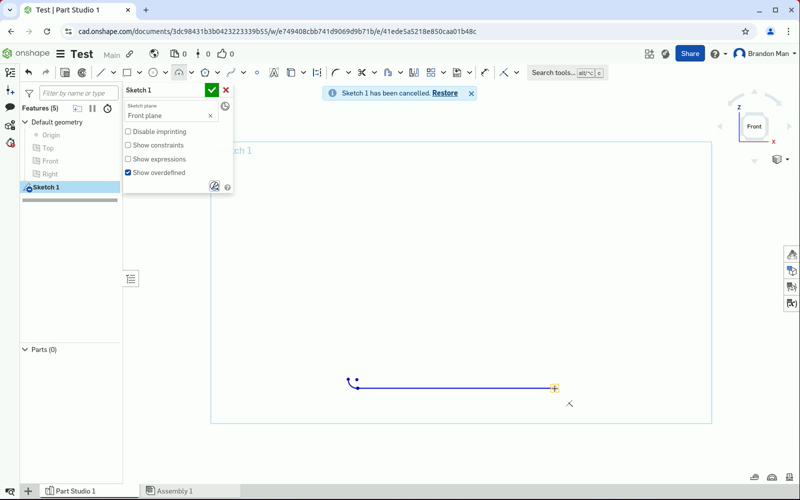
mouse_move(566, 379)
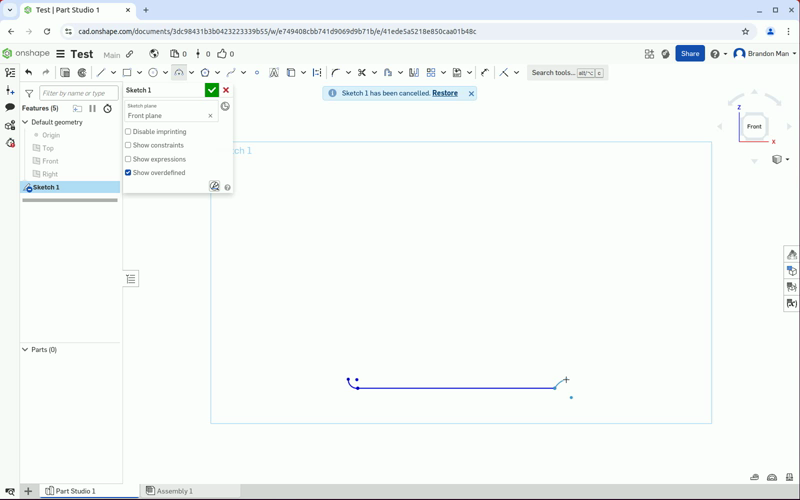
click(566, 379)
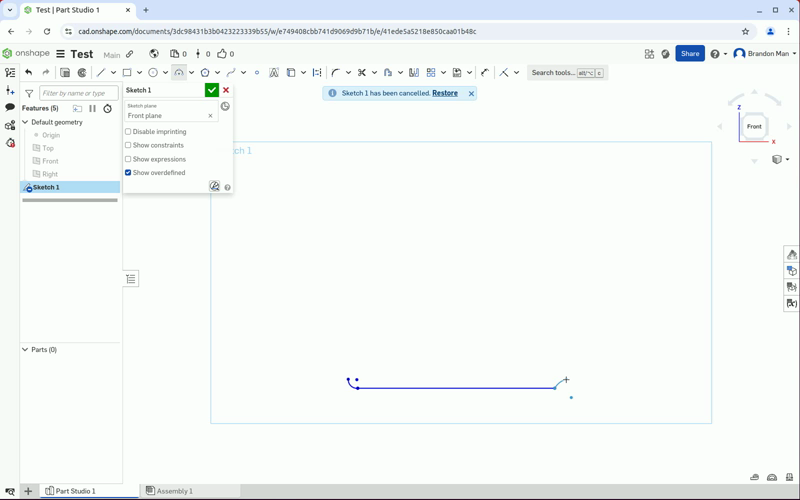
mouse_move(562, 386)
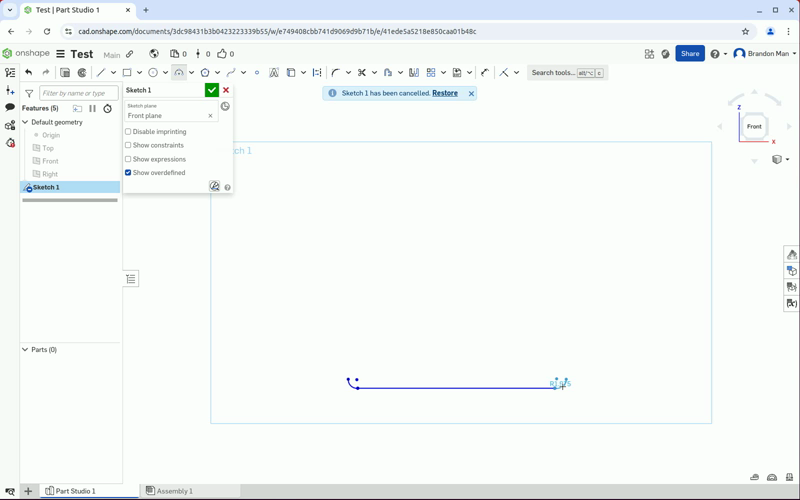
click(562, 386)
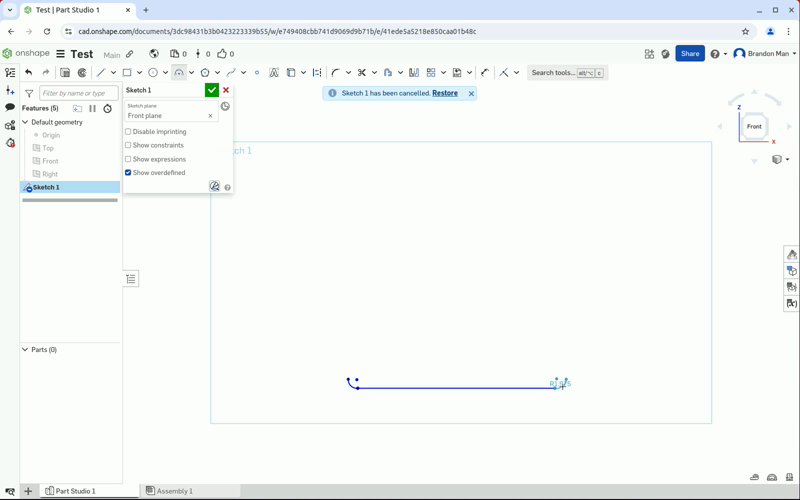
key_up(shift)
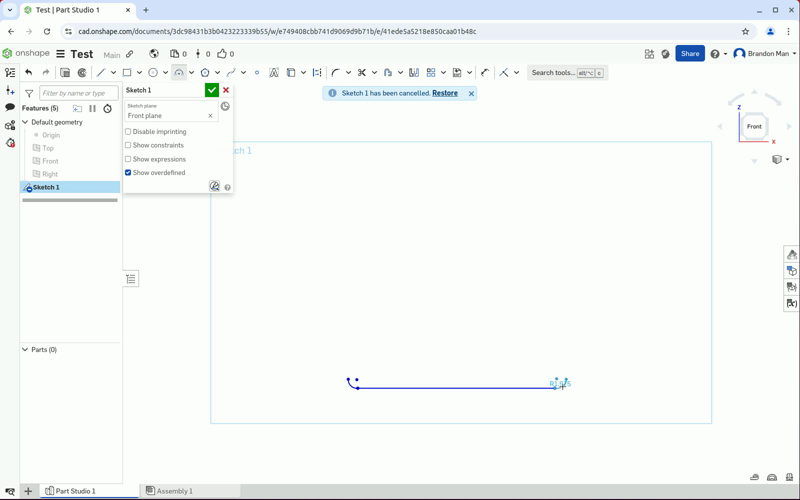
key(esc)
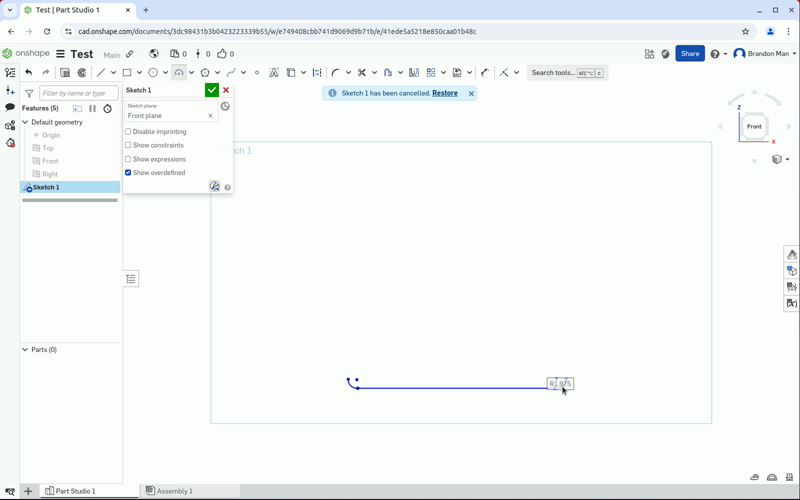
key(l)
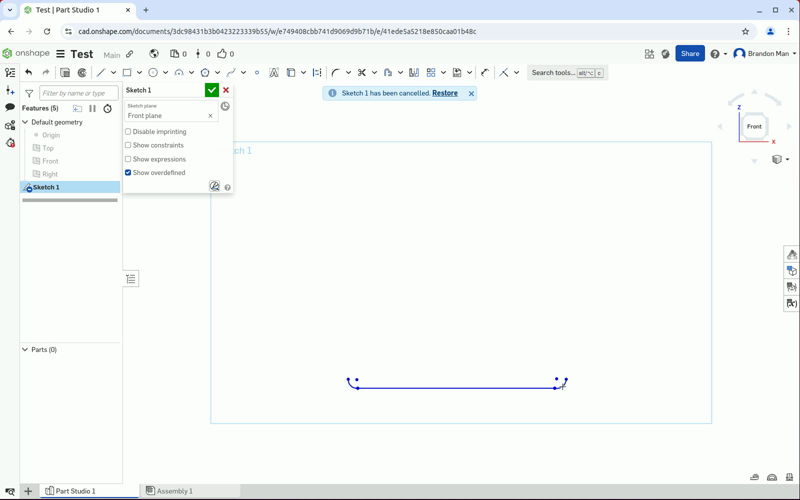
mouse_move(566, 379)
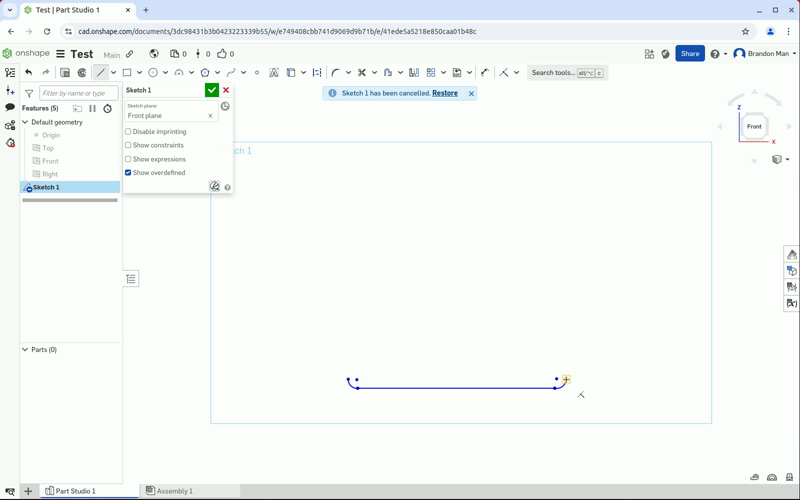
click(566, 379)
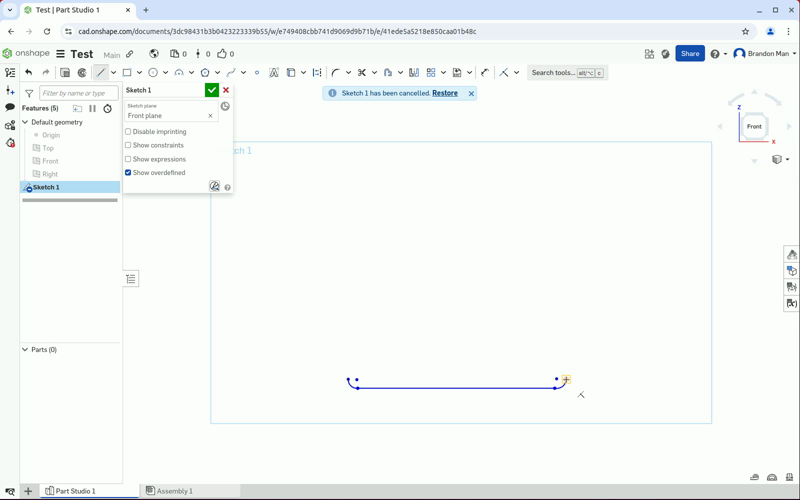
key_down(shift)
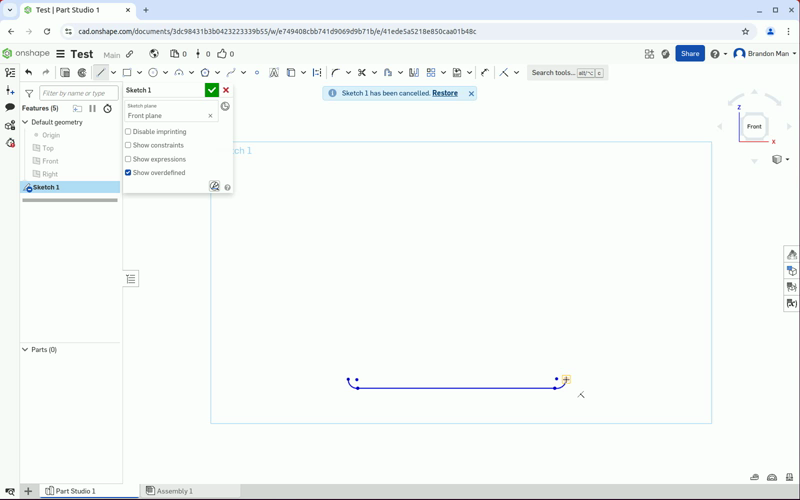
mouse_move(566, 213)
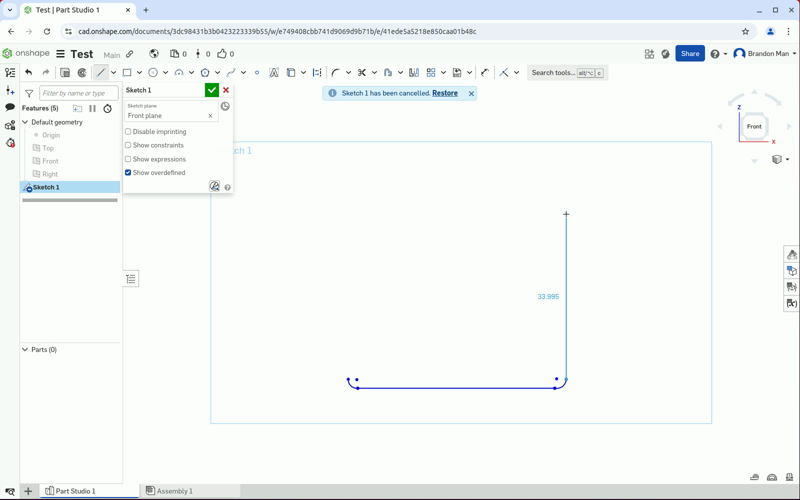
click(566, 213)
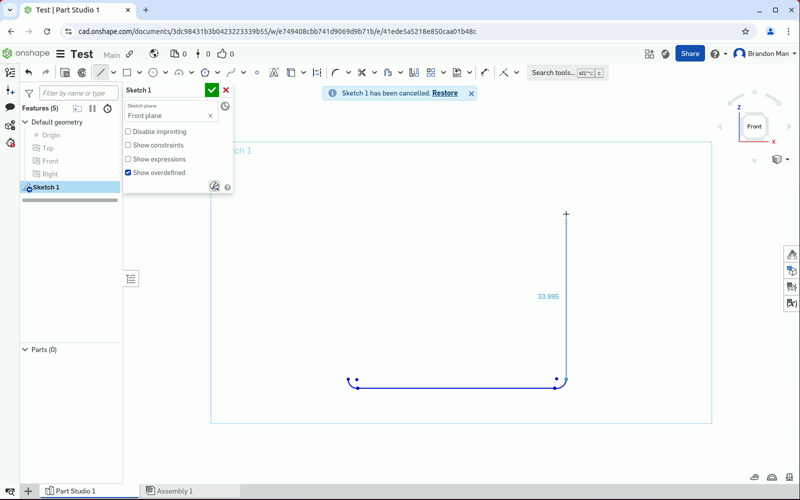
key_up(shift)
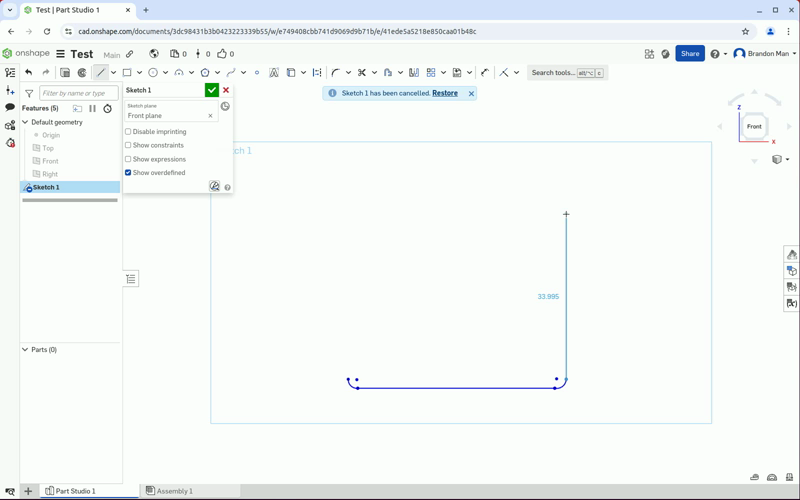
key_down(shift)
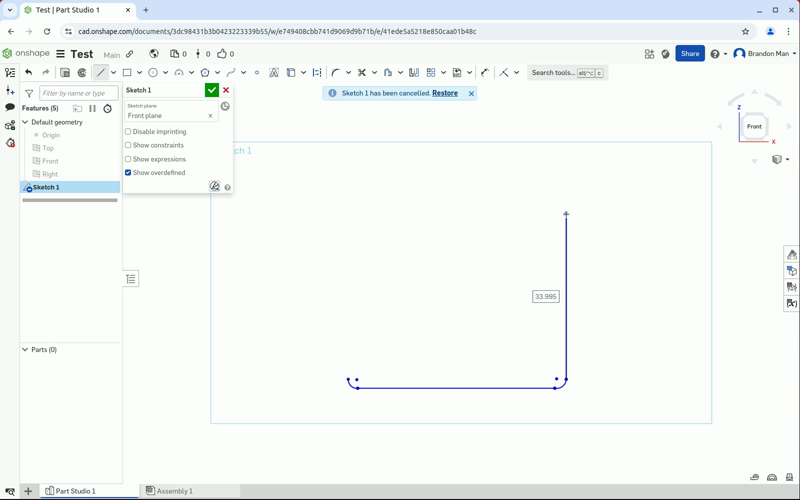
mouse_move(589, 213)
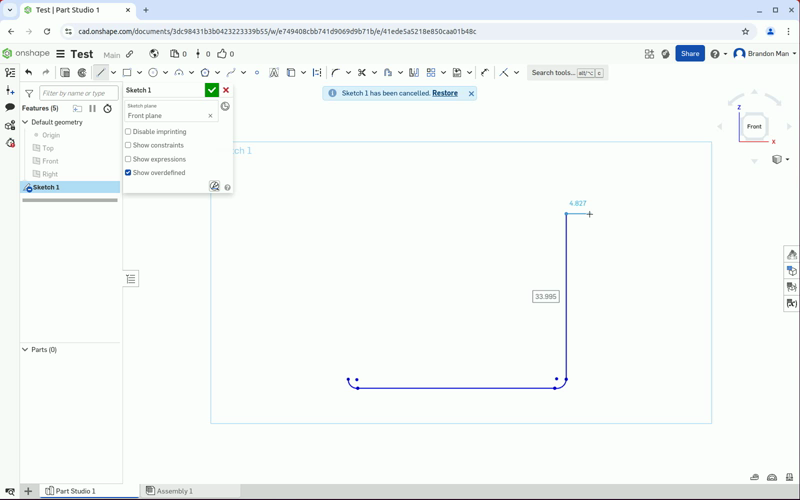
mouse_move(566, 211)
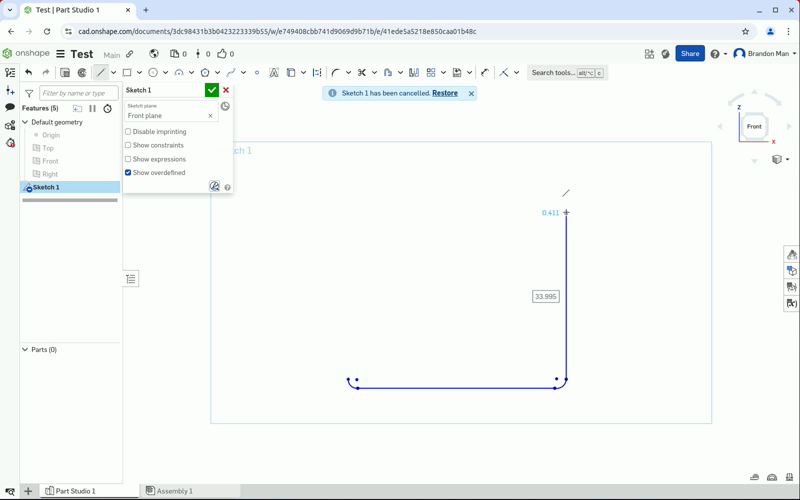
scroll(6)
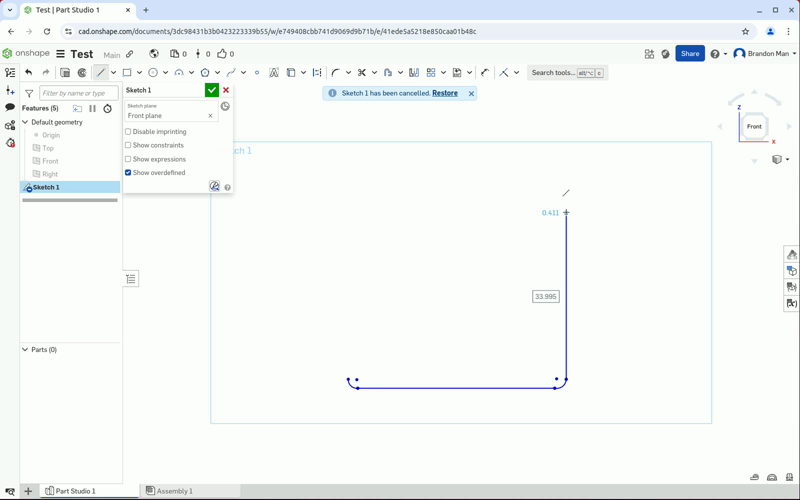
scroll(6)
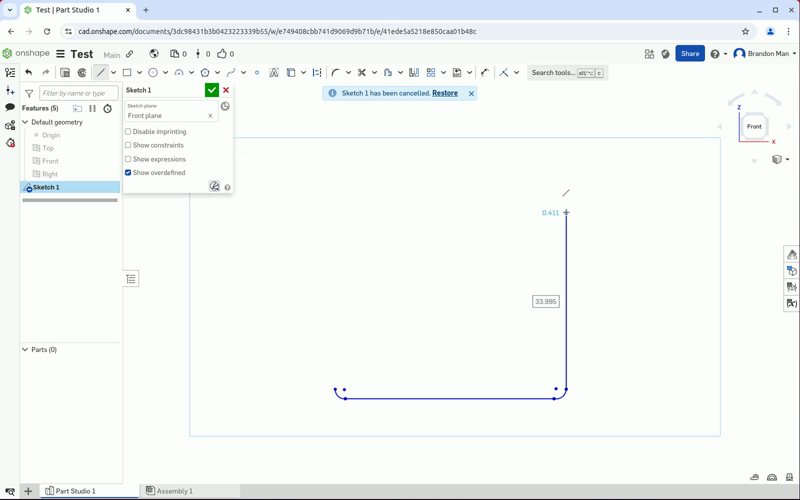
scroll(6)
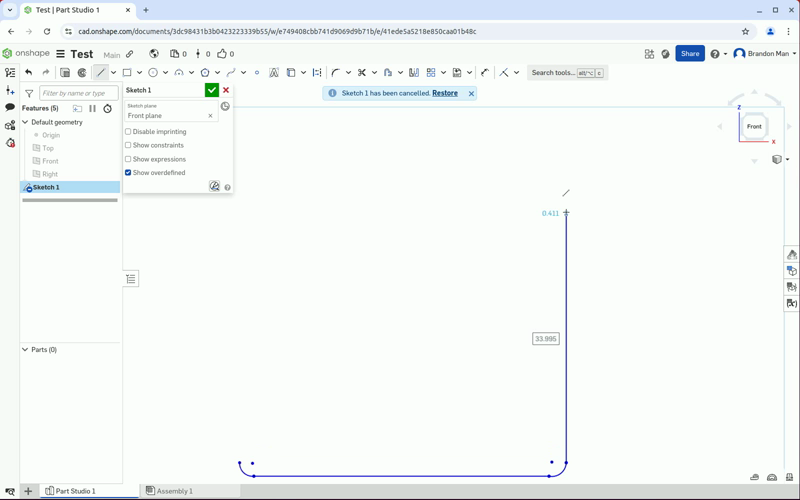
scroll(6)
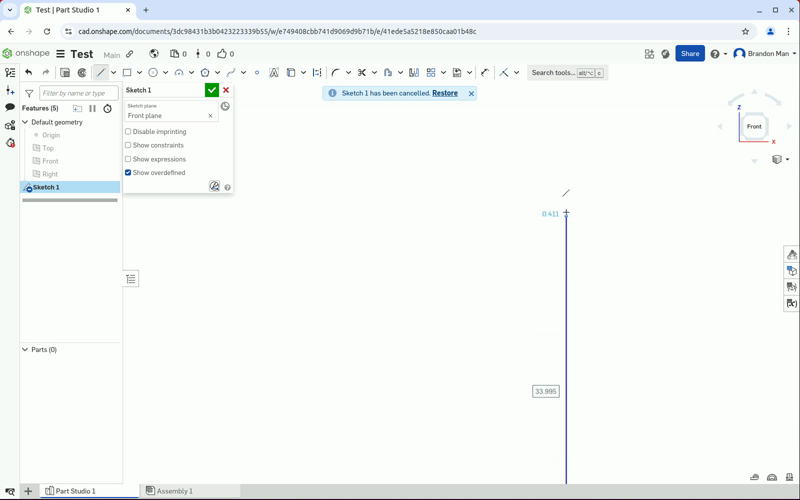
scroll(6)
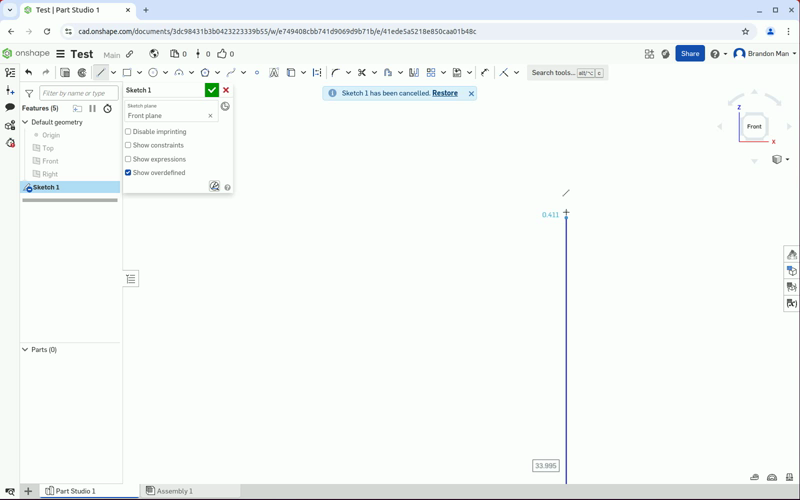
scroll(6)
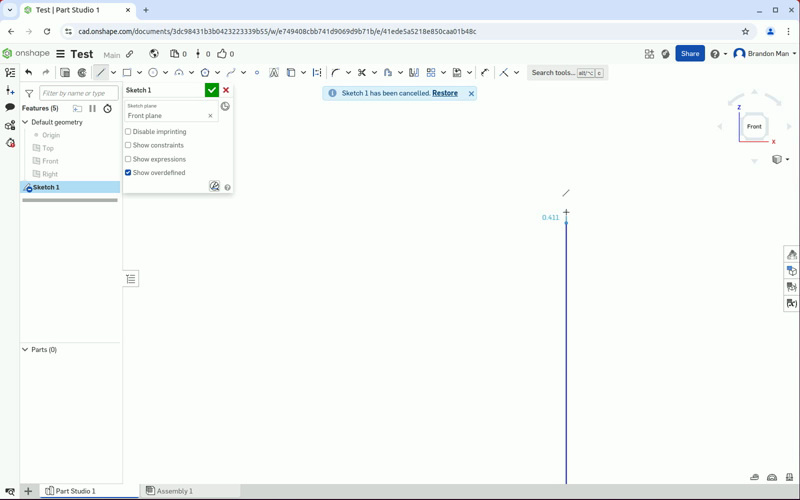
scroll(6)
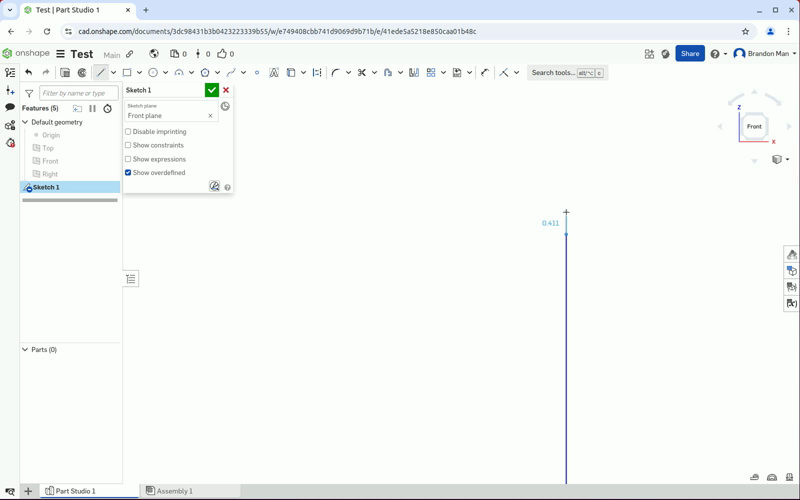
click(566, 211)
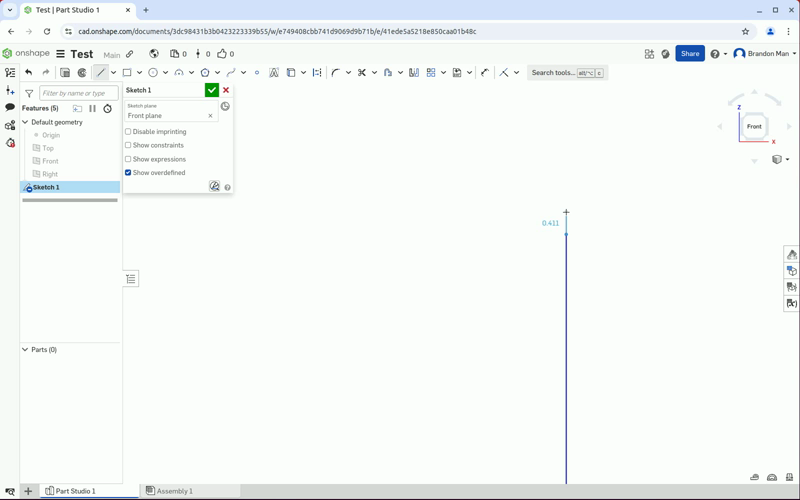
scroll(-6)
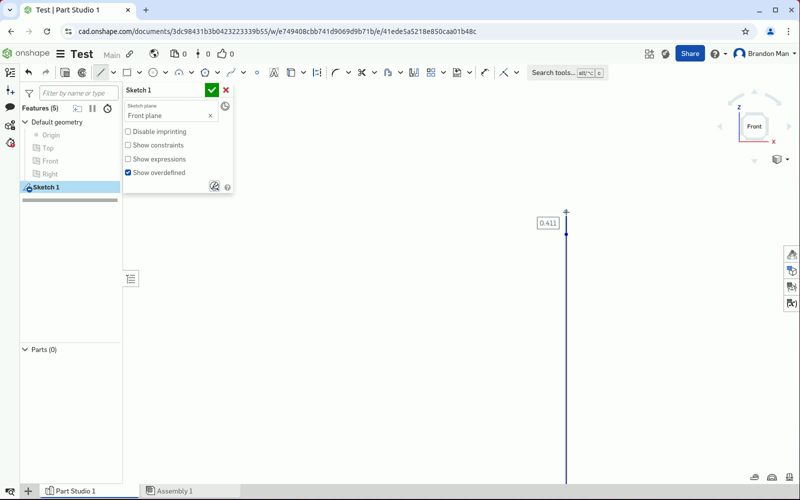
scroll(-6)
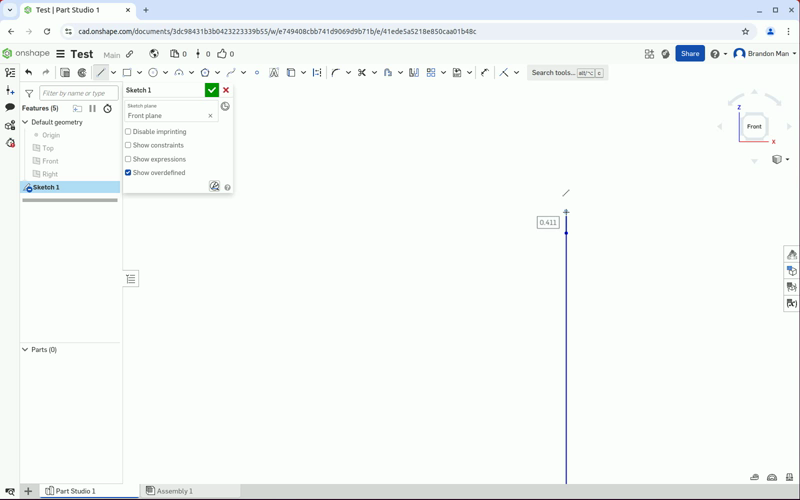
scroll(-6)
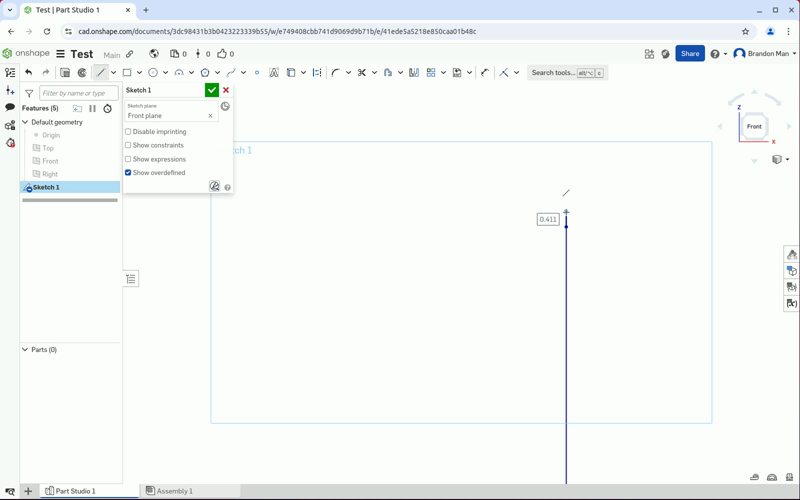
scroll(-6)
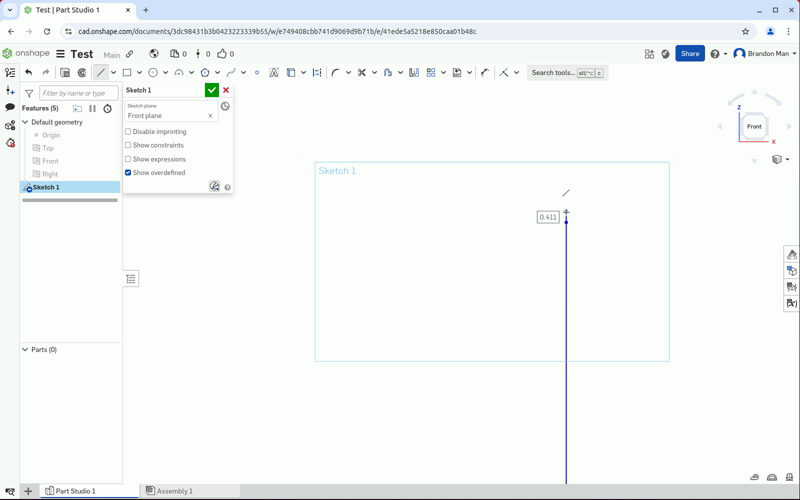
scroll(-6)
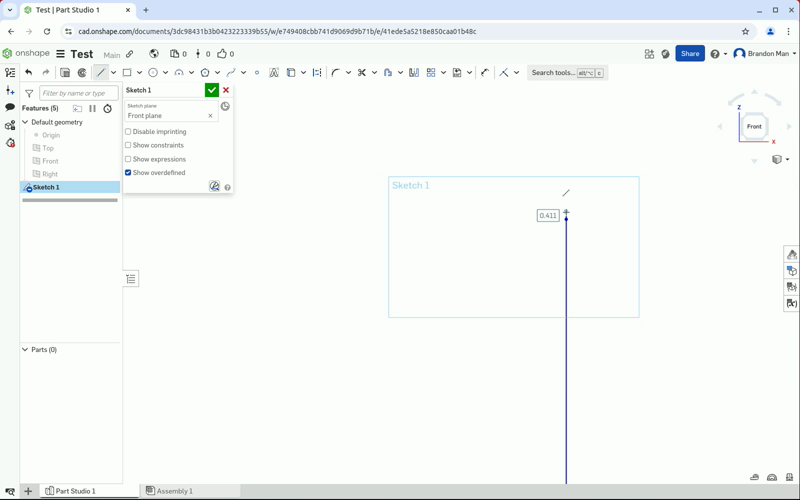
scroll(-6)
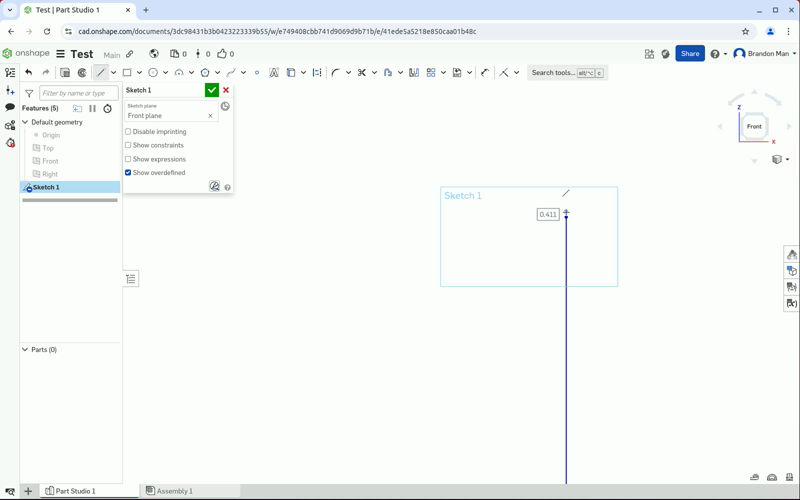
scroll(-6)
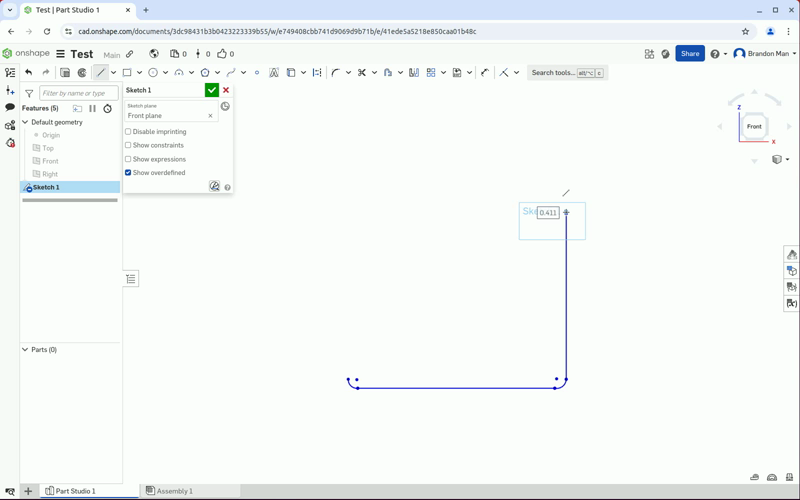
key_up(shift)
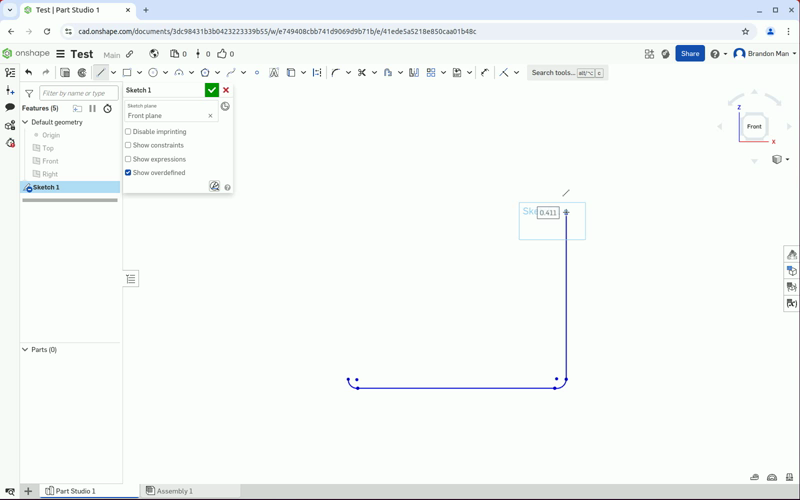
key(esc)
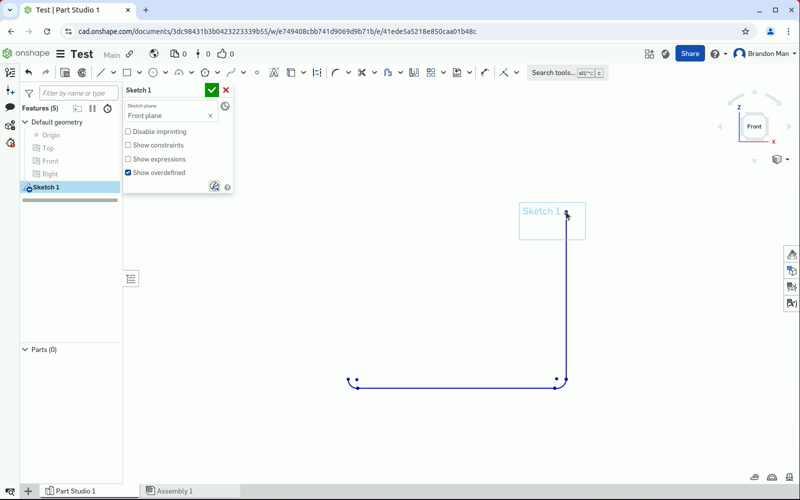
key(a)
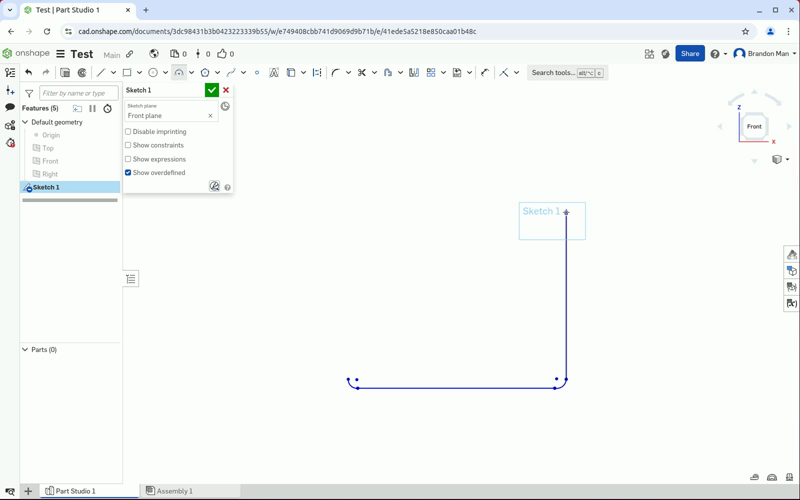
mouse_move(566, 211)
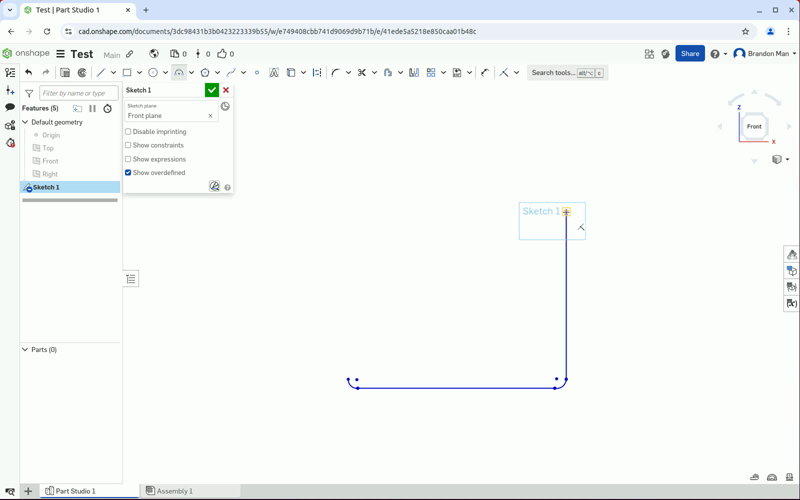
scroll(6)
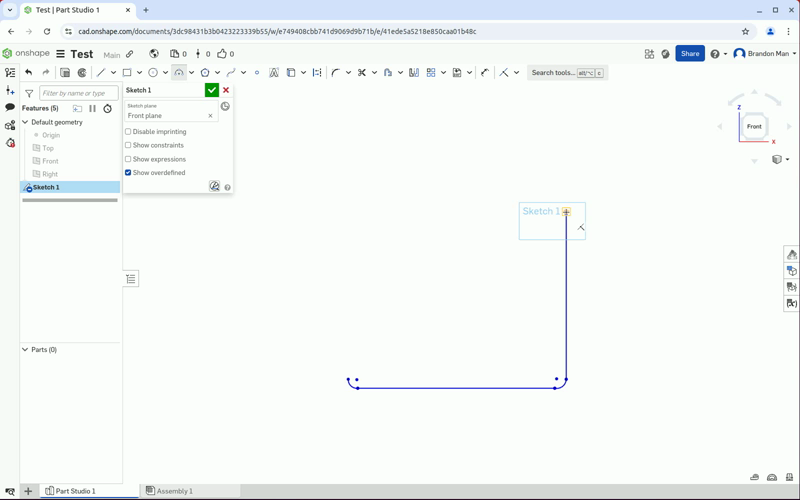
scroll(6)
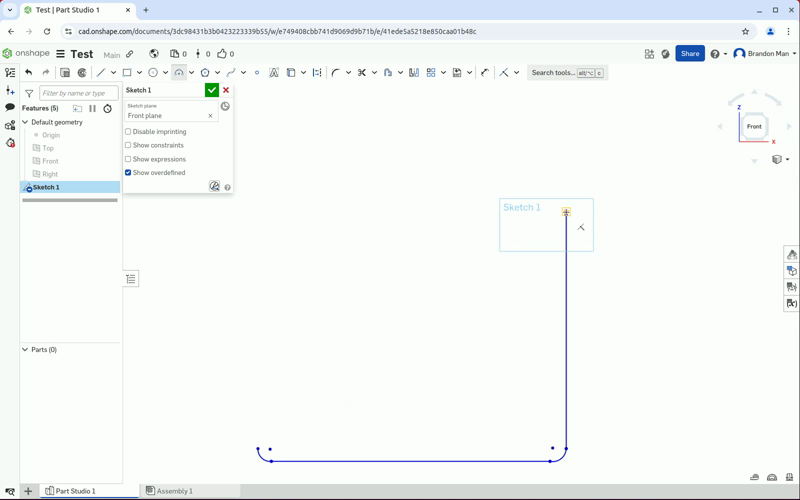
scroll(6)
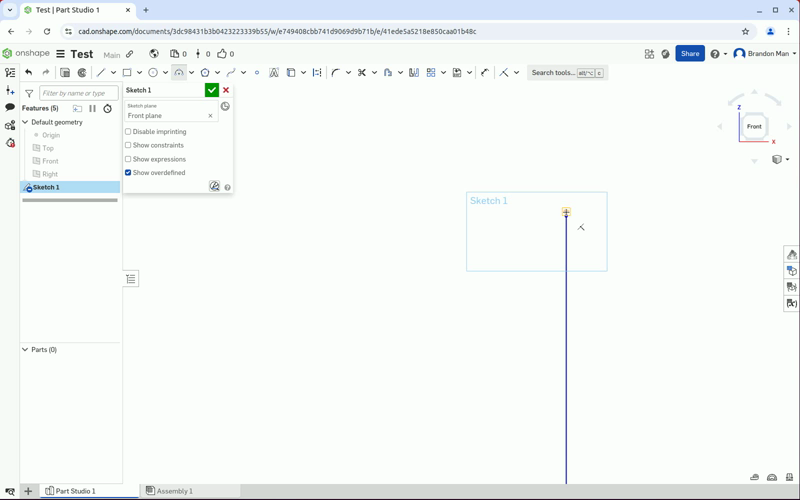
scroll(6)
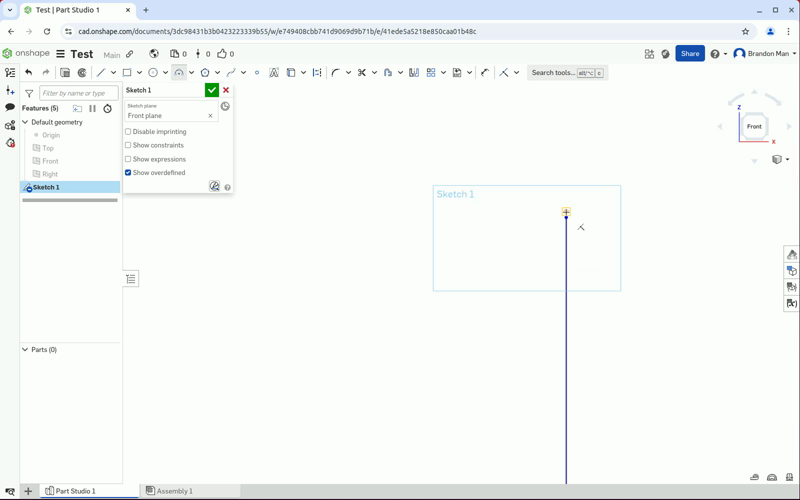
scroll(6)
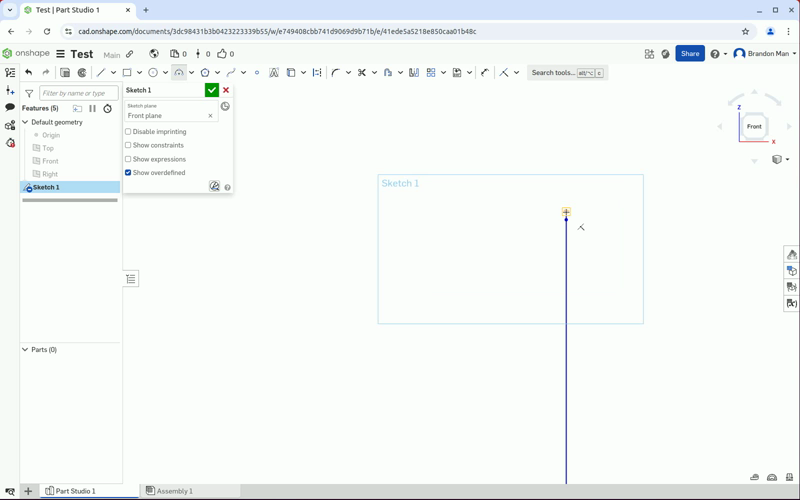
scroll(6)
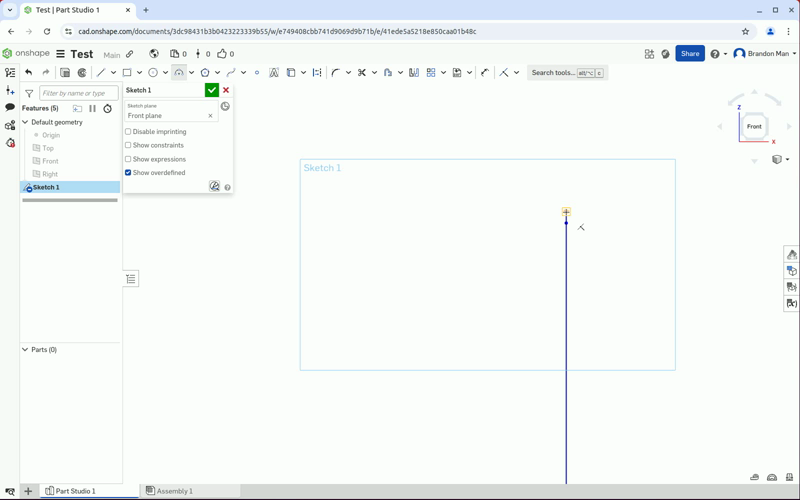
scroll(6)
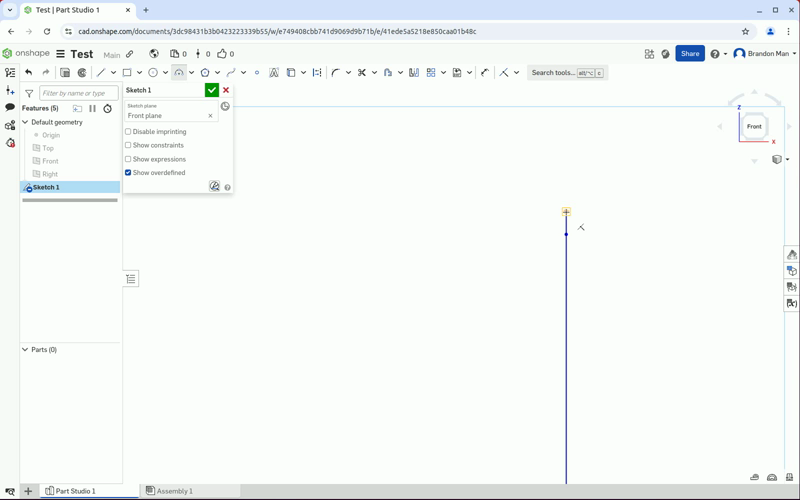
click(566, 211)
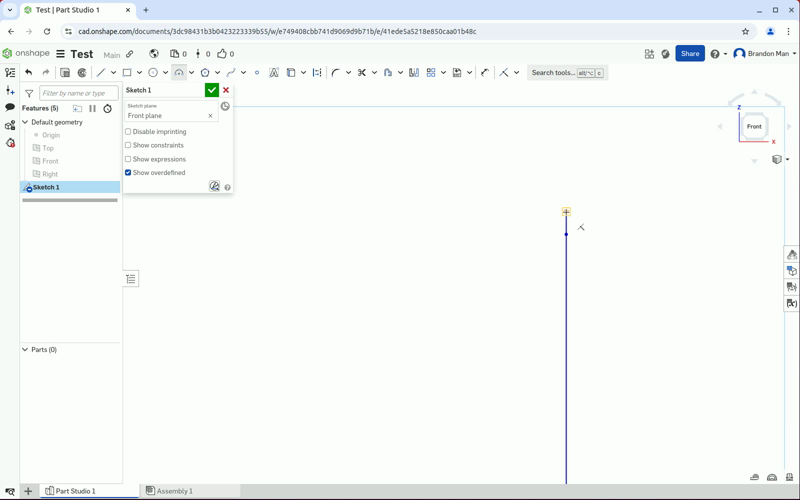
scroll(-6)
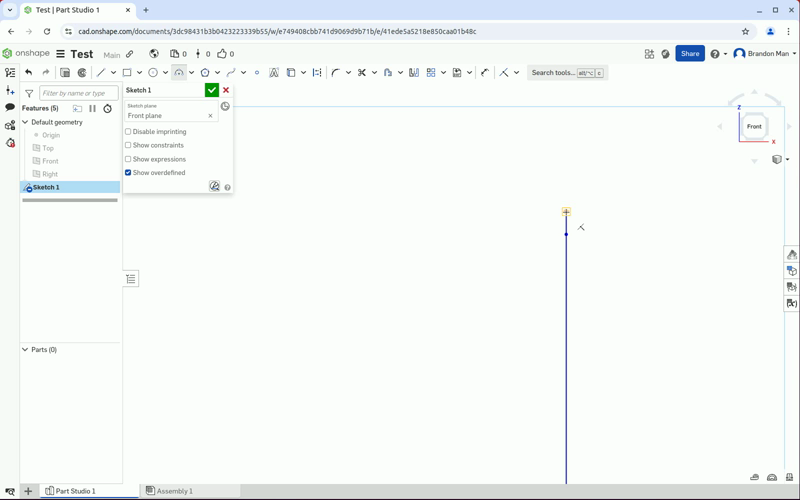
scroll(-6)
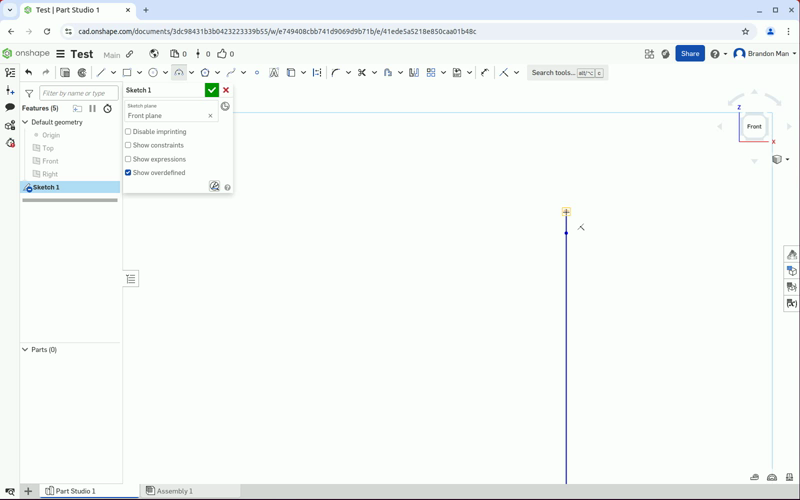
scroll(-6)
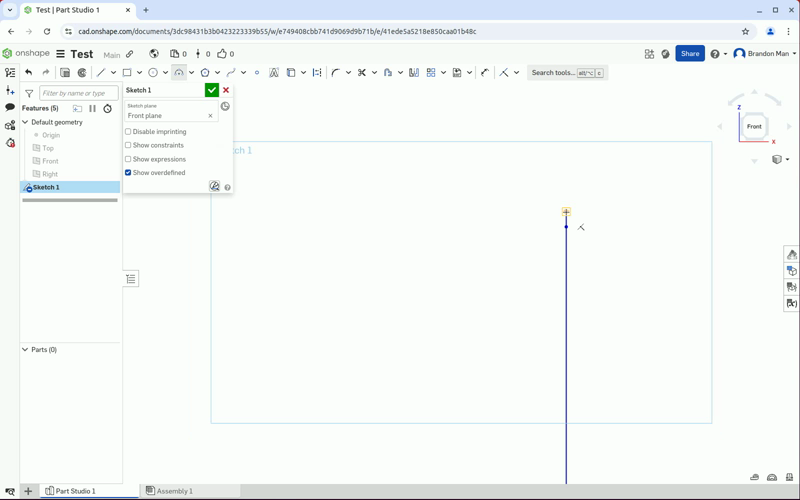
scroll(-6)
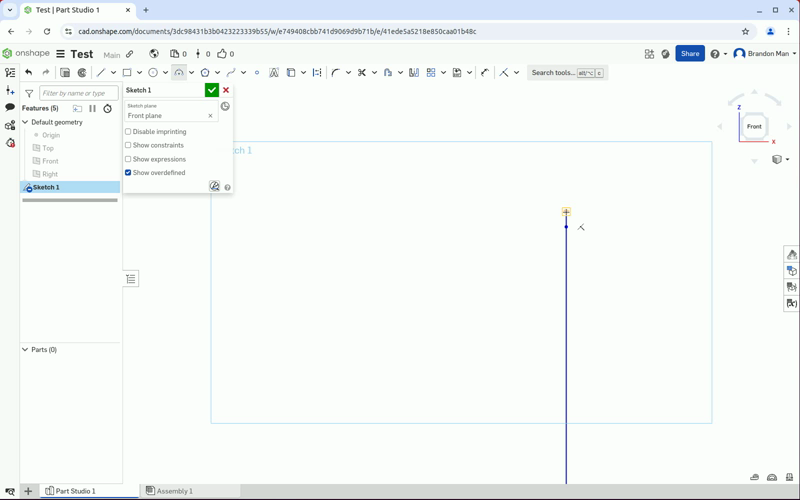
scroll(-6)
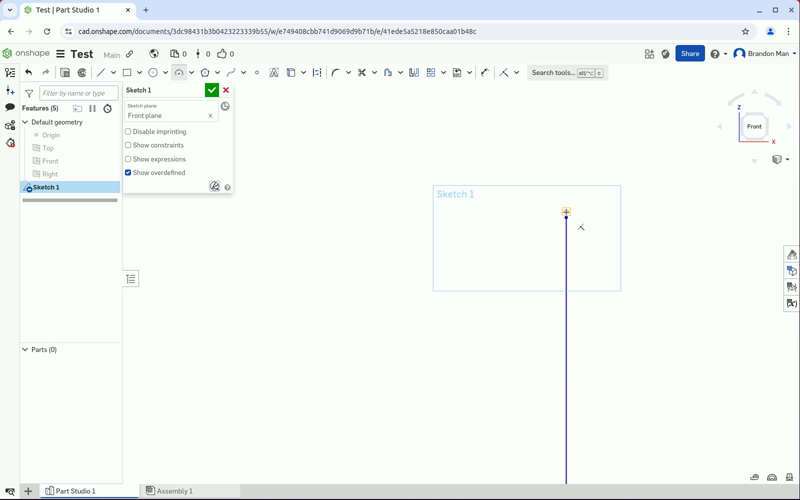
scroll(-6)
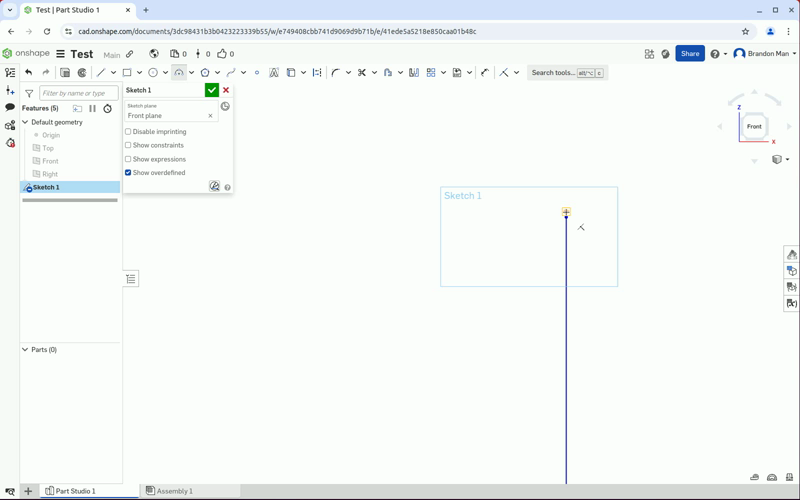
scroll(-6)
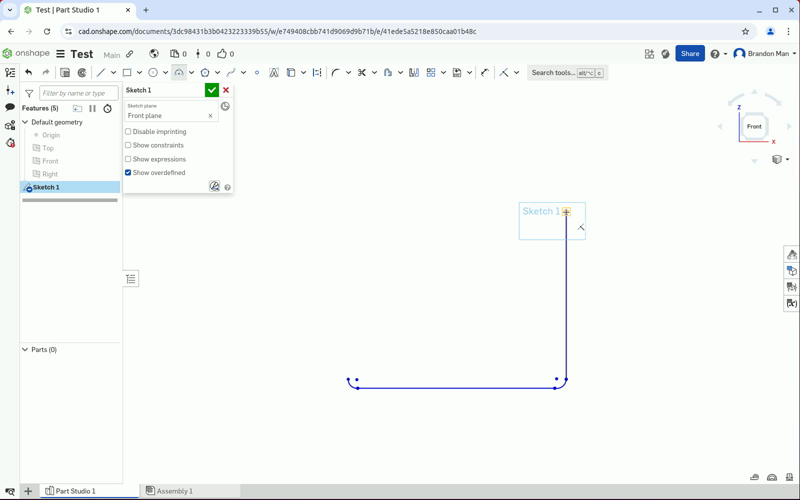
key_down(shift)
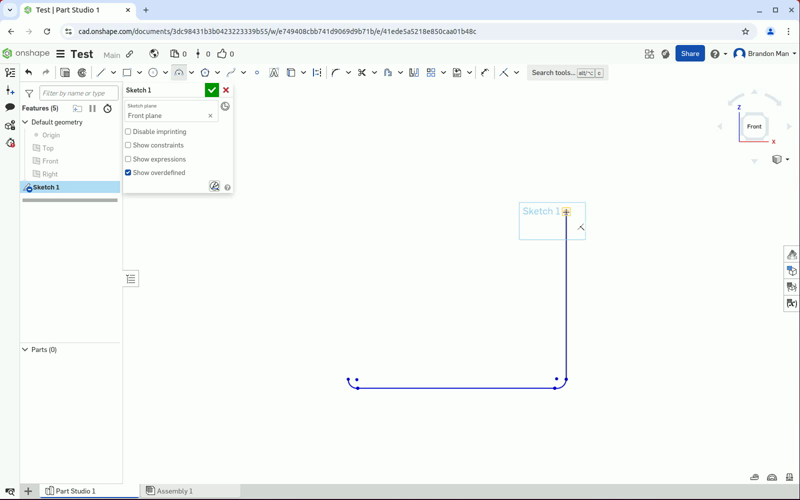
mouse_move(557, 200)
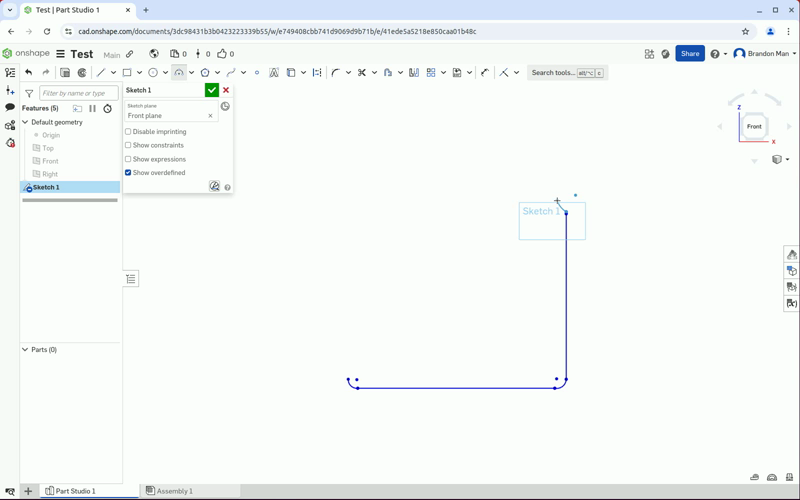
click(557, 200)
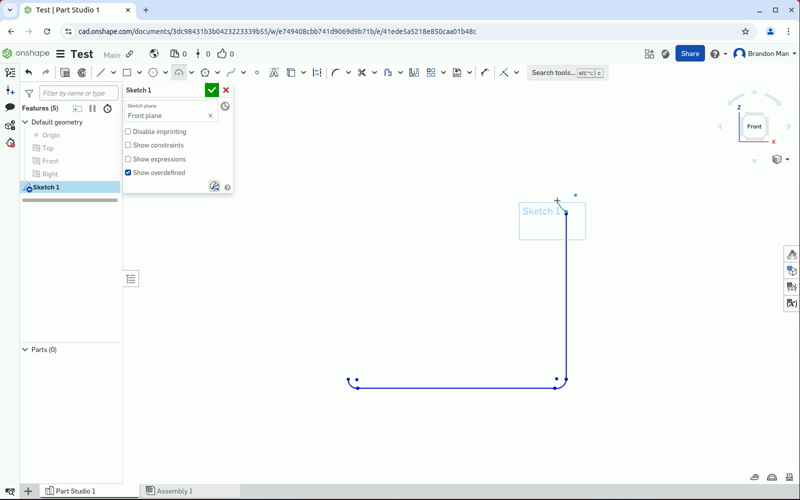
mouse_move(564, 204)
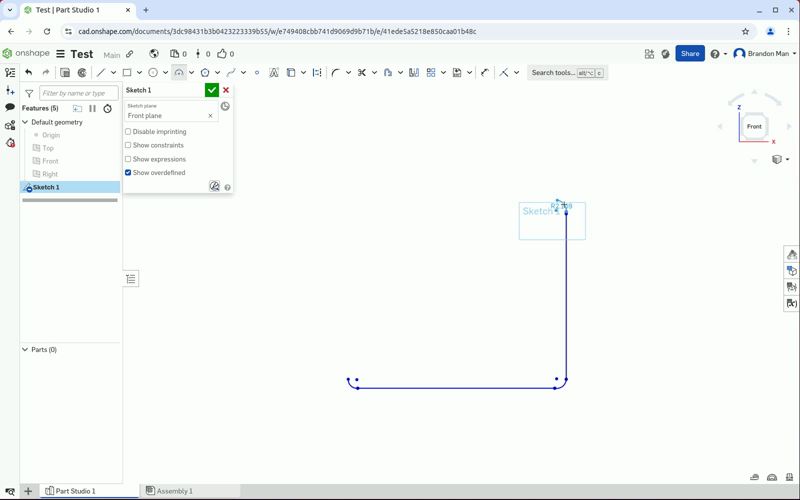
click(564, 204)
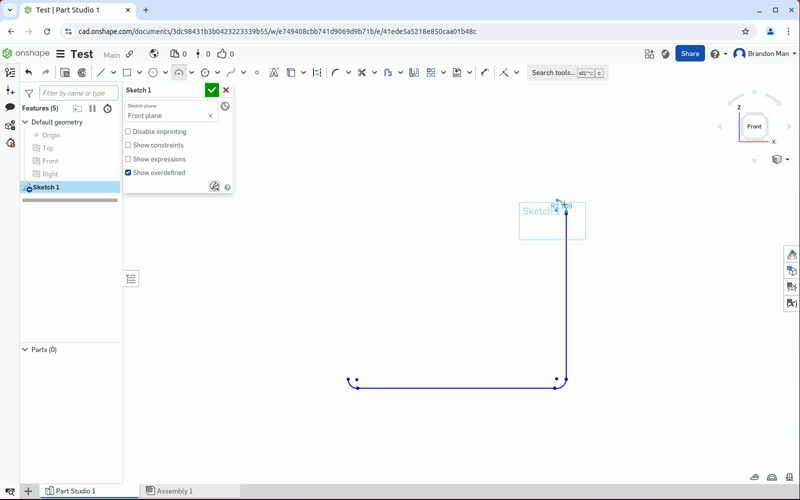
key_up(shift)
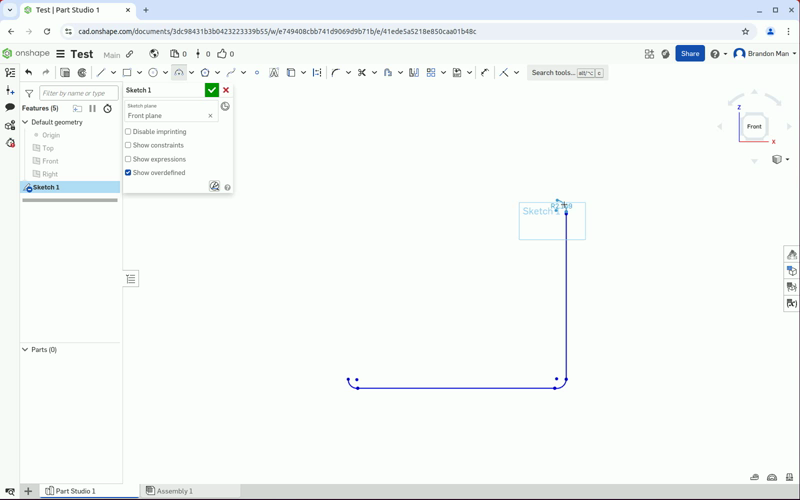
key(esc)
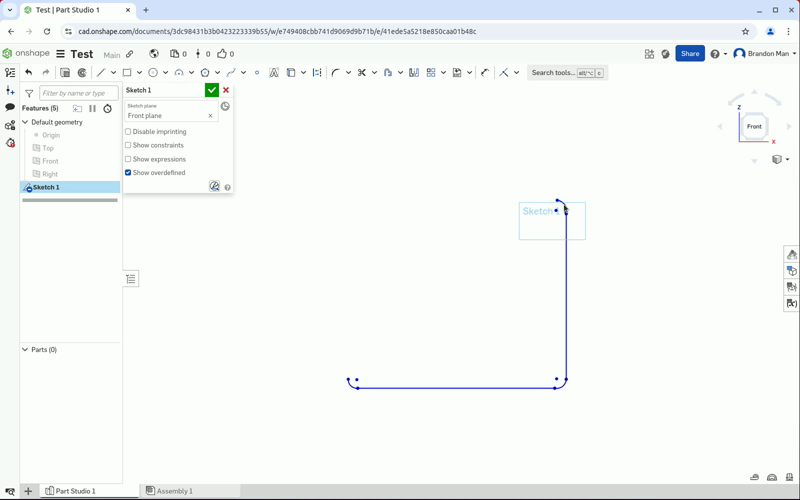
key(l)
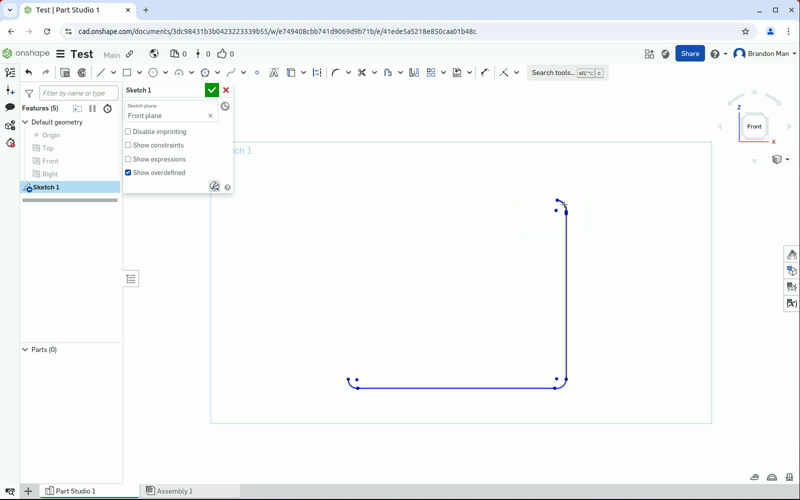
mouse_move(557, 200)
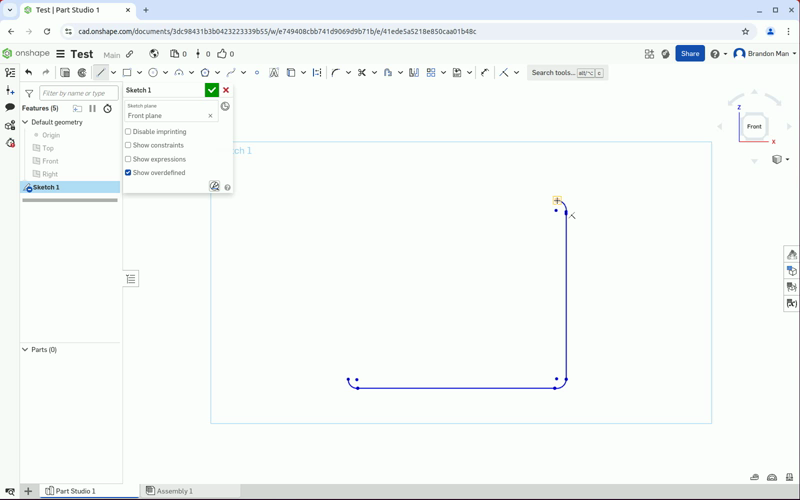
click(557, 200)
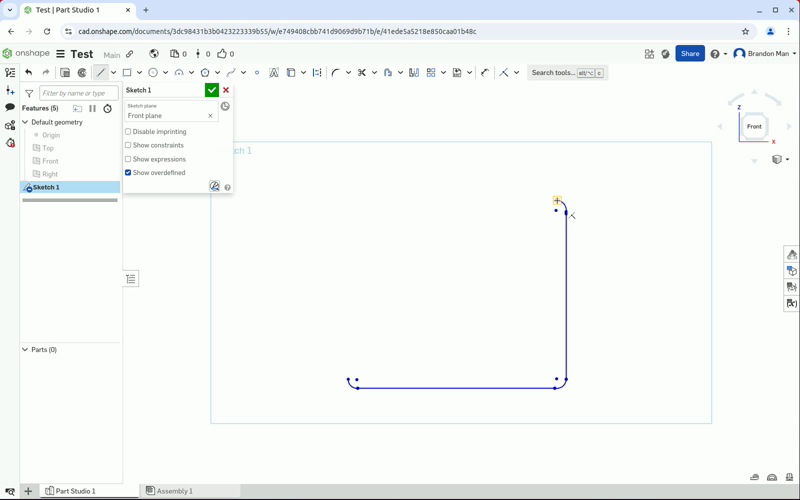
key_down(shift)
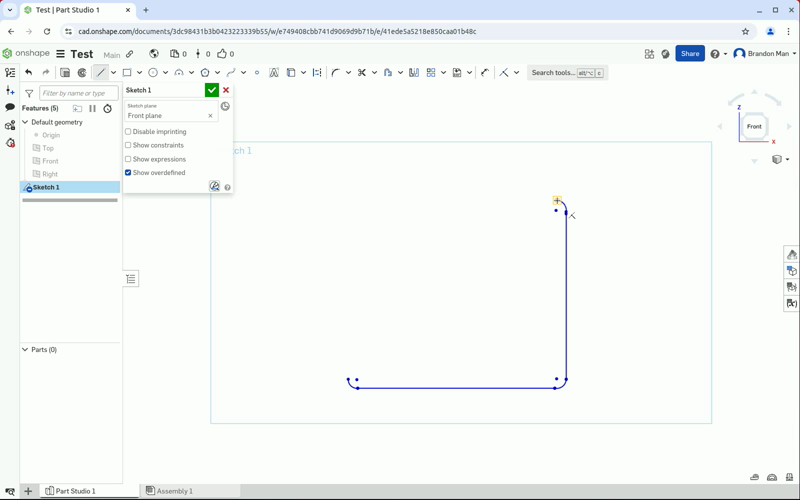
mouse_move(357, 200)
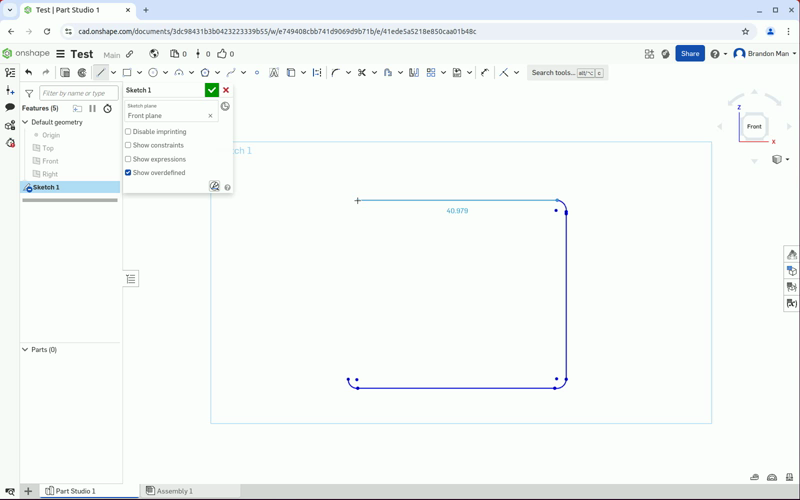
click(357, 200)
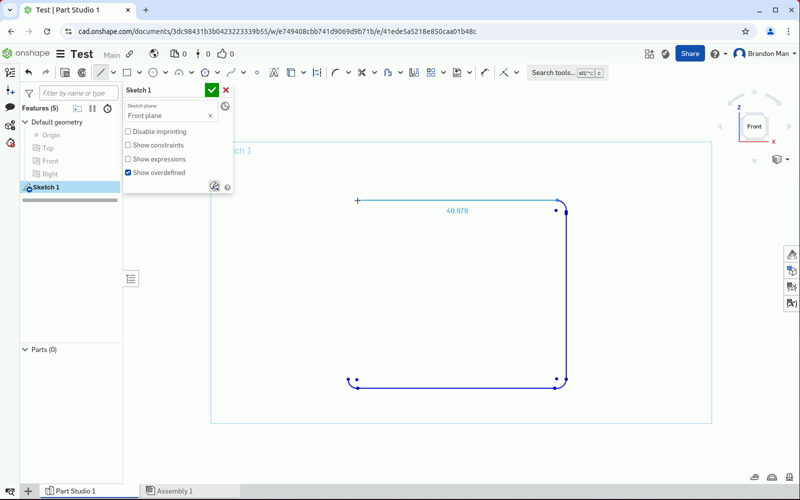
key_up(shift)
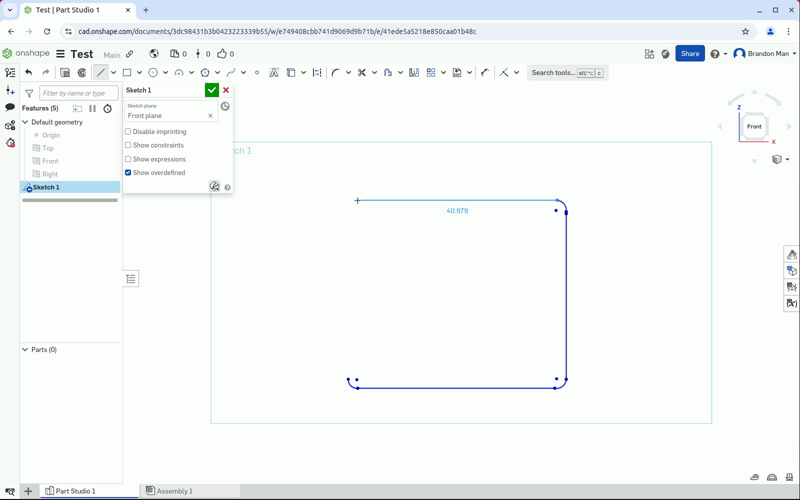
key(esc)
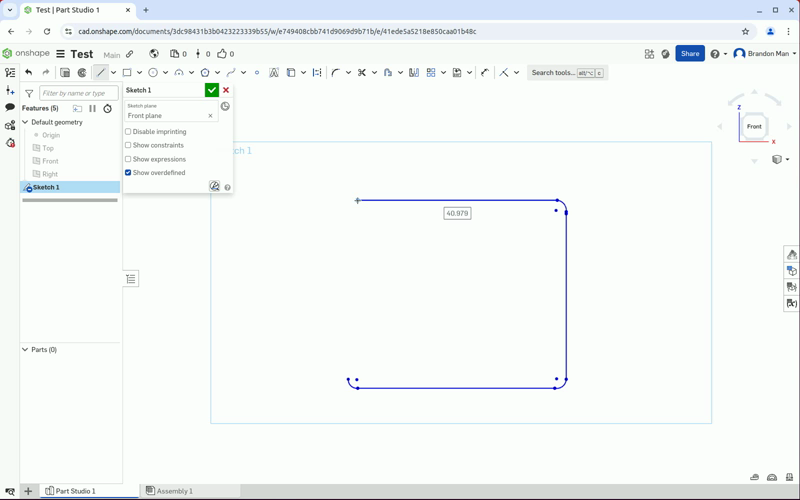
key(a)
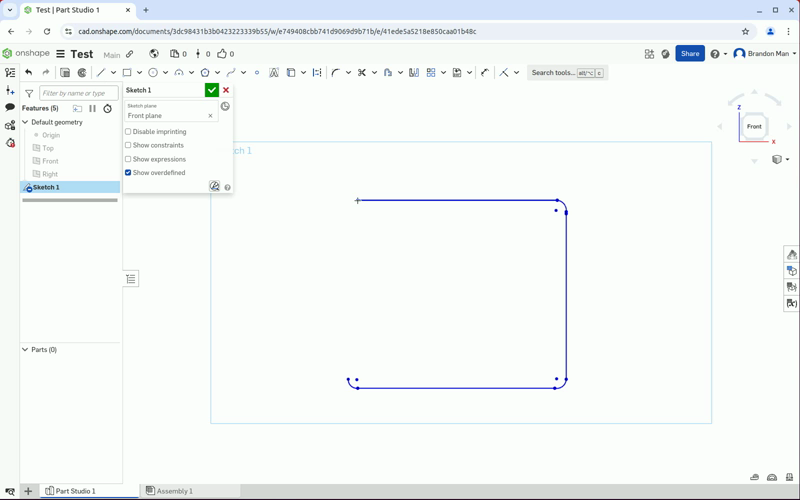
mouse_move(357, 200)
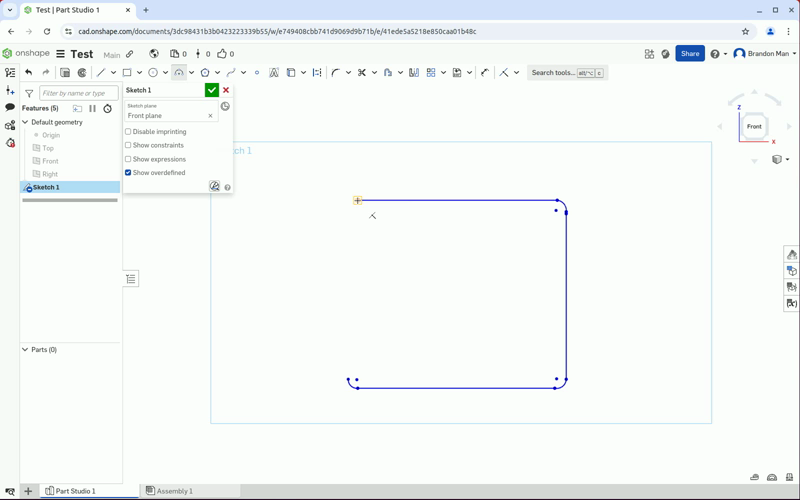
click(357, 200)
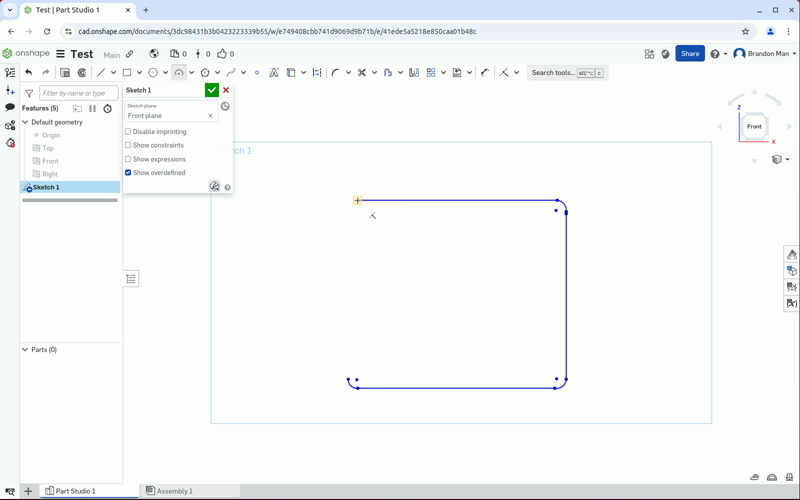
key_down(shift)
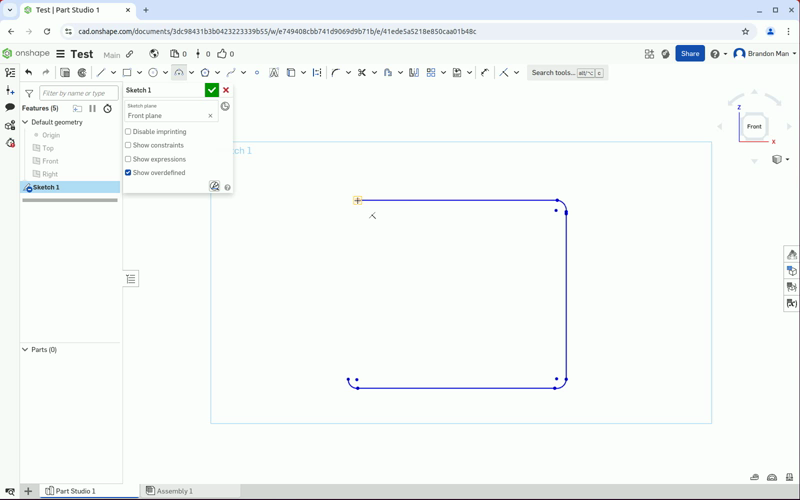
mouse_move(348, 211)
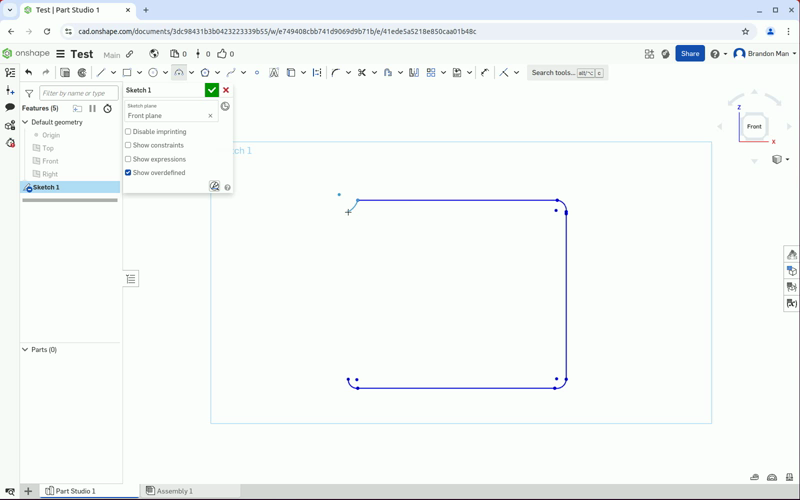
click(348, 211)
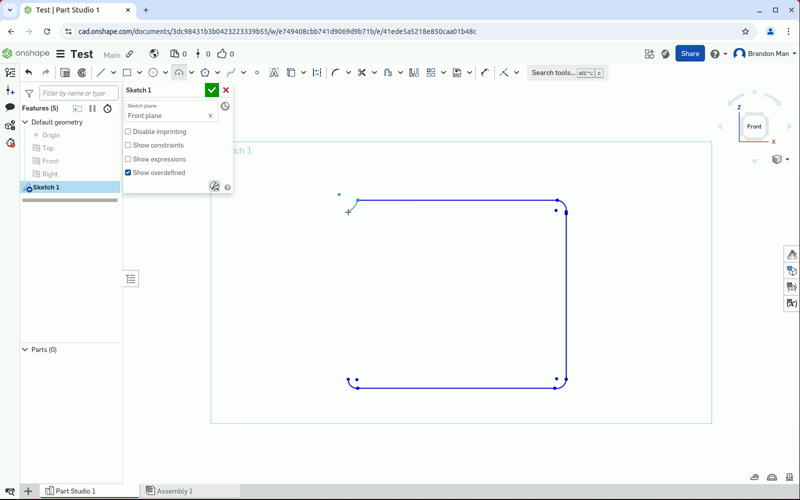
mouse_move(350, 204)
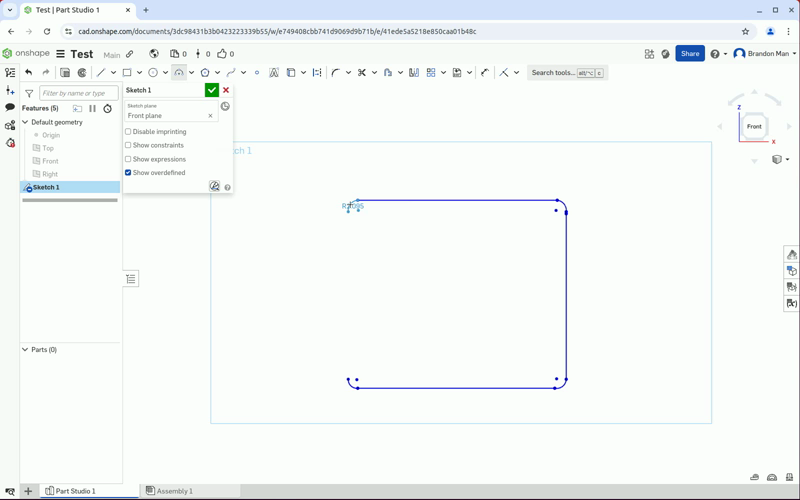
click(350, 204)
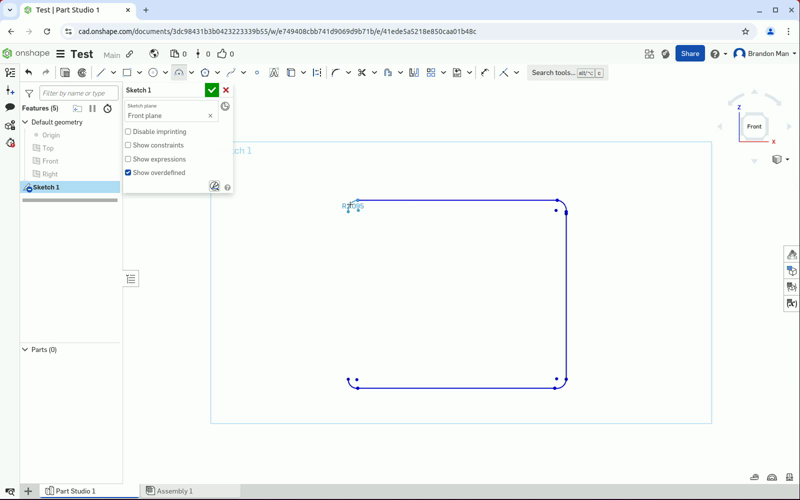
key_up(shift)
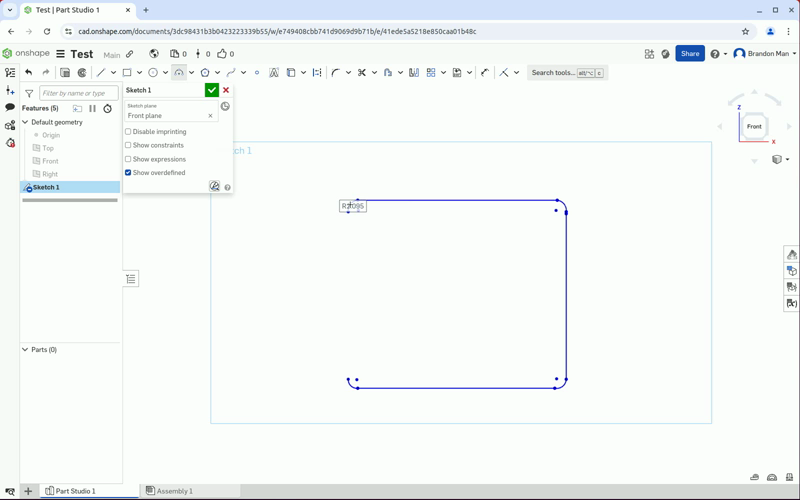
key(esc)
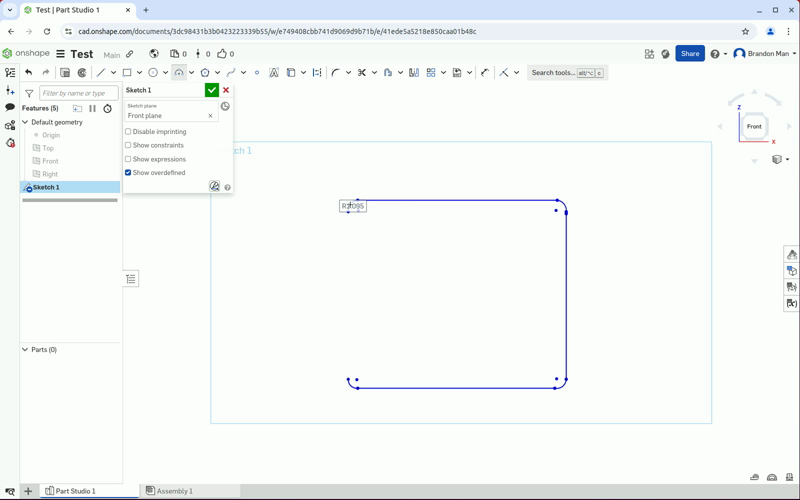
key(l)
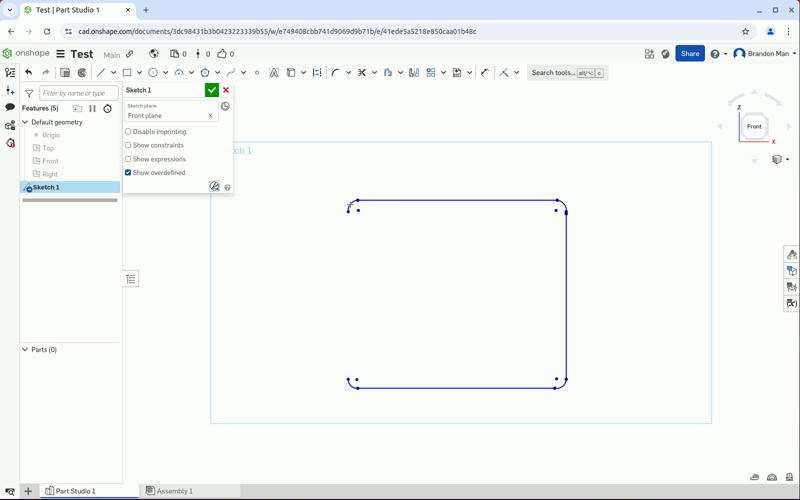
mouse_move(348, 211)
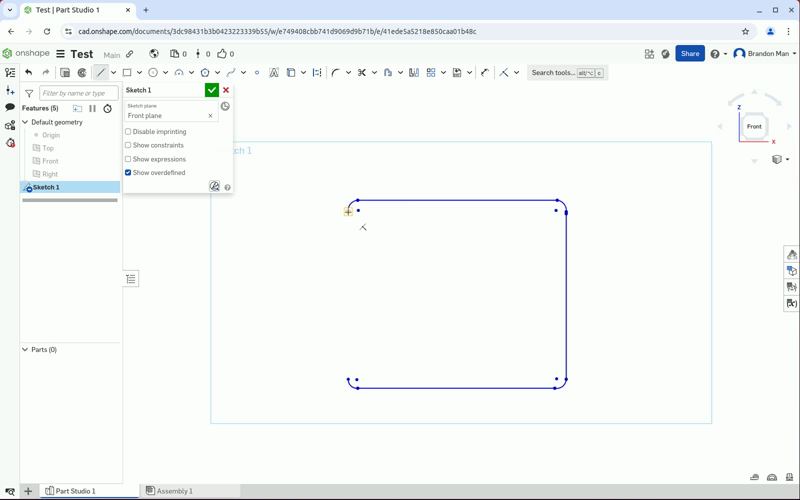
click(348, 211)
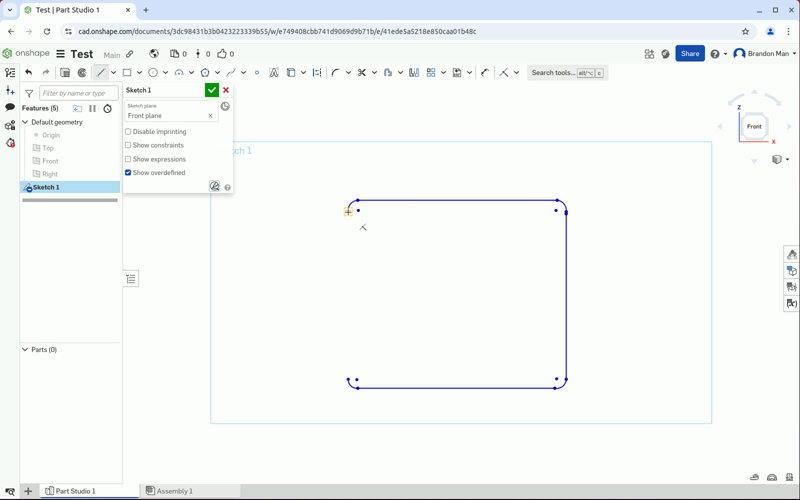
key_down(shift)
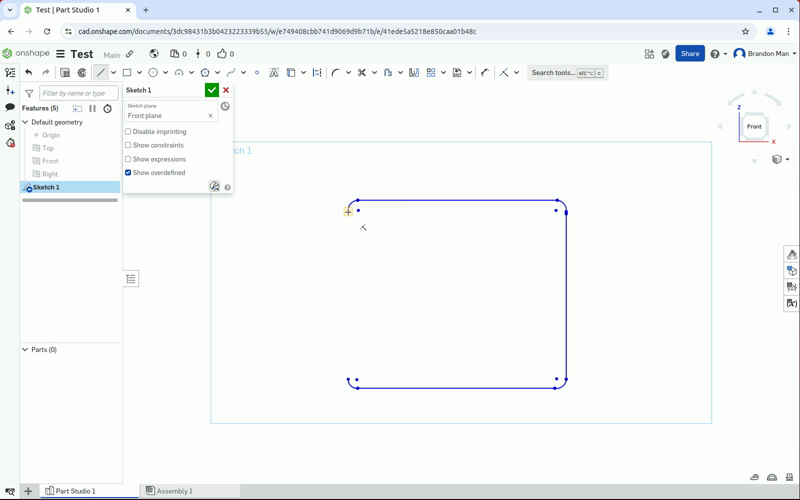
mouse_move(378, 211)
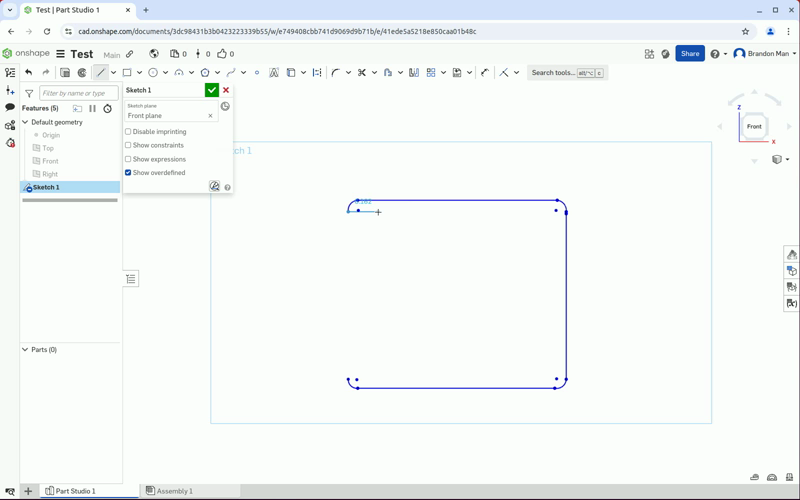
mouse_move(348, 266)
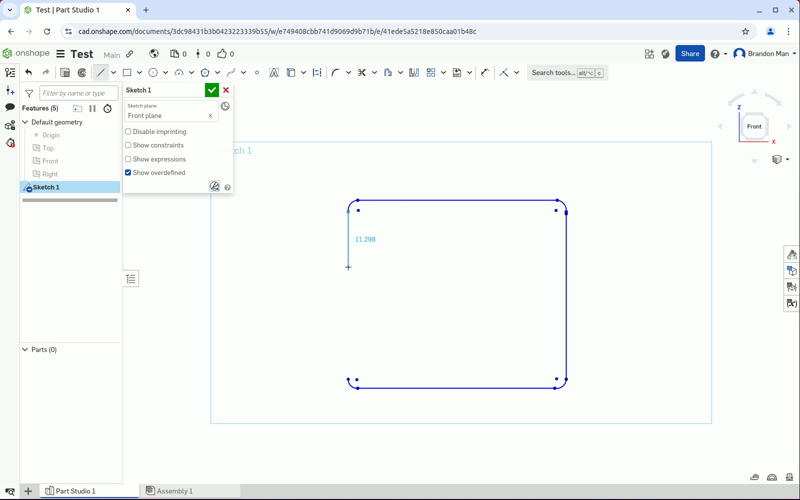
click(348, 266)
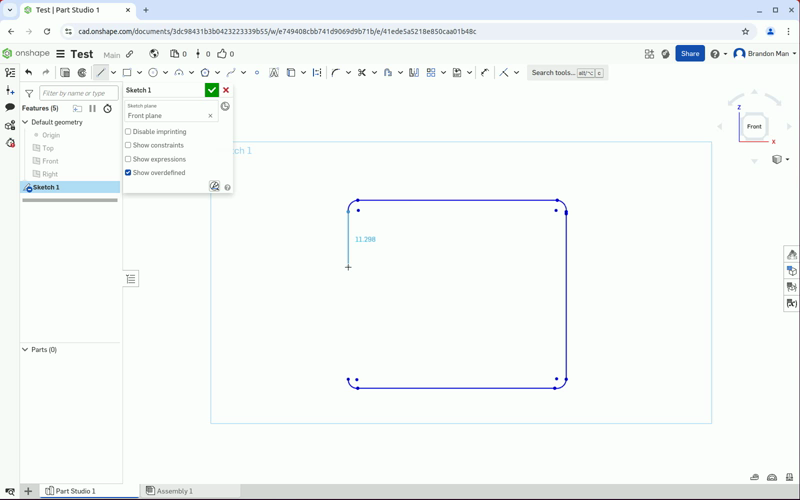
key_up(shift)
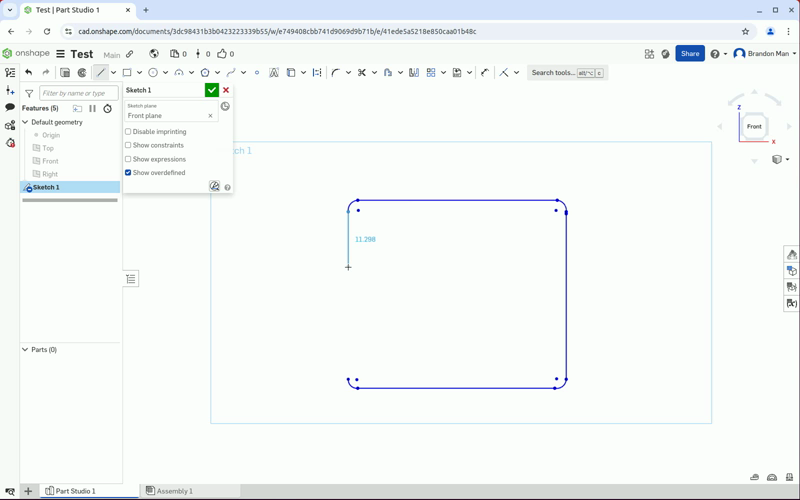
key_down(shift)
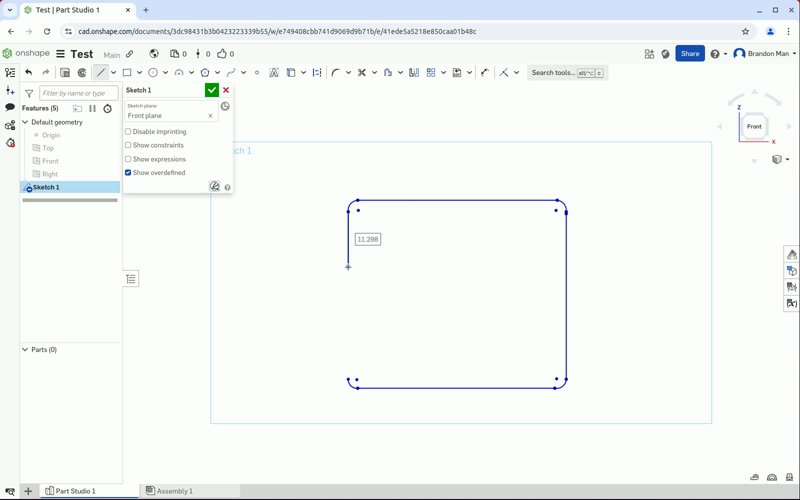
mouse_move(378, 266)
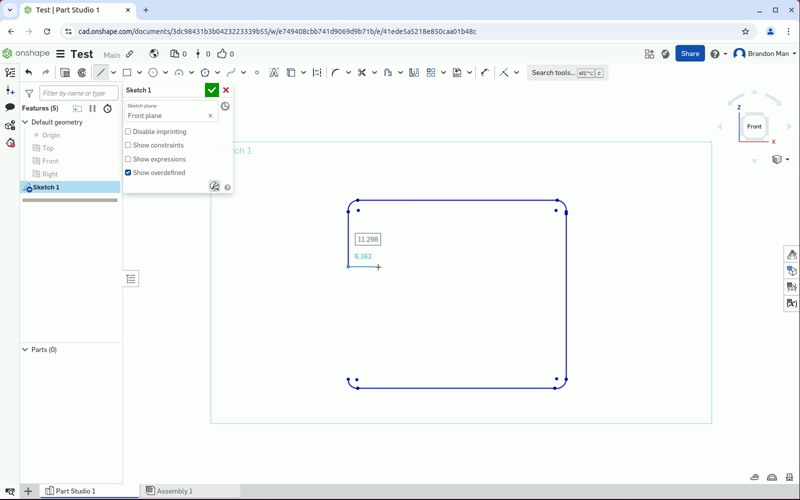
mouse_move(364, 266)
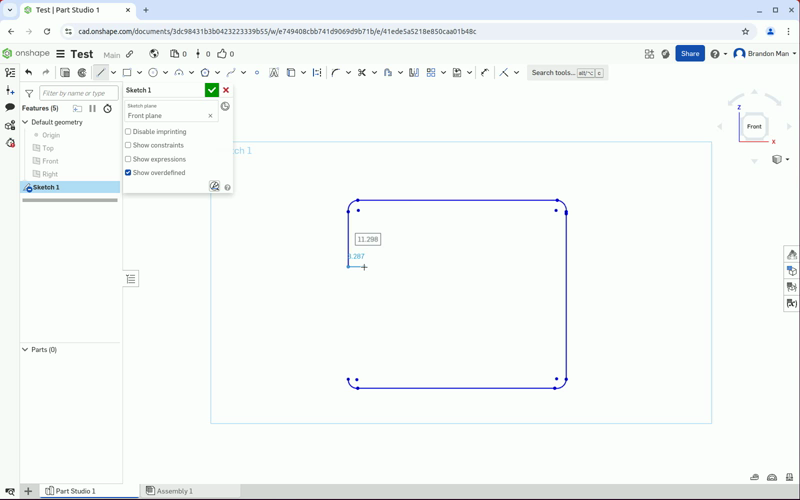
click(364, 266)
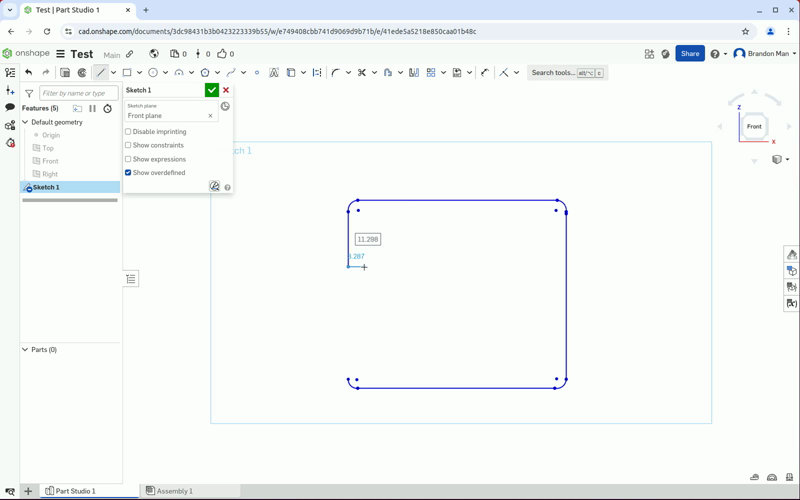
key_up(shift)
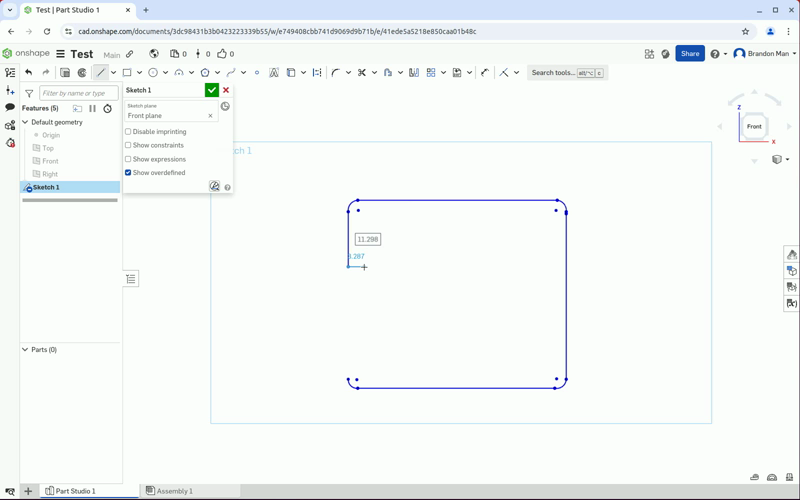
key_down(shift)
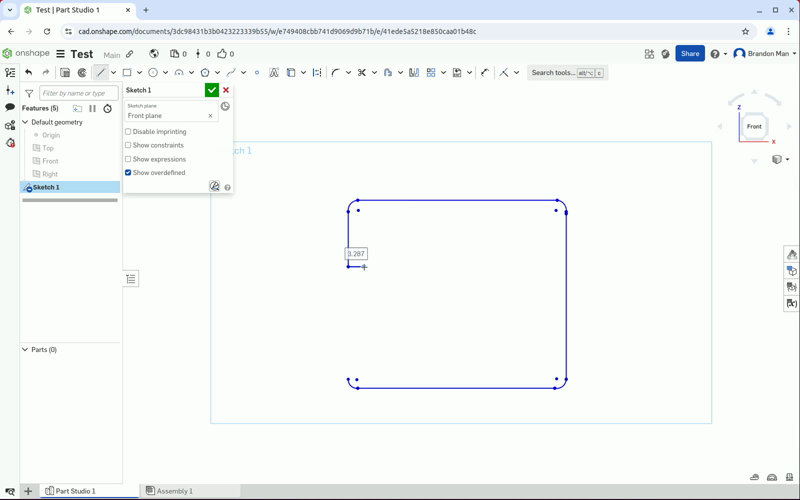
mouse_move(394, 266)
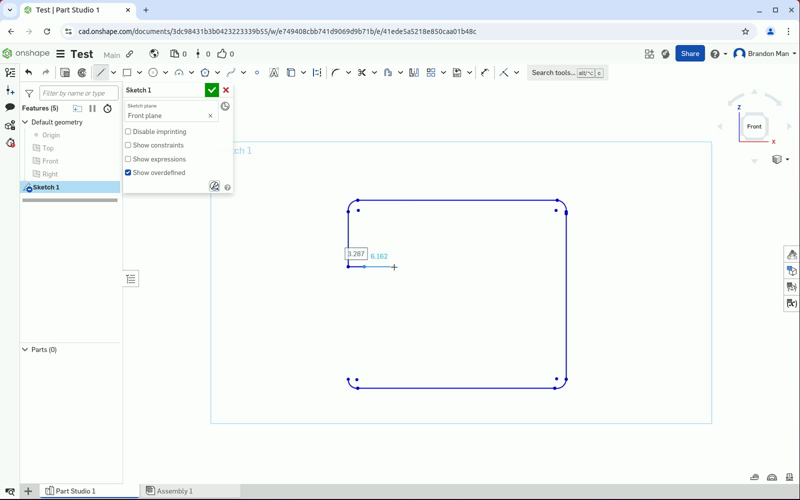
mouse_move(364, 324)
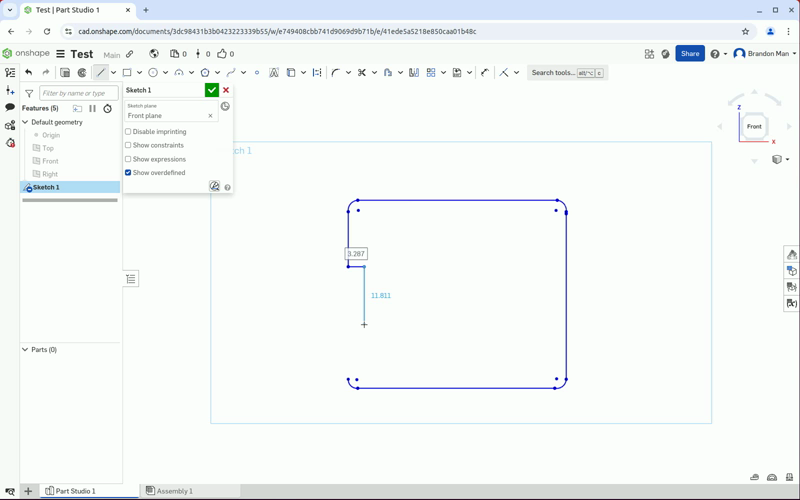
click(364, 324)
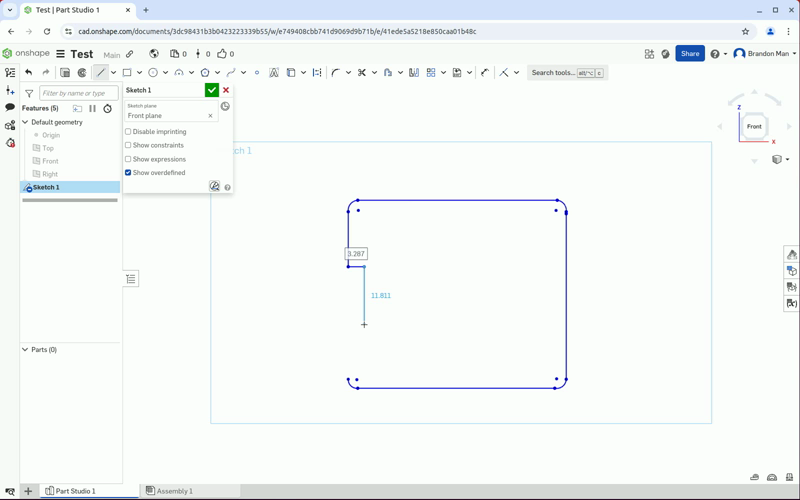
key_up(shift)
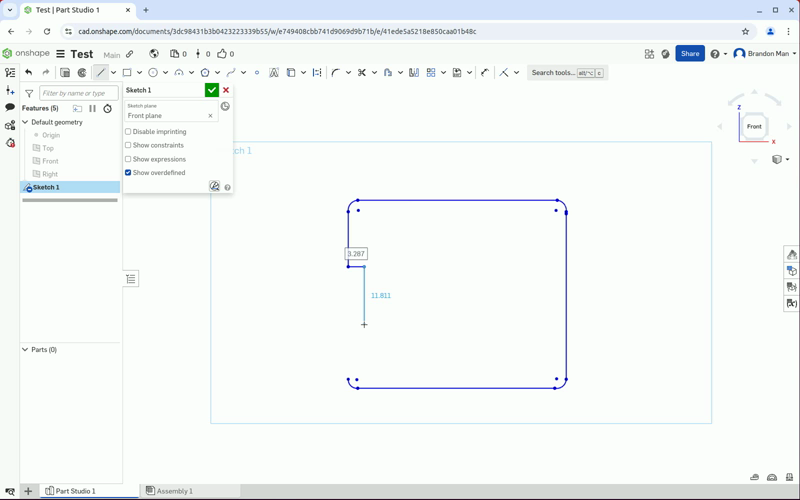
key_down(shift)
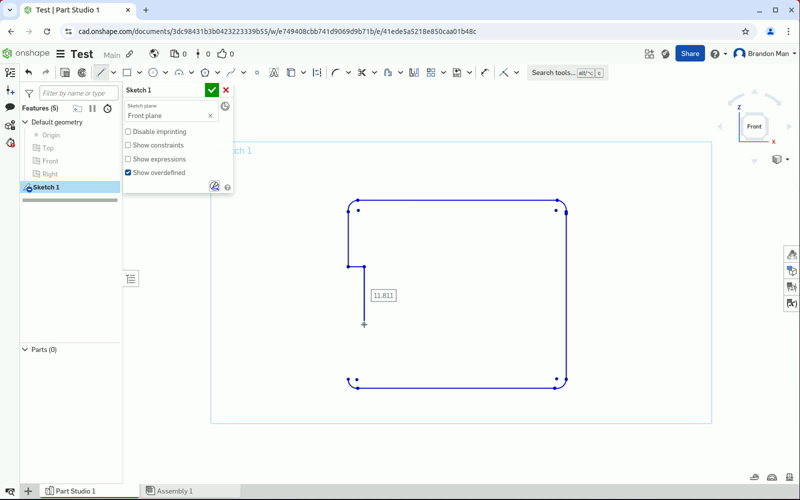
mouse_move(394, 324)
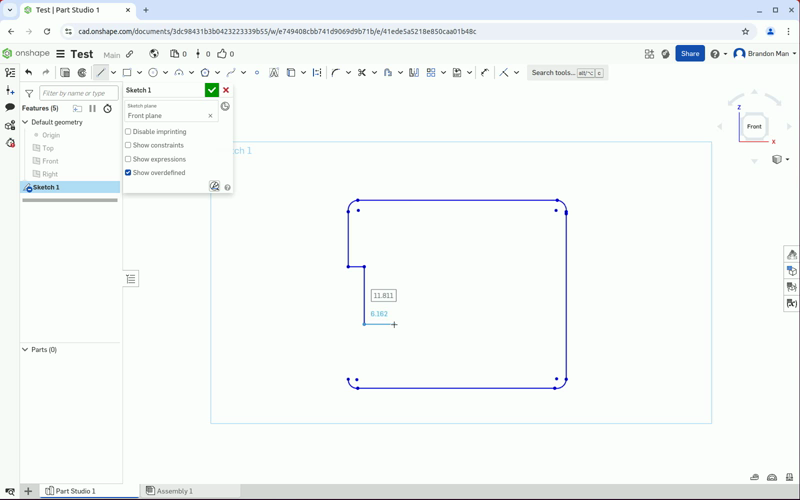
mouse_move(348, 324)
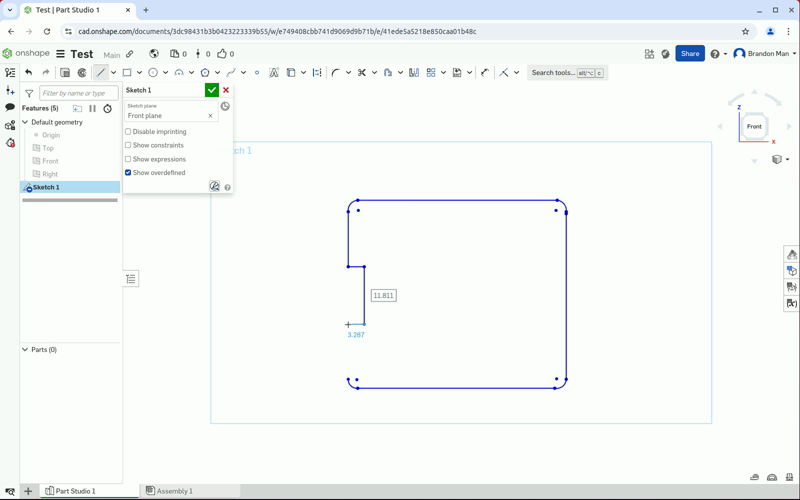
click(348, 324)
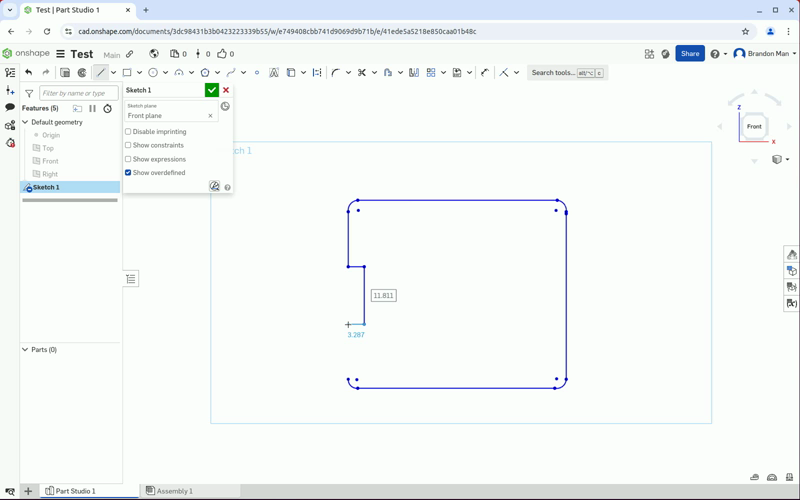
key_up(shift)
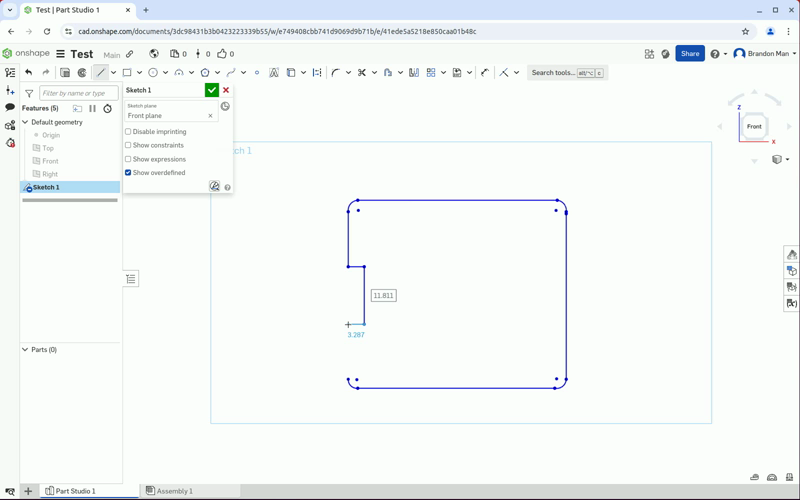
mouse_move(378, 324)
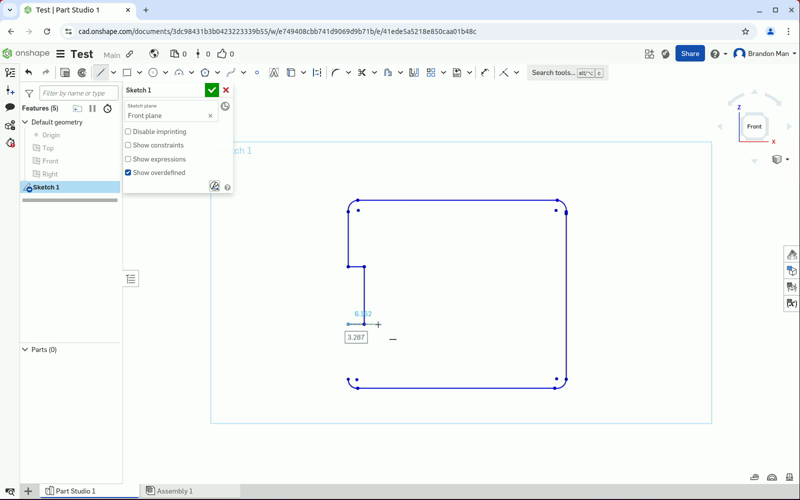
key_down(shift)
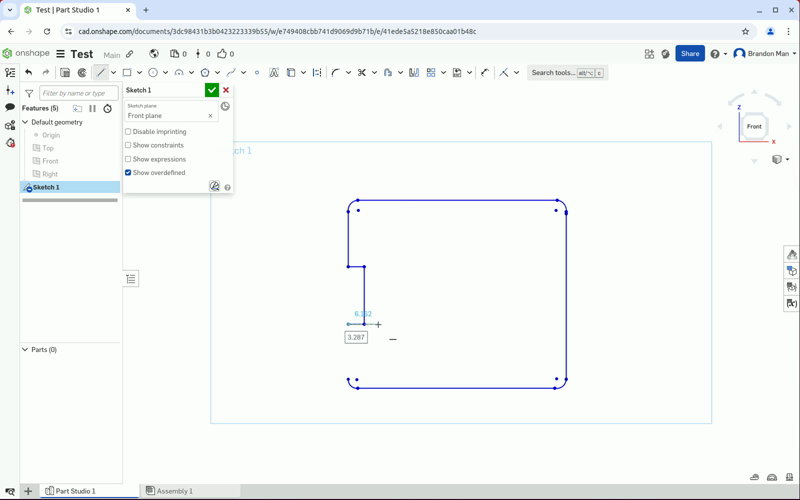
mouse_move(348, 379)
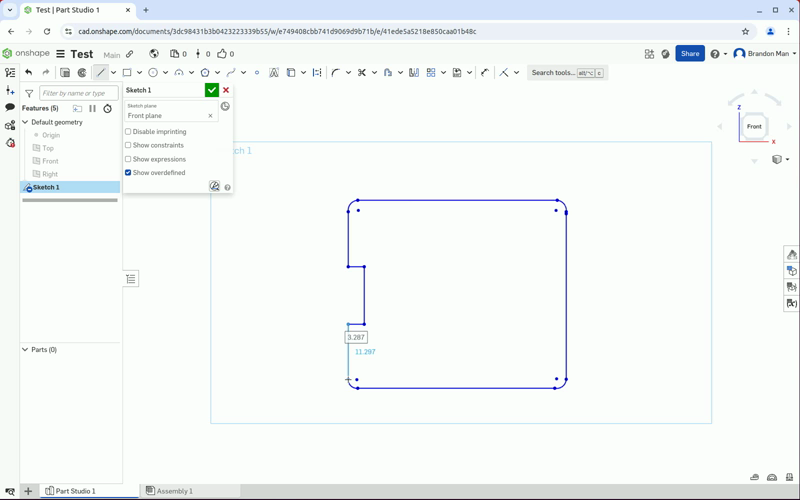
key_up(shift)
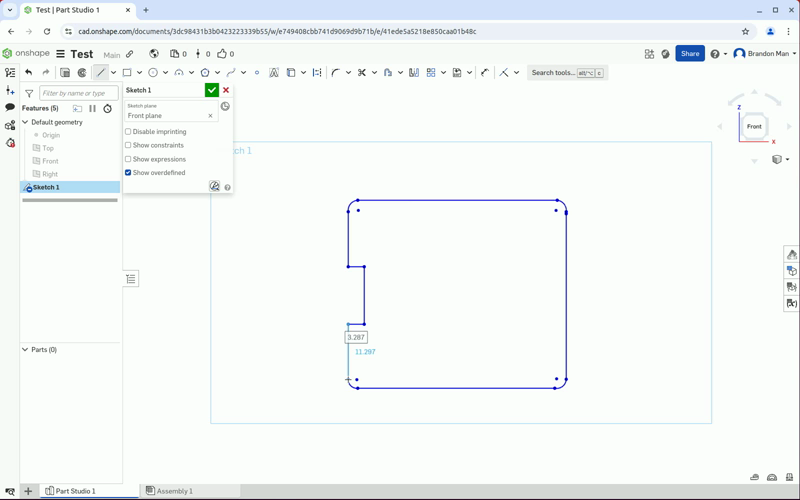
click(348, 379)
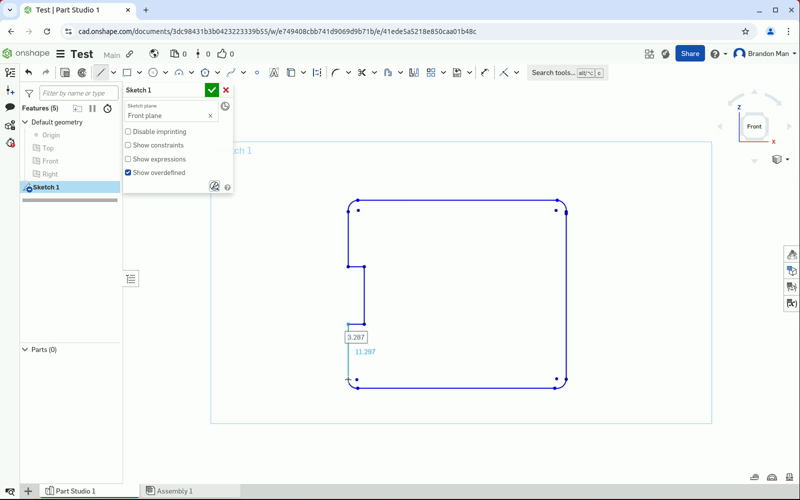
key(esc)
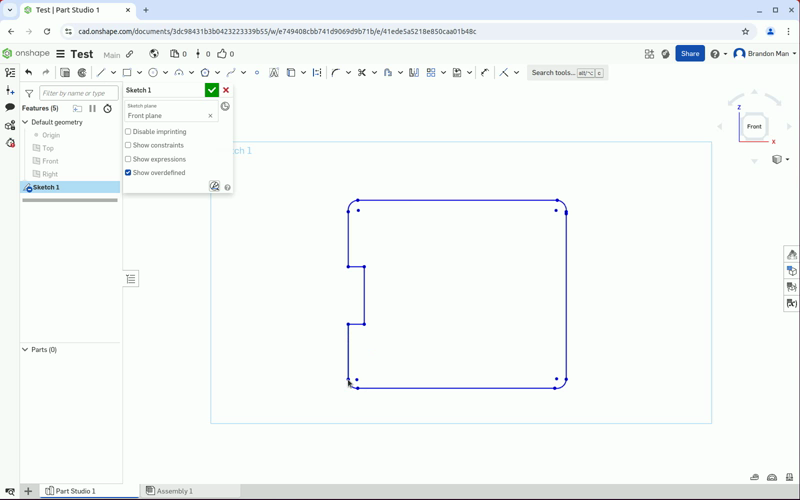
key(c)
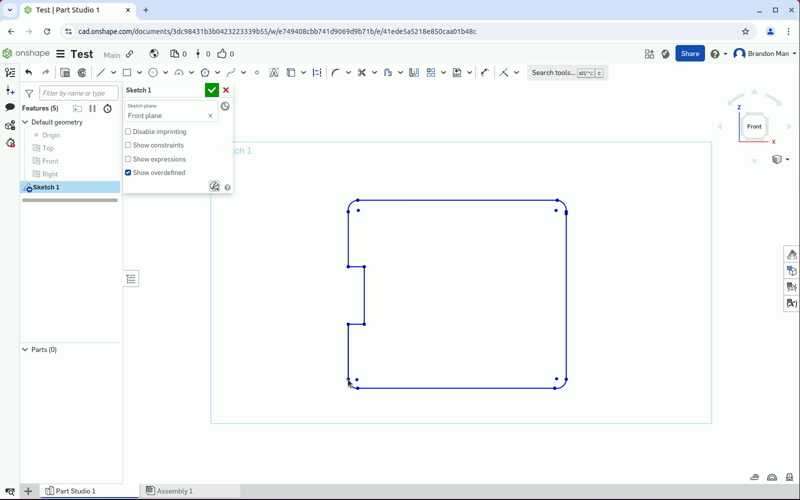
key_down(shift)
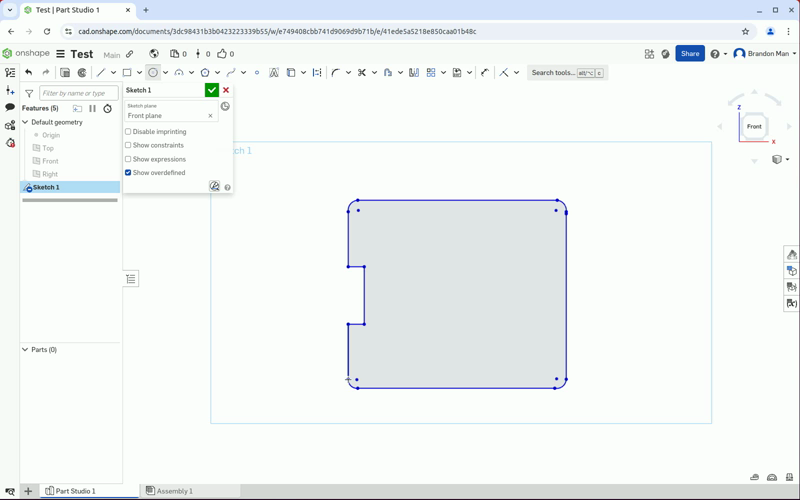
mouse_move(359, 379)
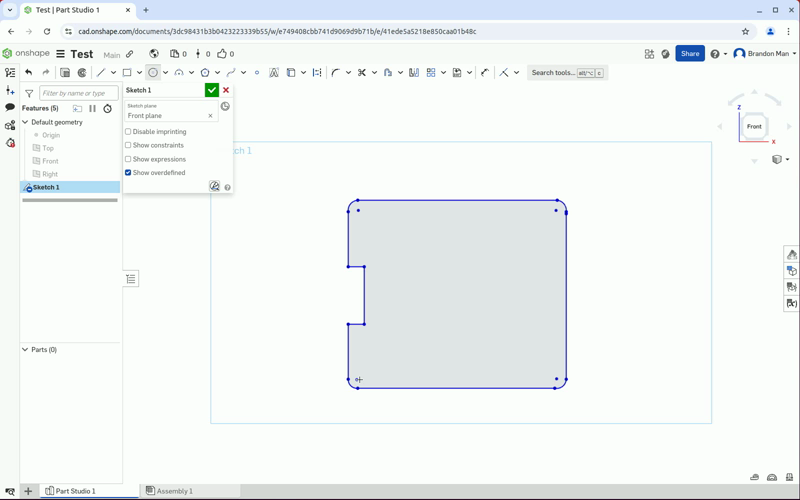
scroll(6)
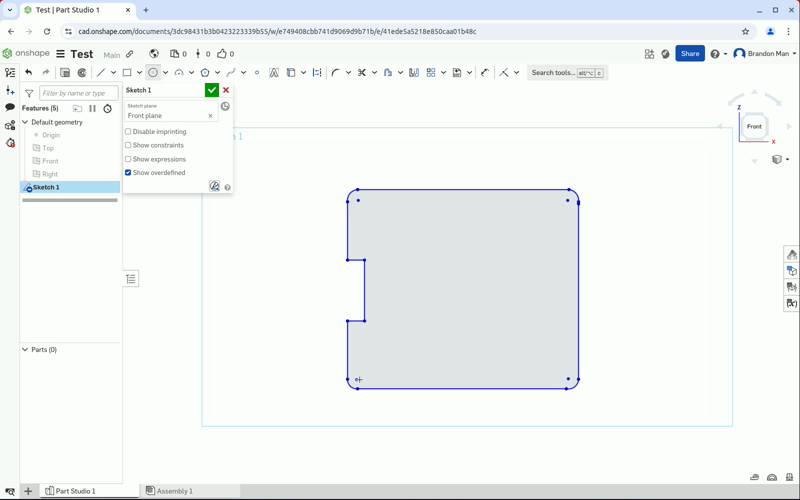
scroll(6)
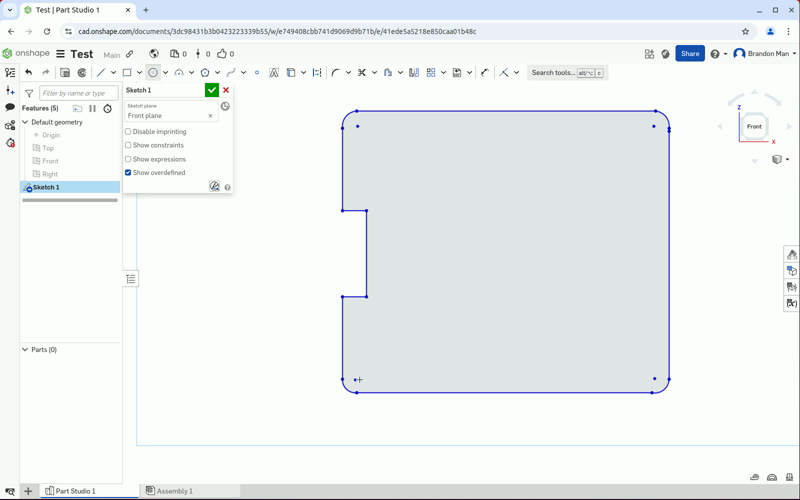
scroll(6)
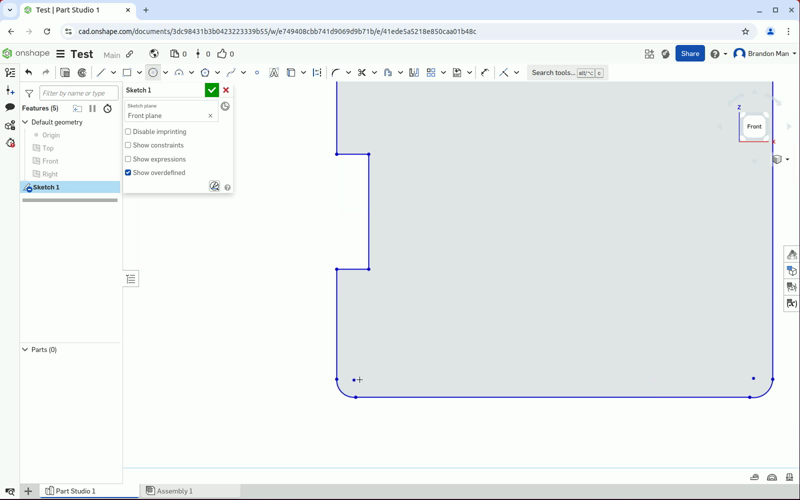
scroll(6)
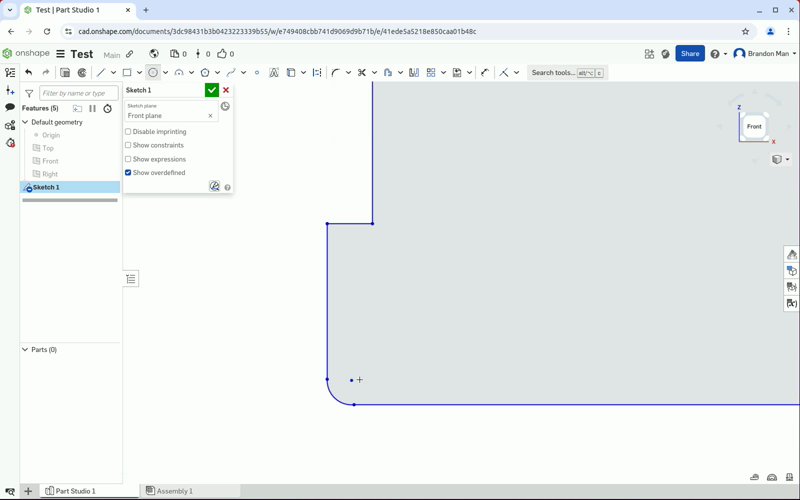
scroll(6)
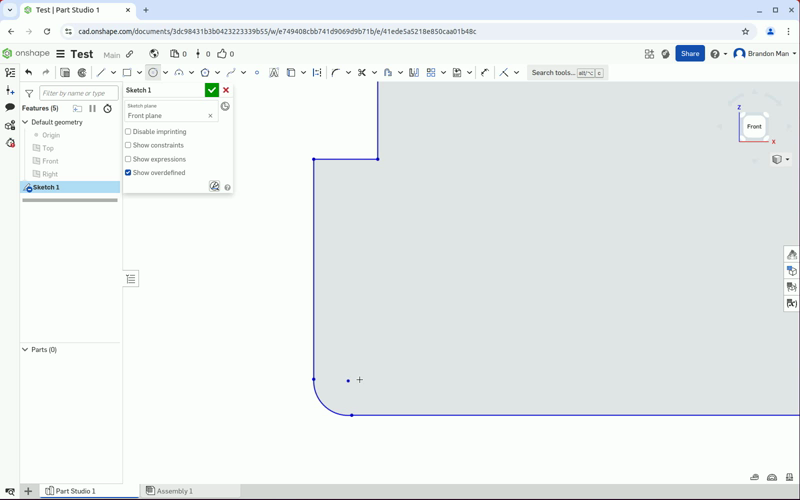
scroll(6)
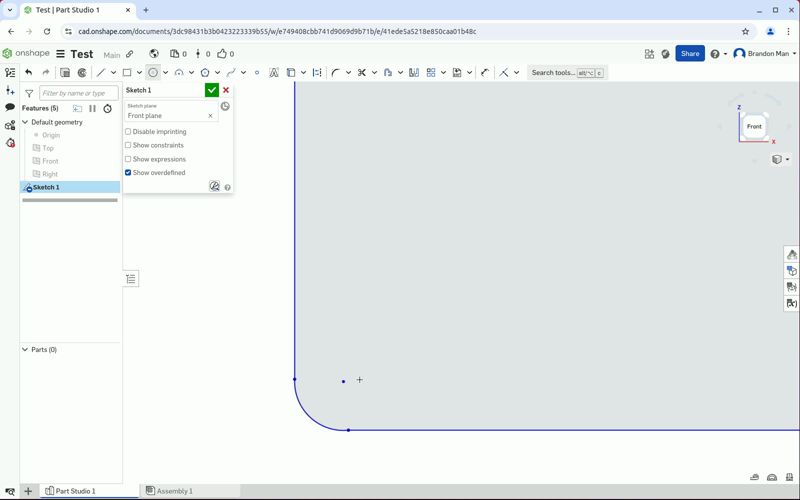
scroll(6)
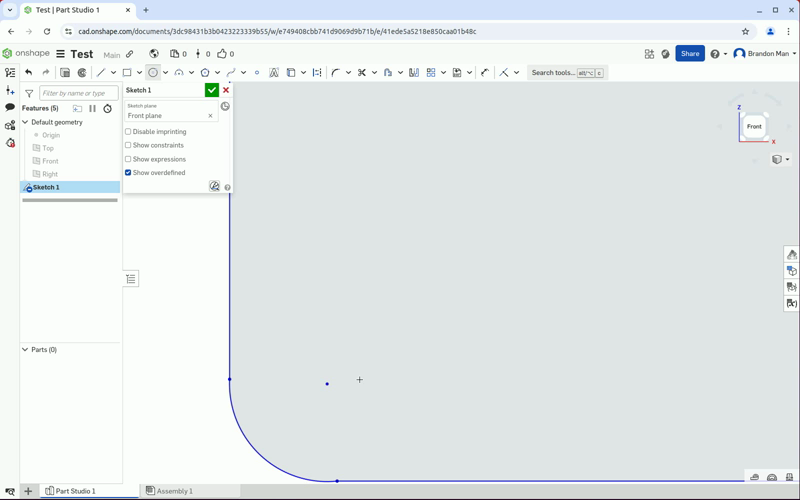
click(359, 379)
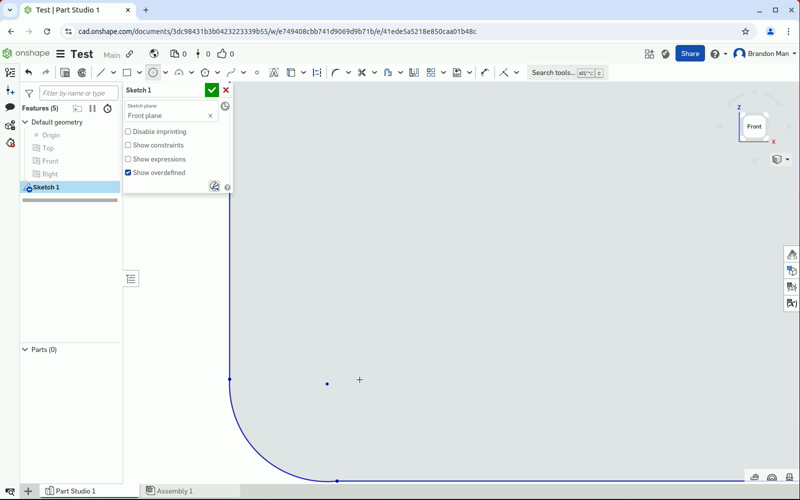
scroll(-6)
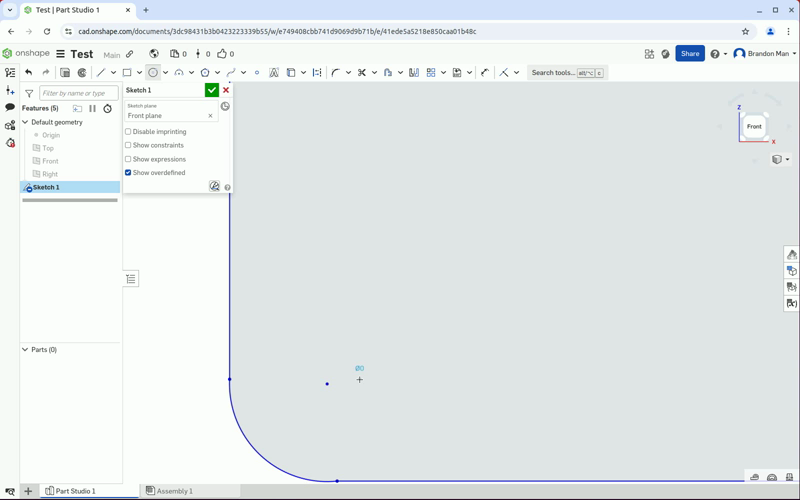
scroll(-6)
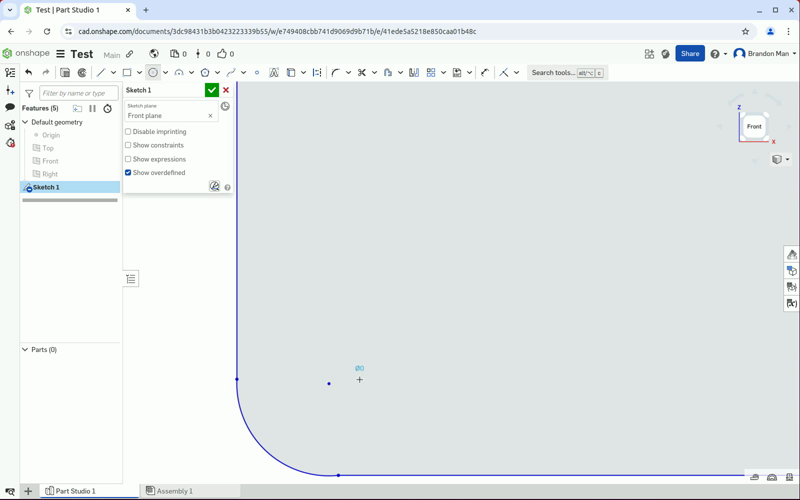
scroll(-6)
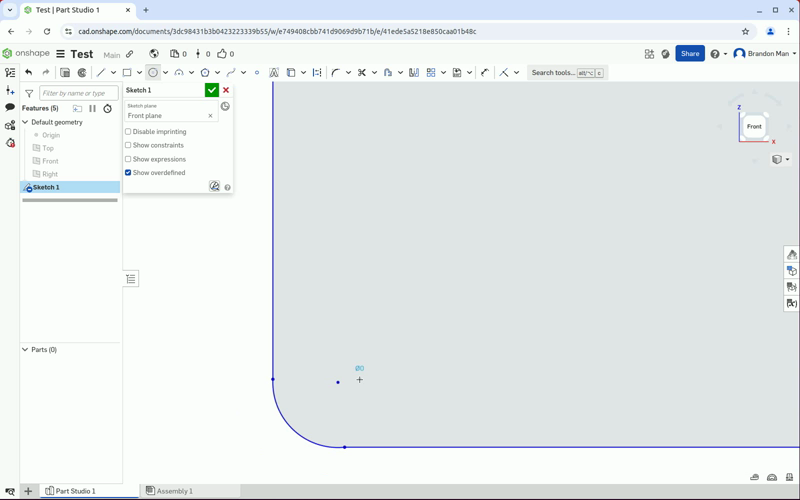
scroll(-6)
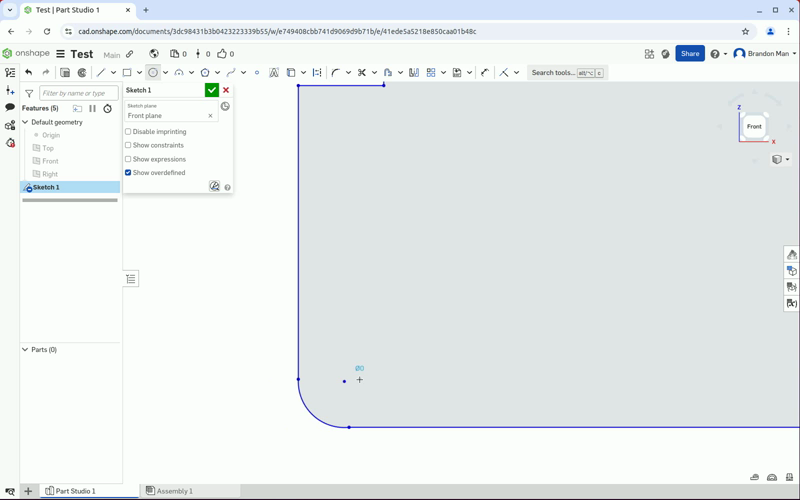
scroll(-6)
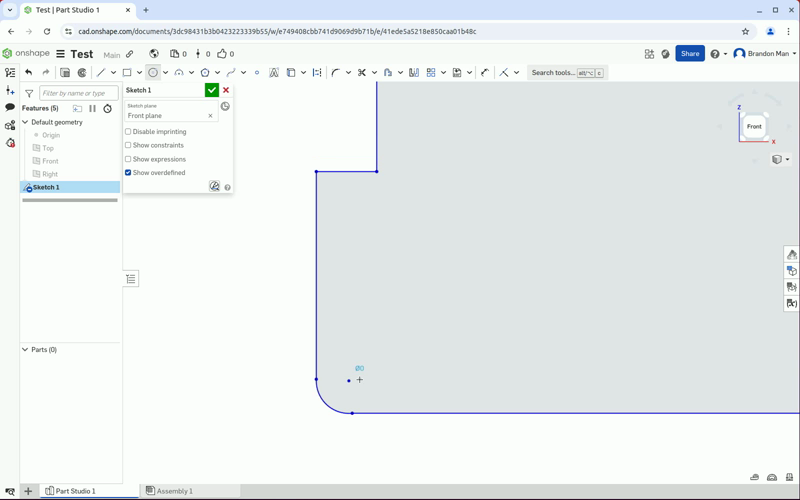
scroll(-6)
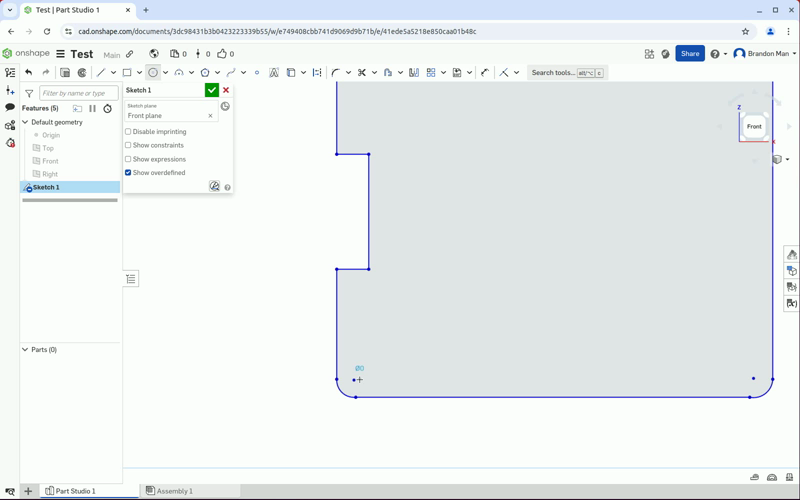
scroll(-6)
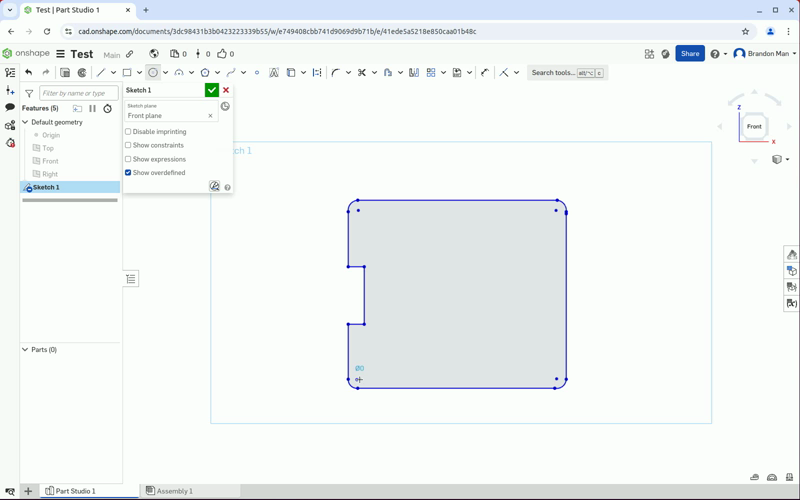
key_up(shift)
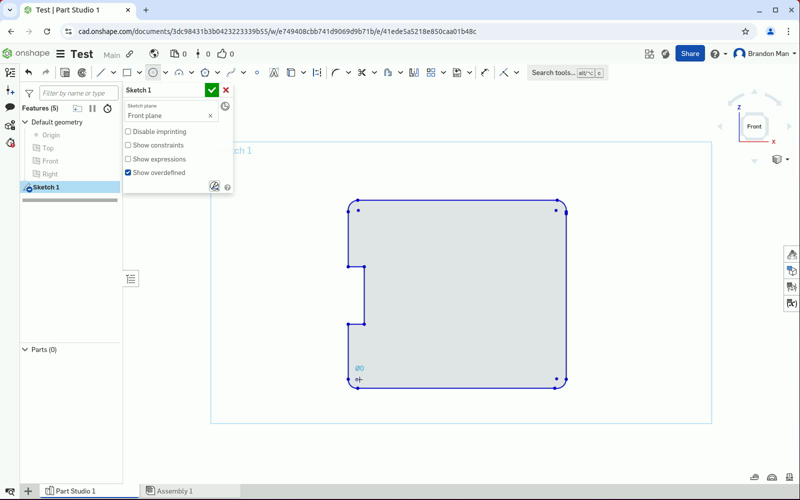
mouse_move(364, 379)
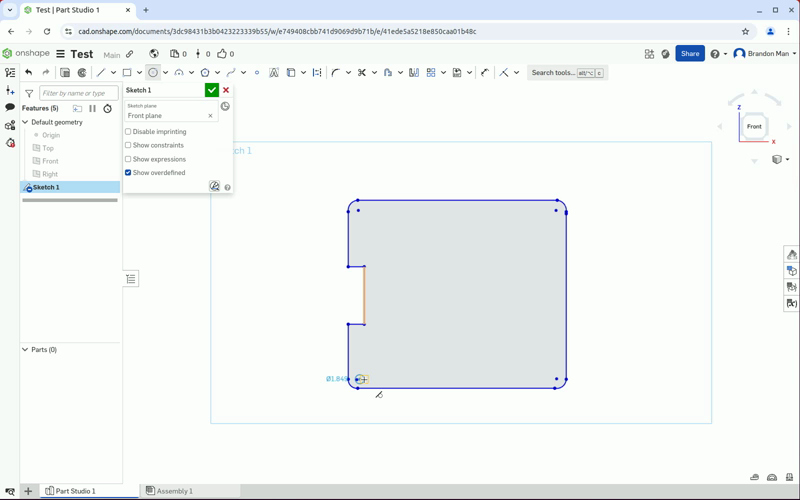
click(364, 379)
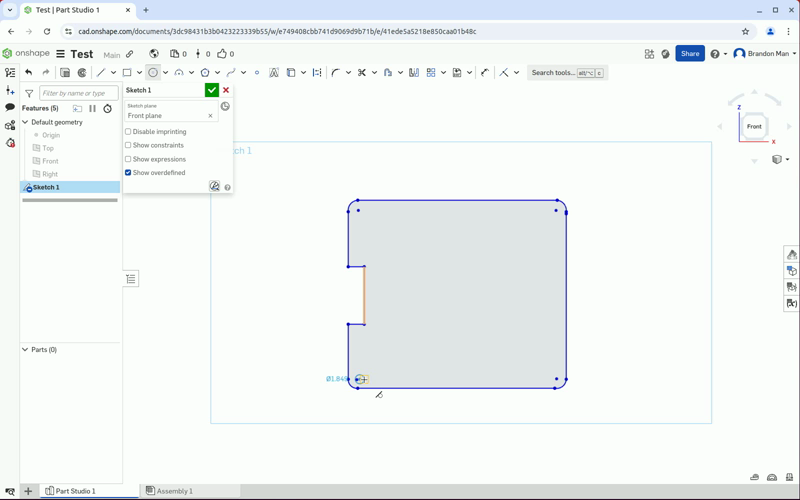
key(esc)
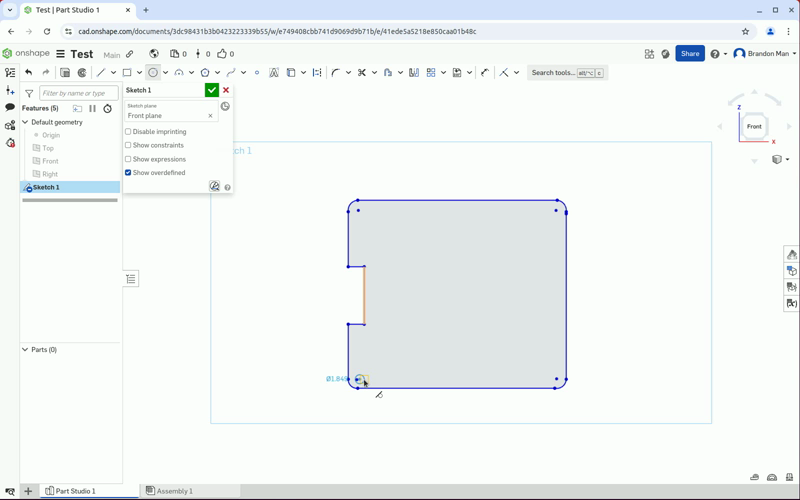
key(c)
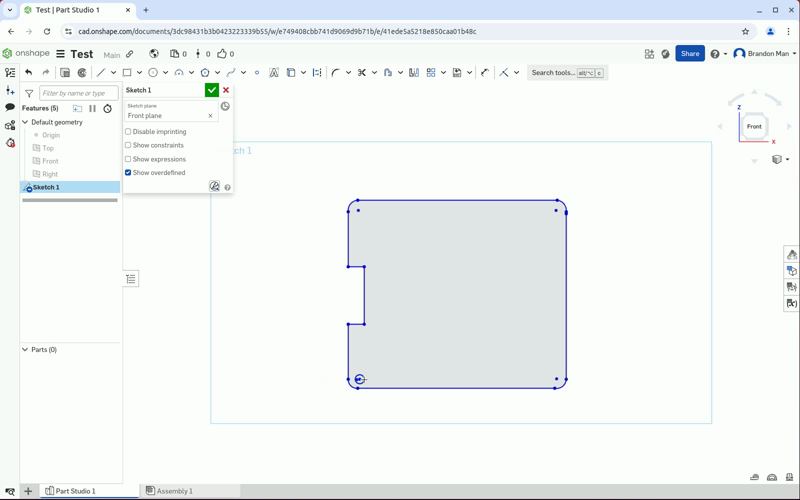
key_down(shift)
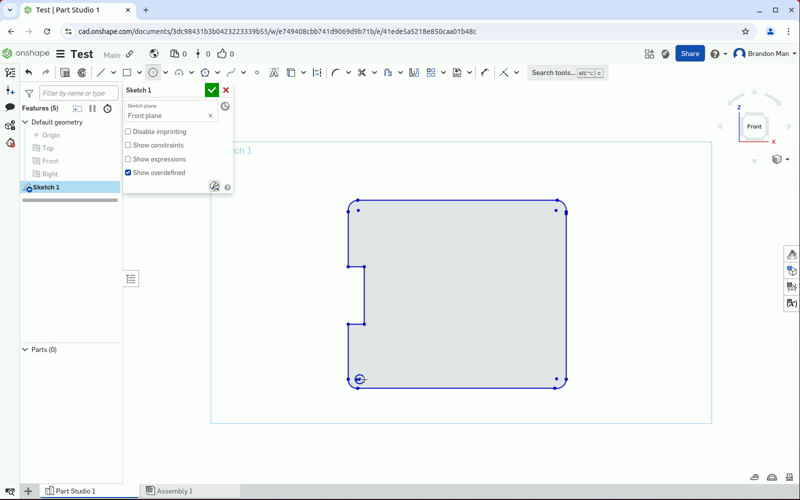
mouse_move(359, 213)
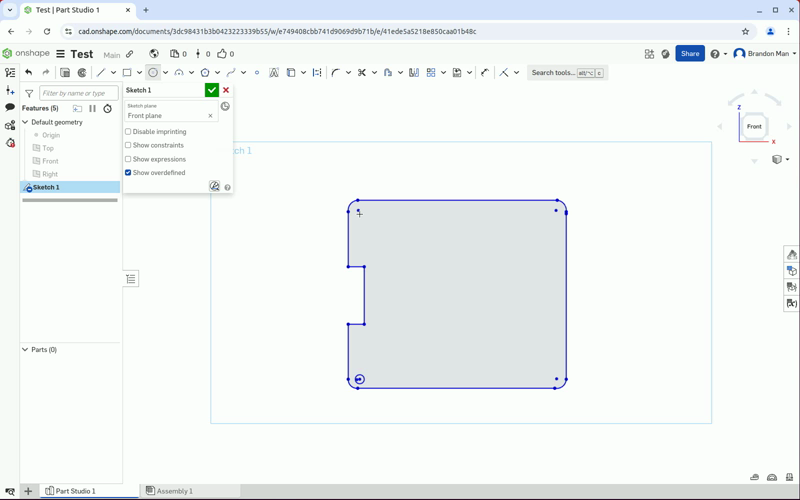
scroll(6)
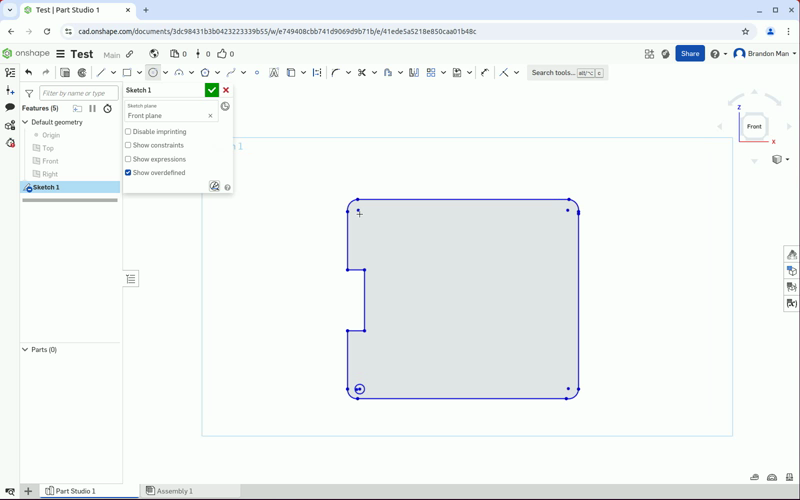
scroll(6)
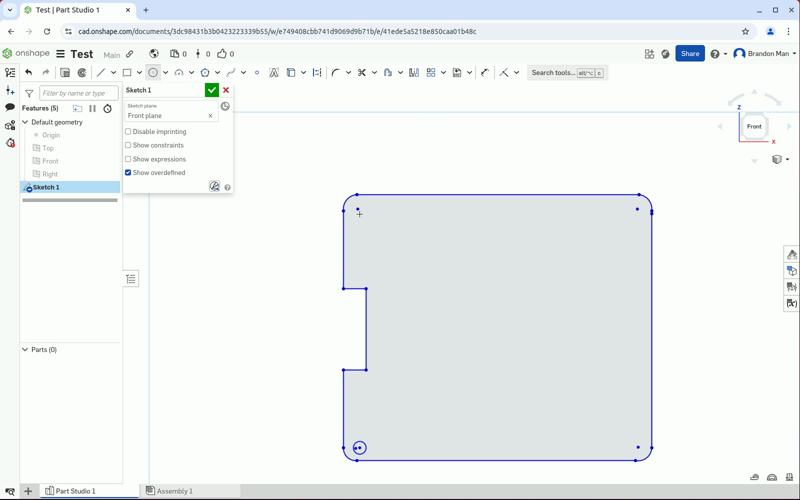
scroll(6)
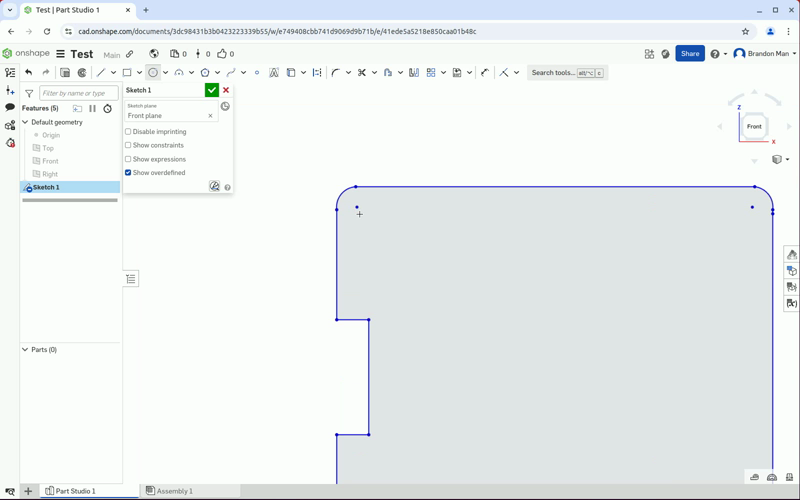
scroll(6)
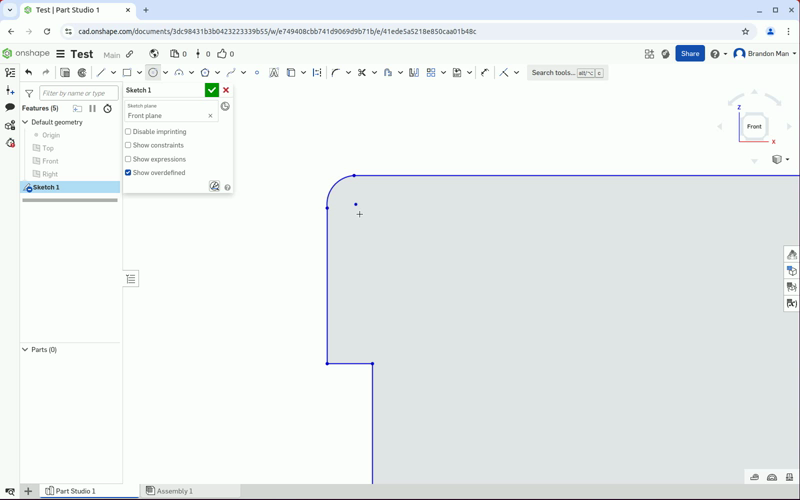
scroll(6)
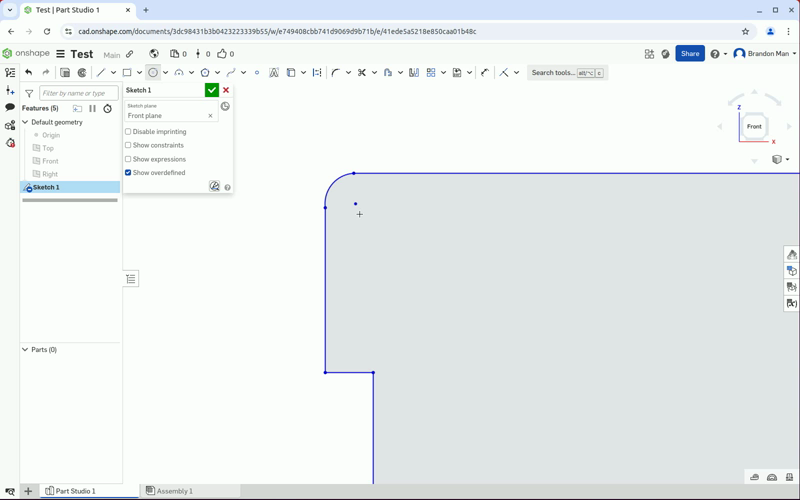
scroll(6)
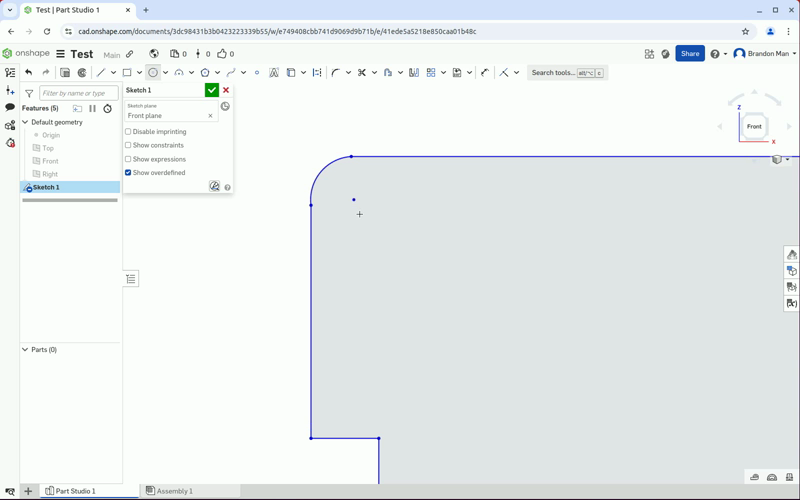
scroll(6)
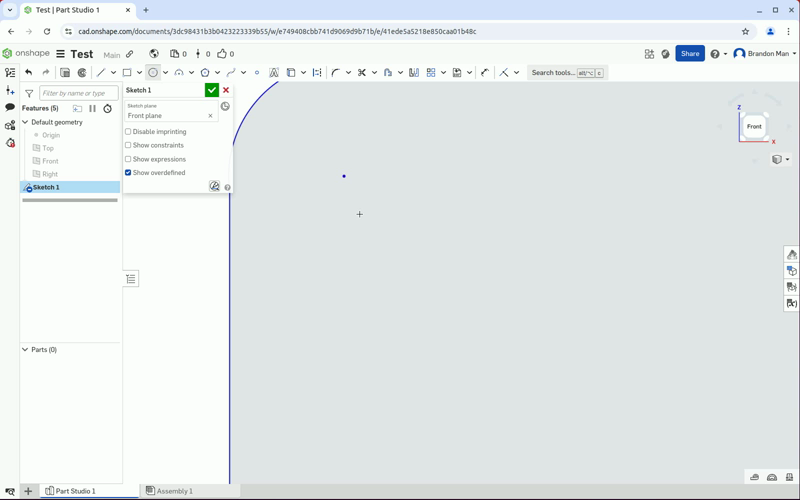
click(359, 213)
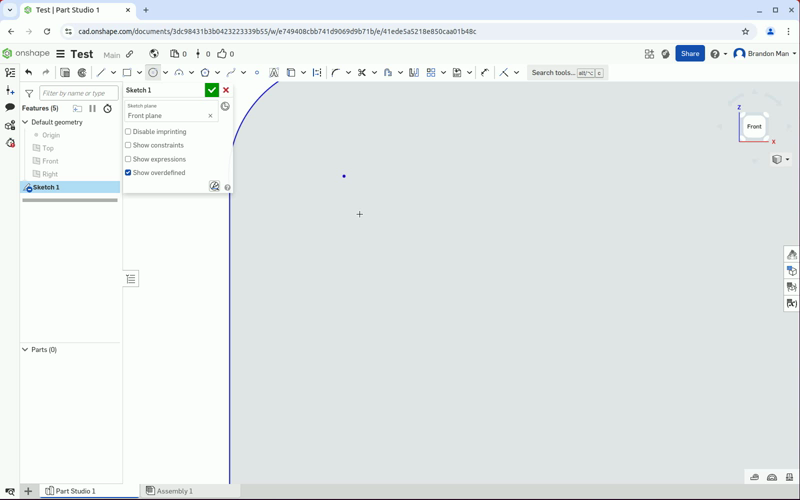
scroll(-6)
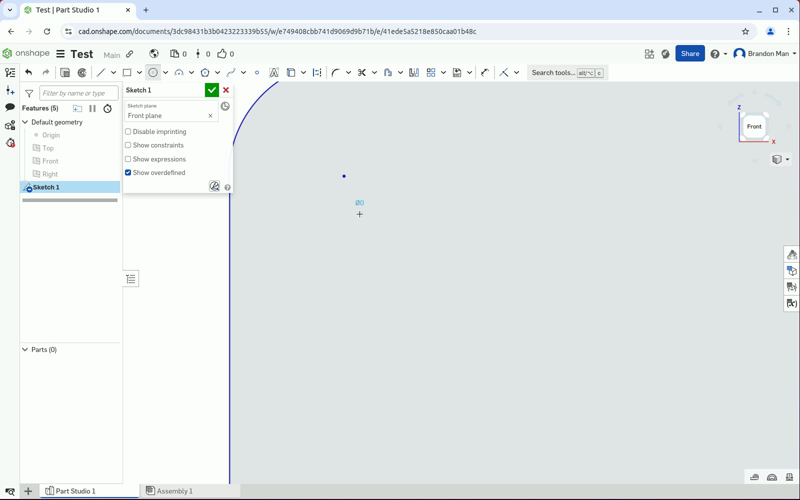
scroll(-6)
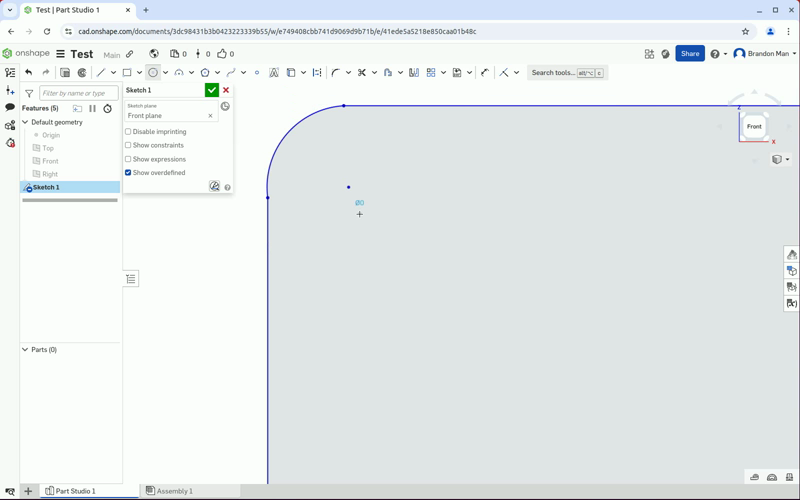
scroll(-6)
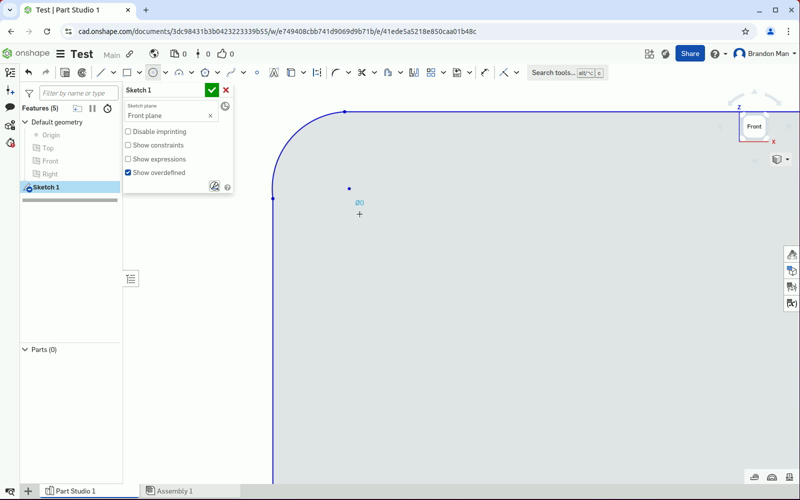
scroll(-6)
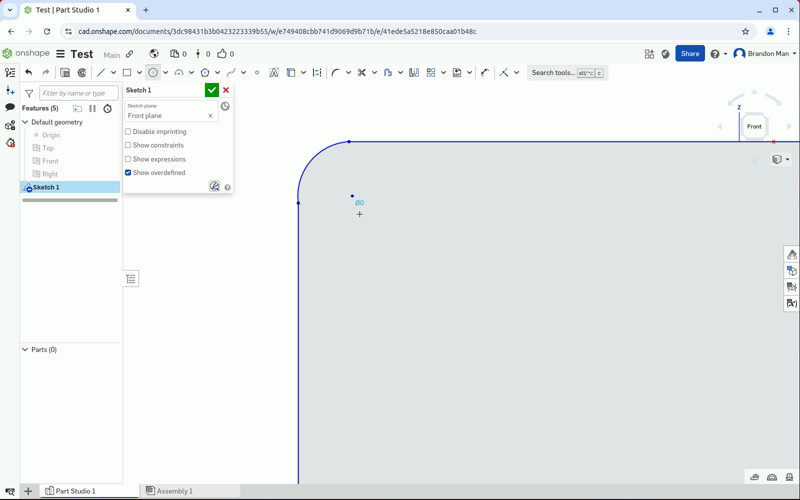
scroll(-6)
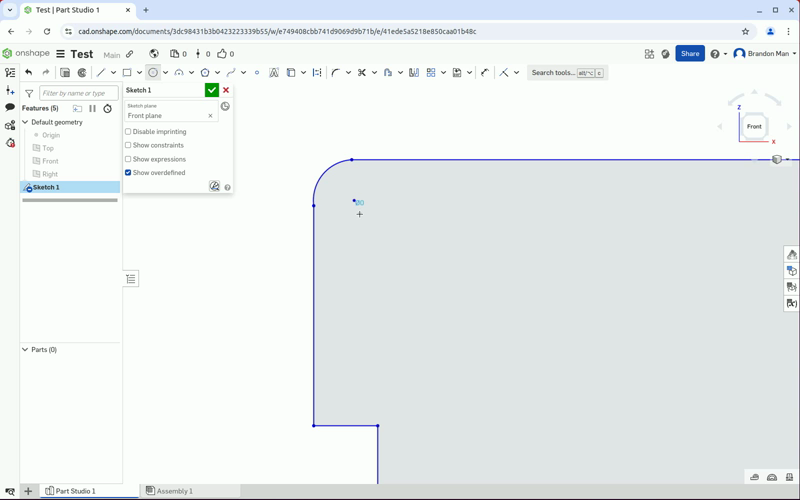
scroll(-6)
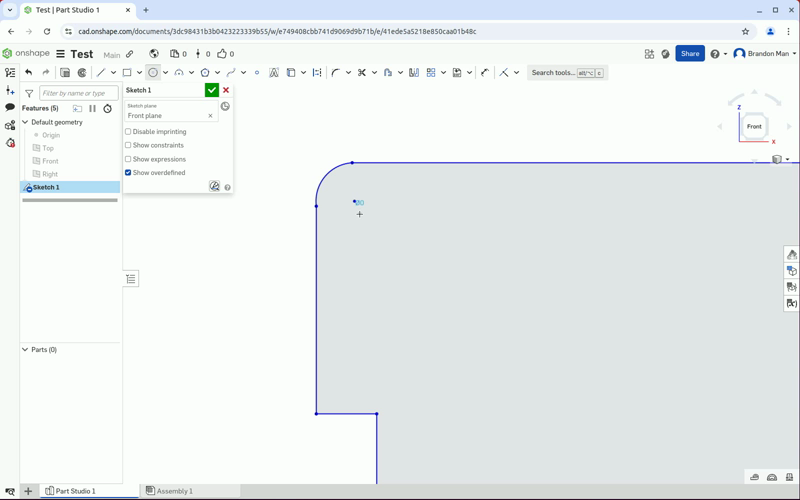
scroll(-6)
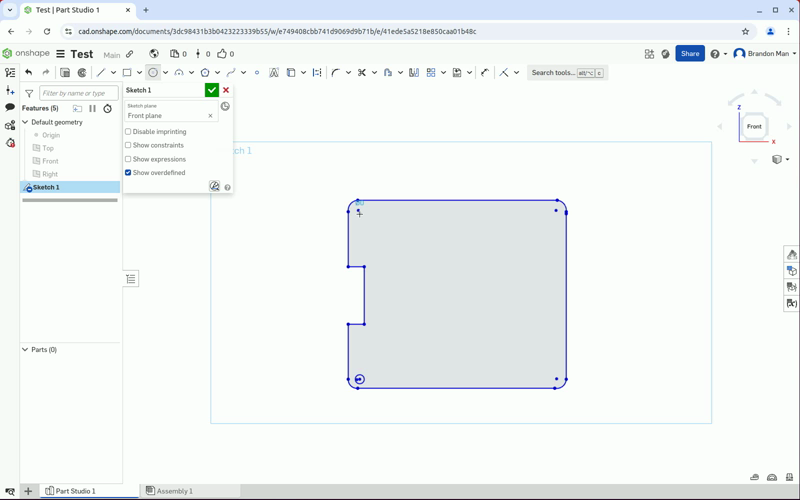
key_up(shift)
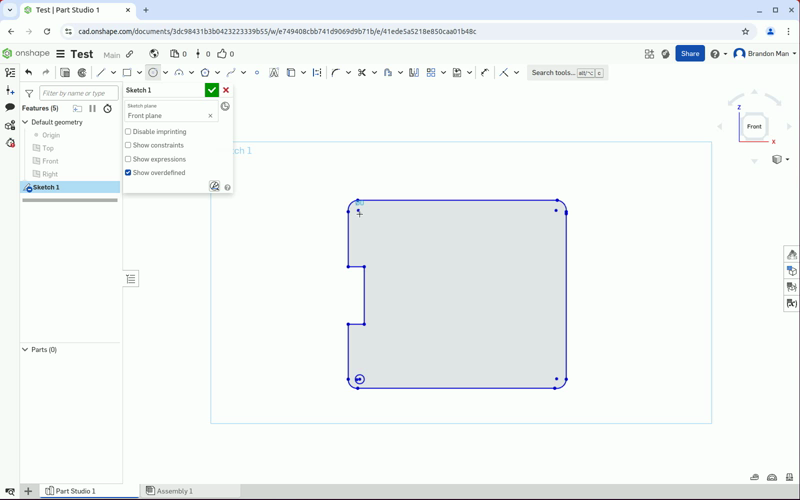
mouse_move(364, 213)
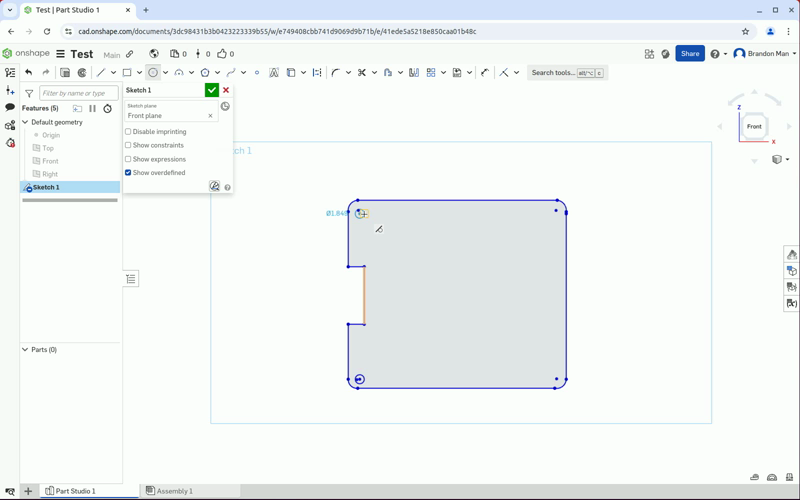
click(364, 213)
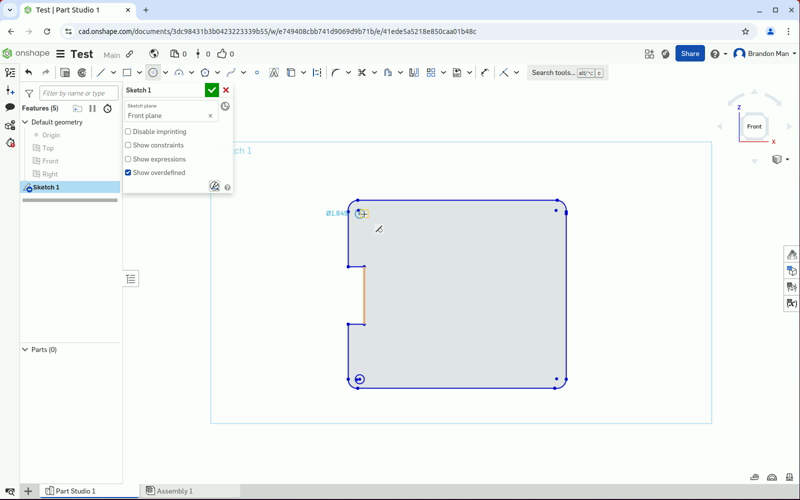
key(esc)
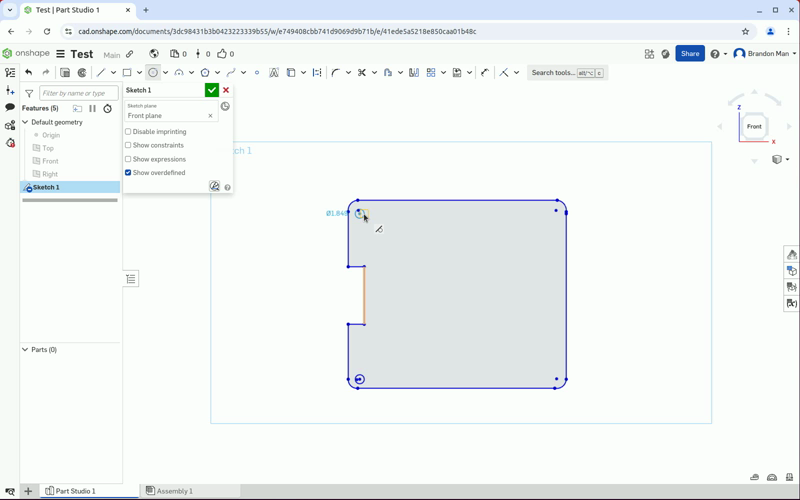
key(l)
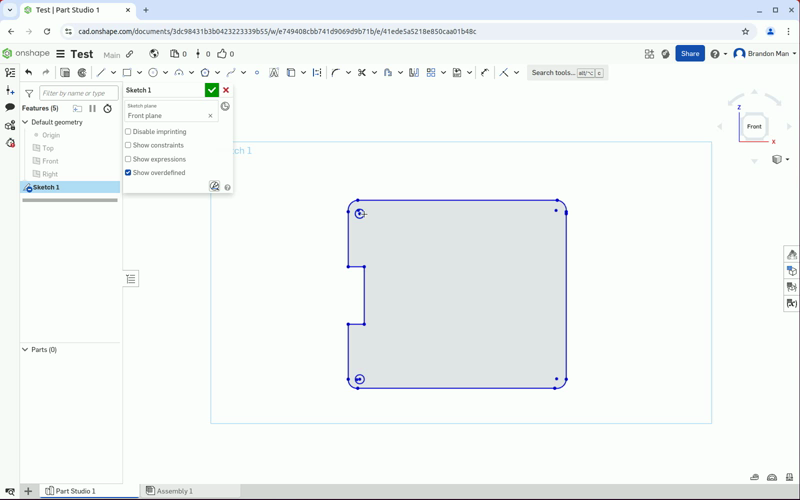
key_down(shift)
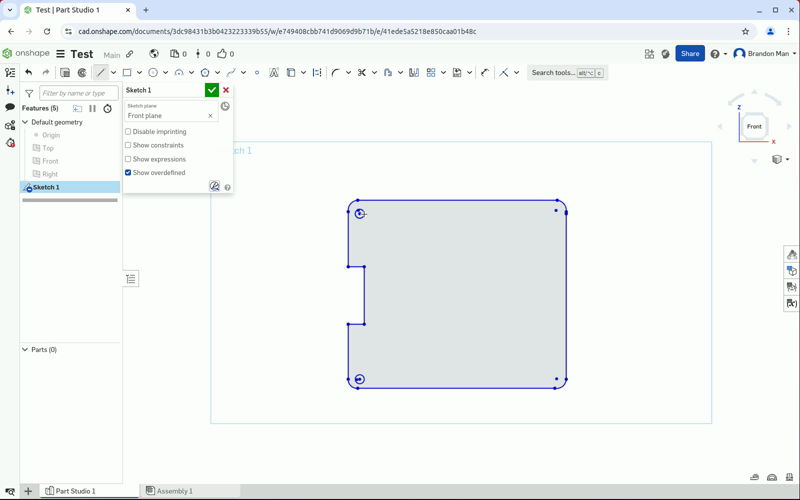
mouse_move(371, 222)
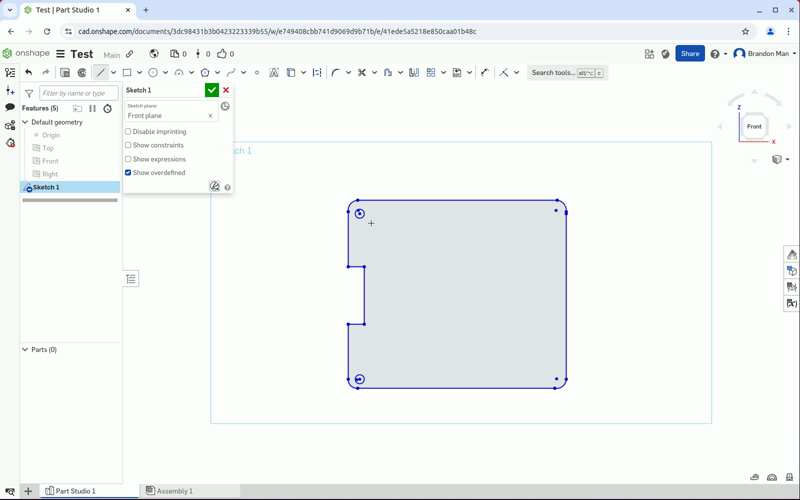
click(371, 222)
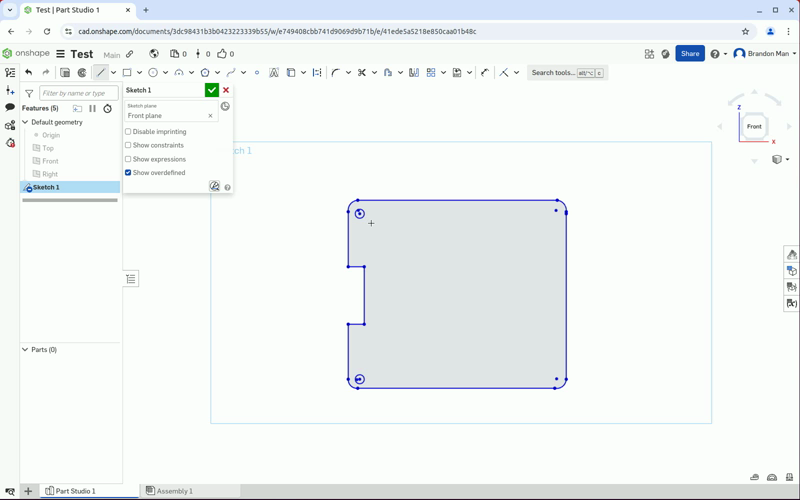
key_up(shift)
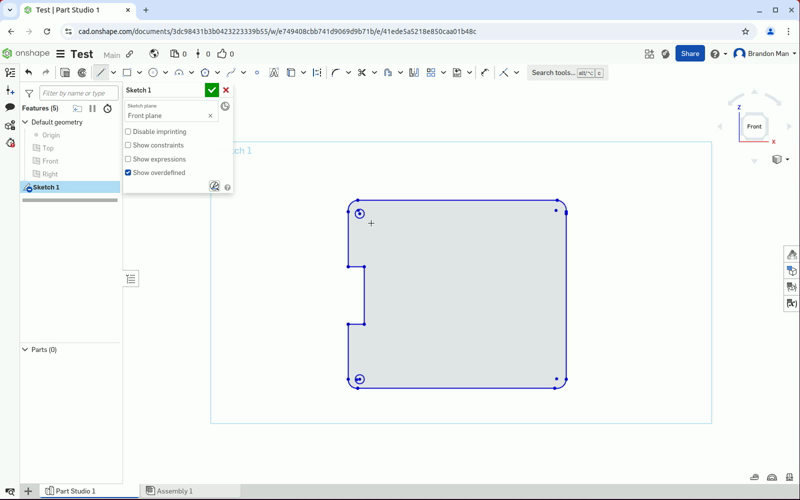
key_down(shift)
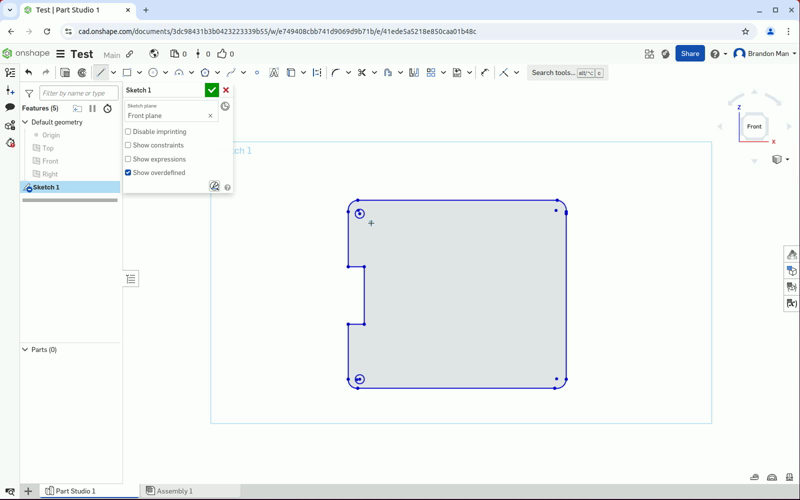
mouse_move(541, 222)
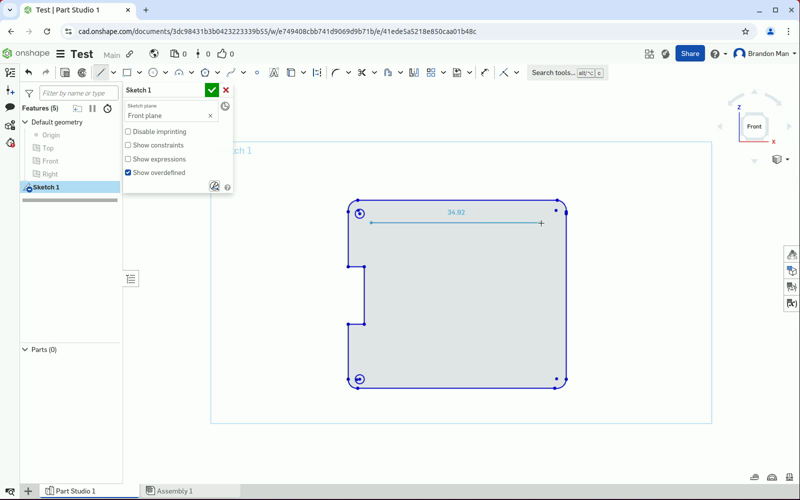
click(541, 222)
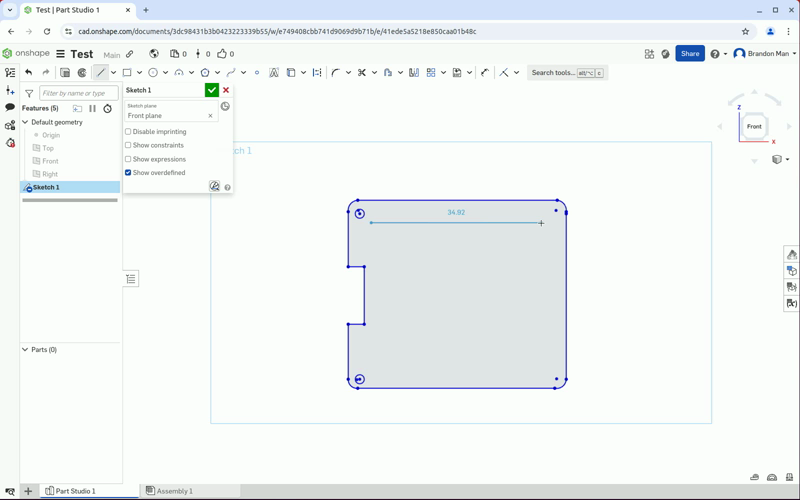
key_up(shift)
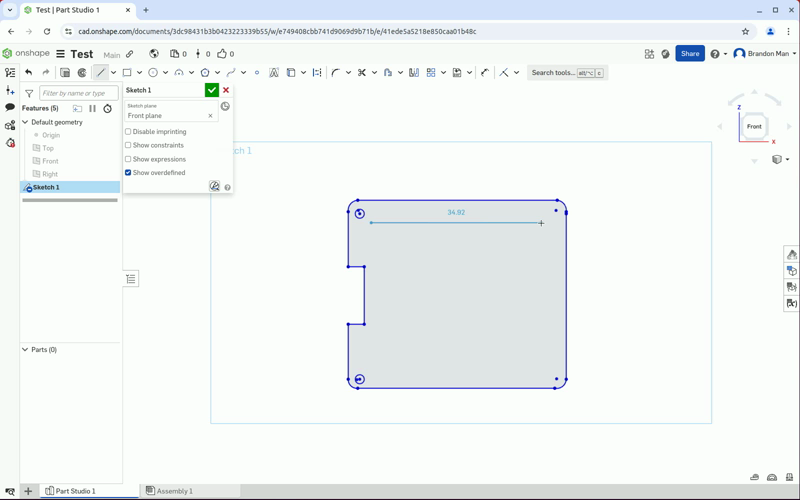
key_down(shift)
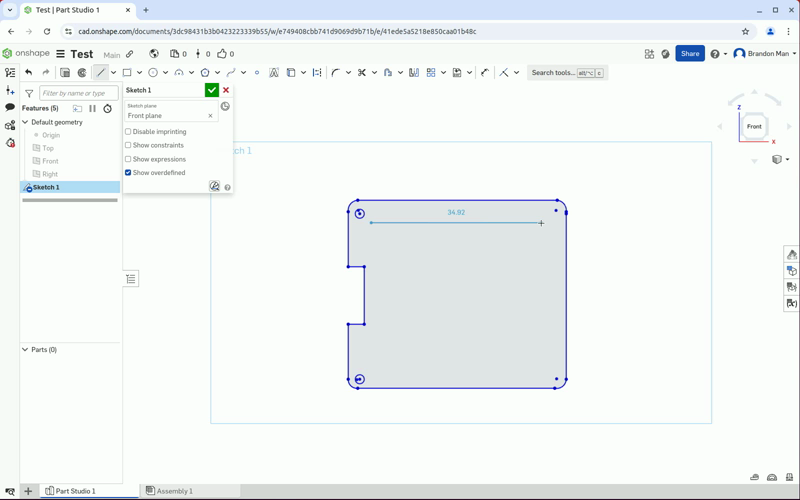
mouse_move(571, 222)
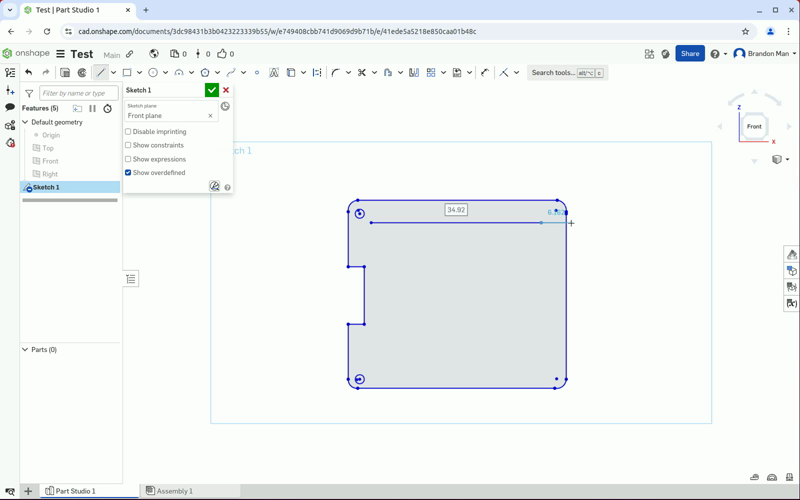
mouse_move(541, 204)
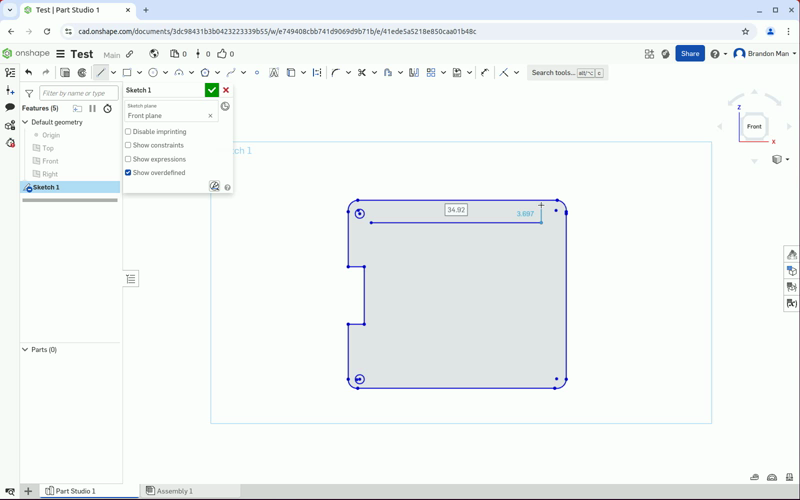
click(541, 204)
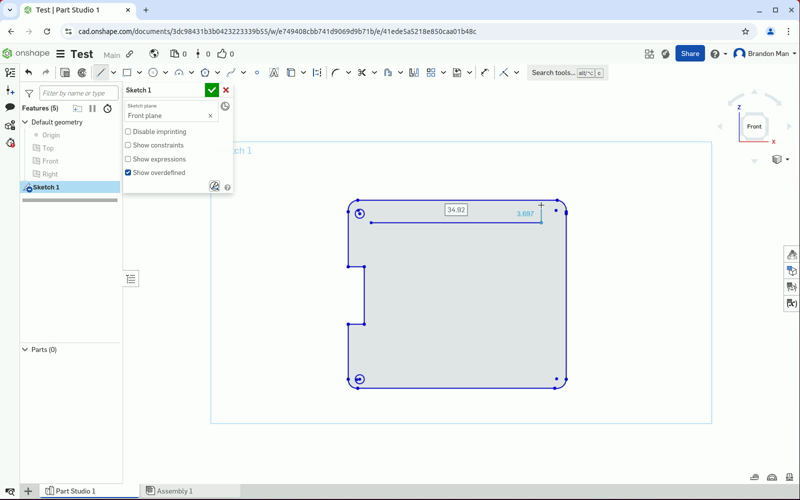
key_up(shift)
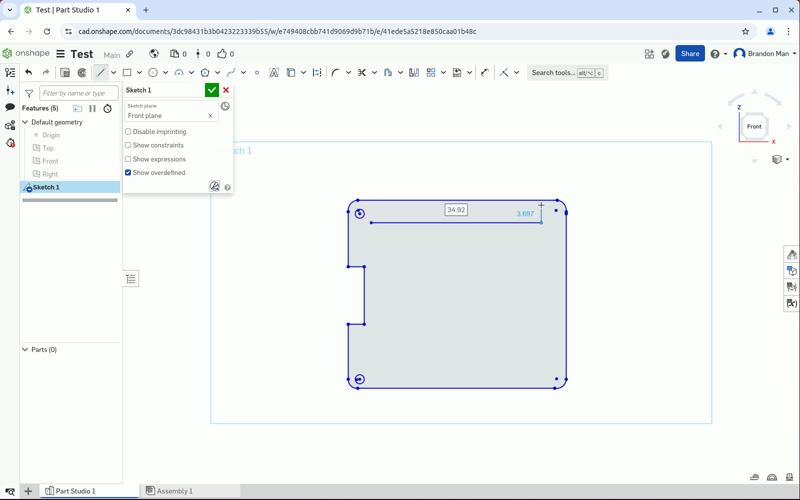
key_down(shift)
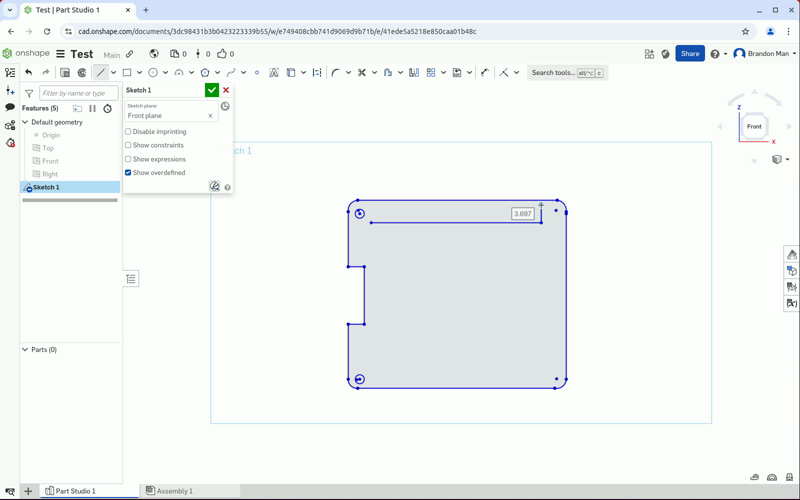
mouse_move(371, 204)
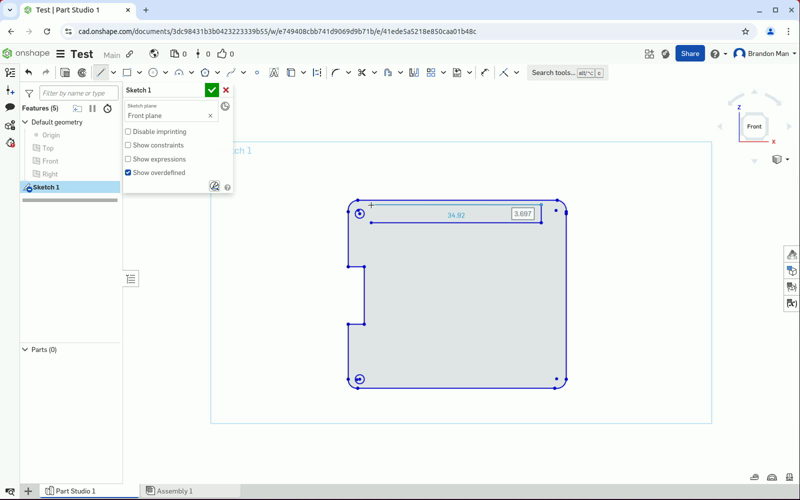
click(371, 204)
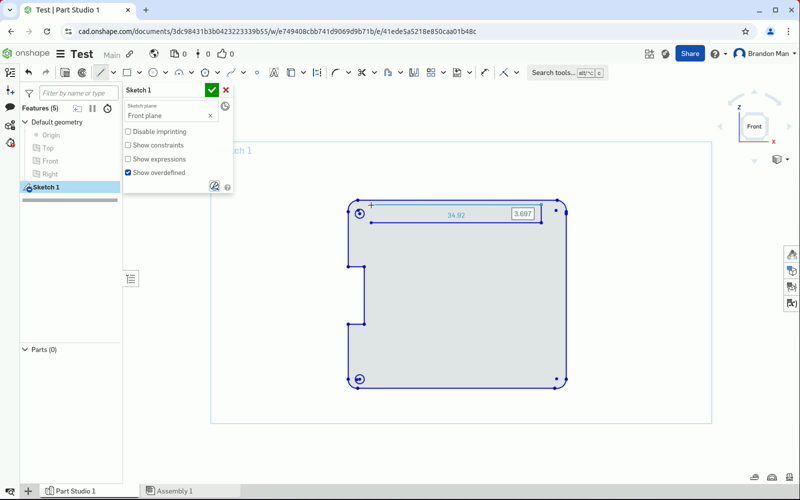
key_up(shift)
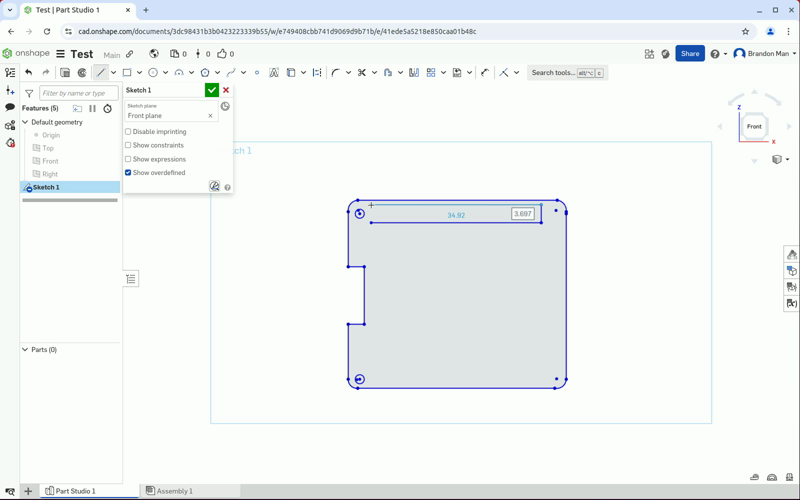
mouse_move(401, 204)
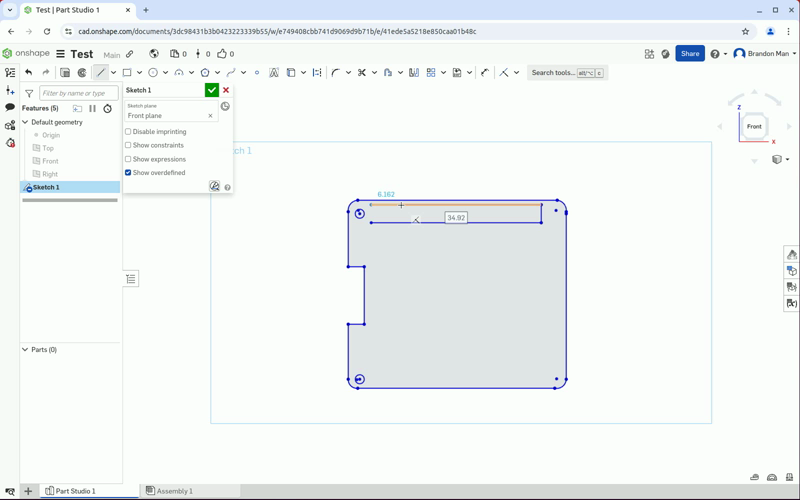
key_down(shift)
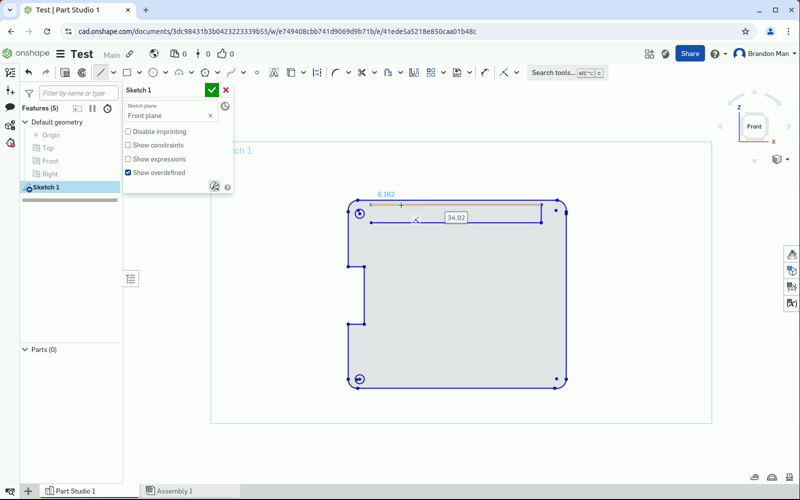
mouse_move(371, 222)
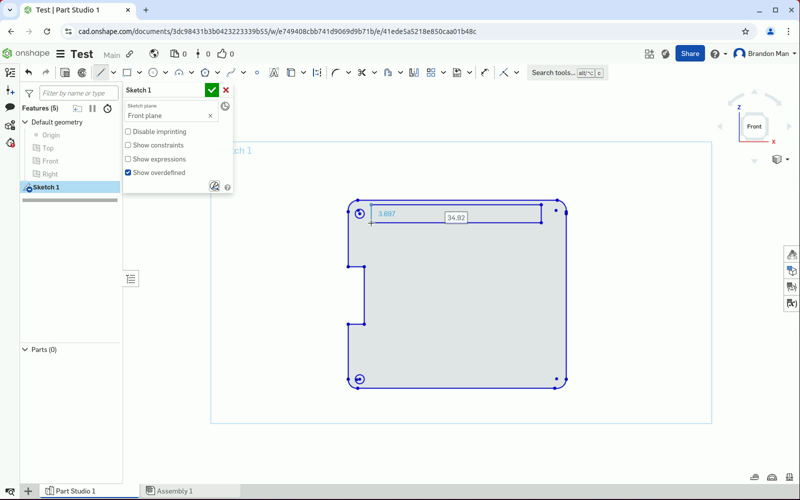
key_up(shift)
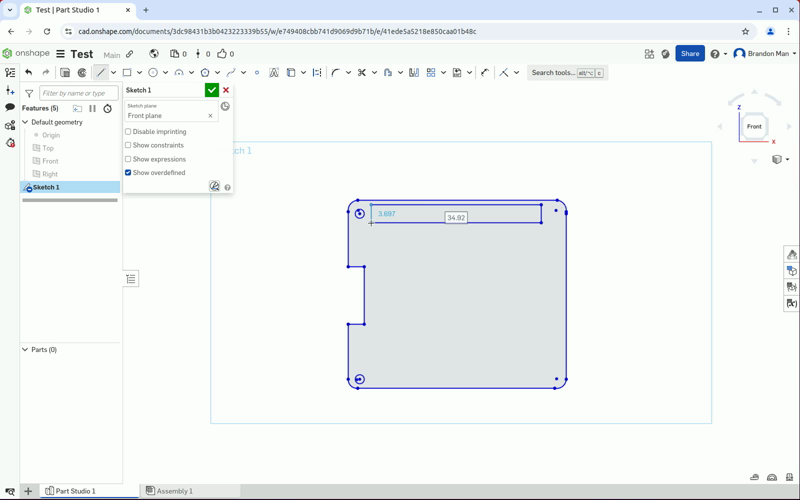
click(371, 222)
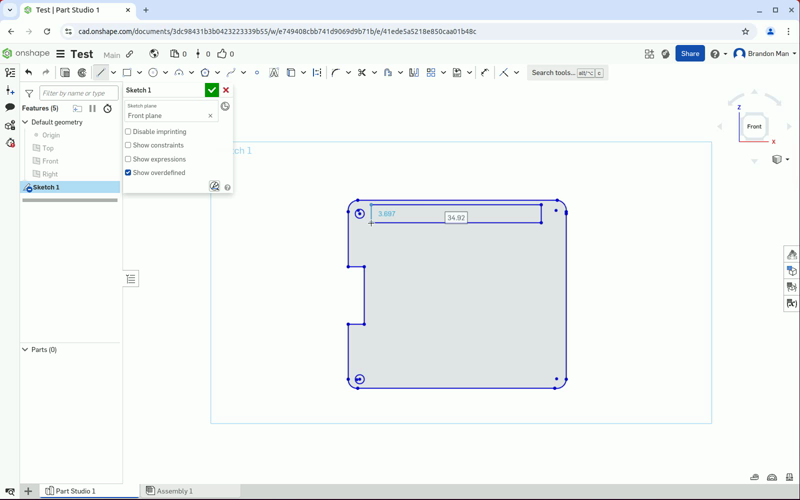
key(esc)
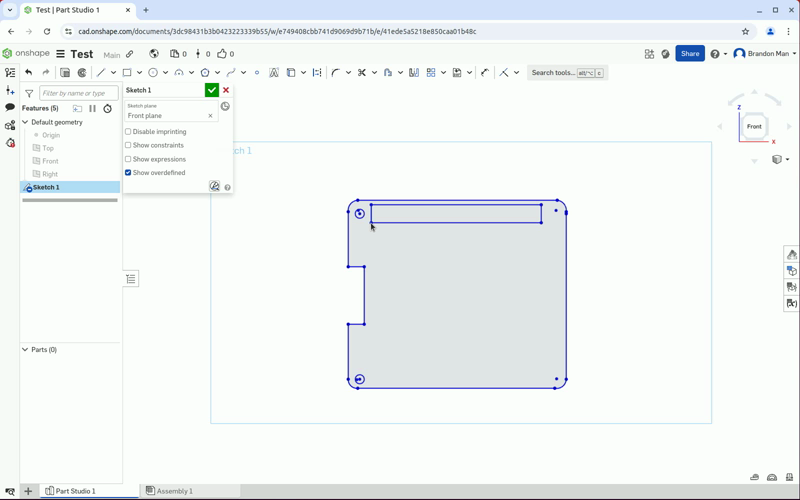
key(c)
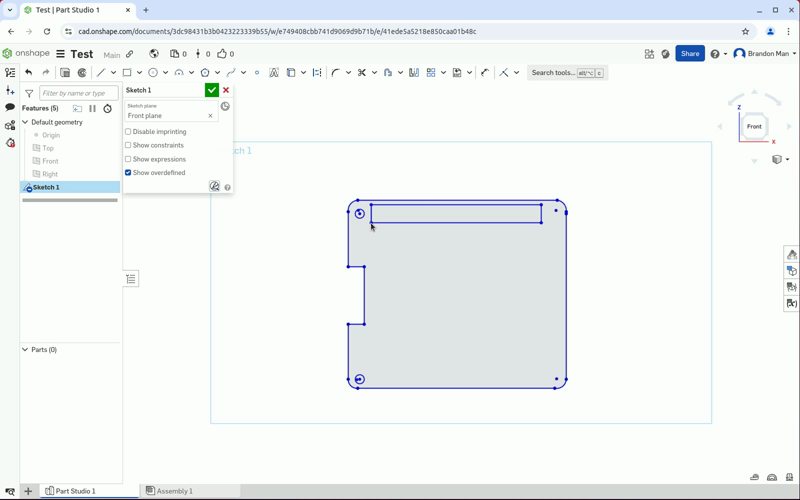
key_down(shift)
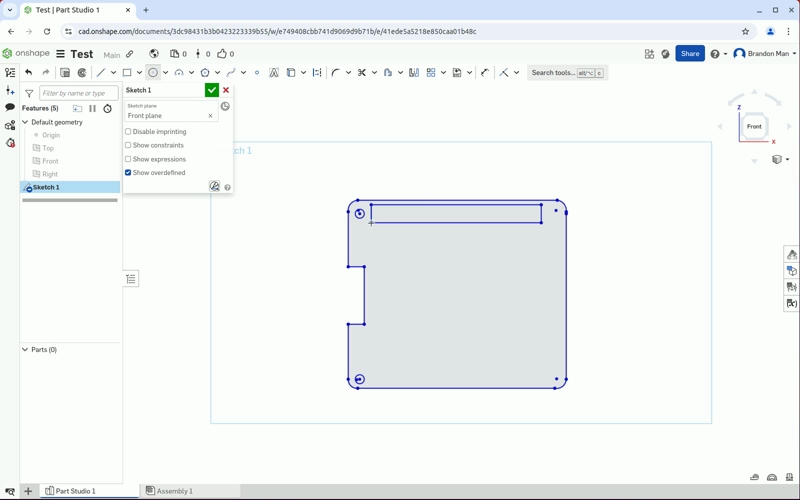
mouse_move(554, 379)
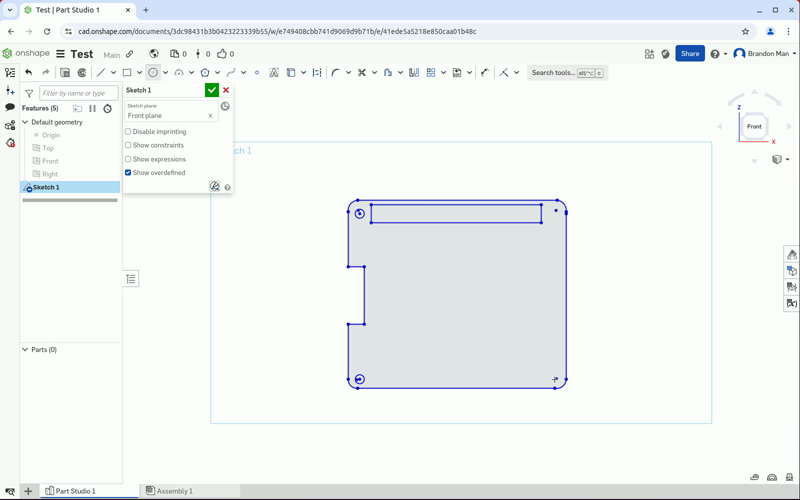
scroll(6)
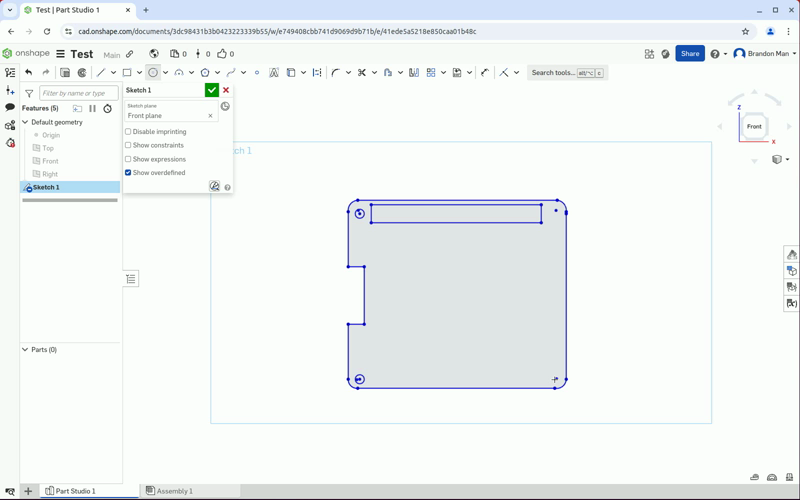
scroll(6)
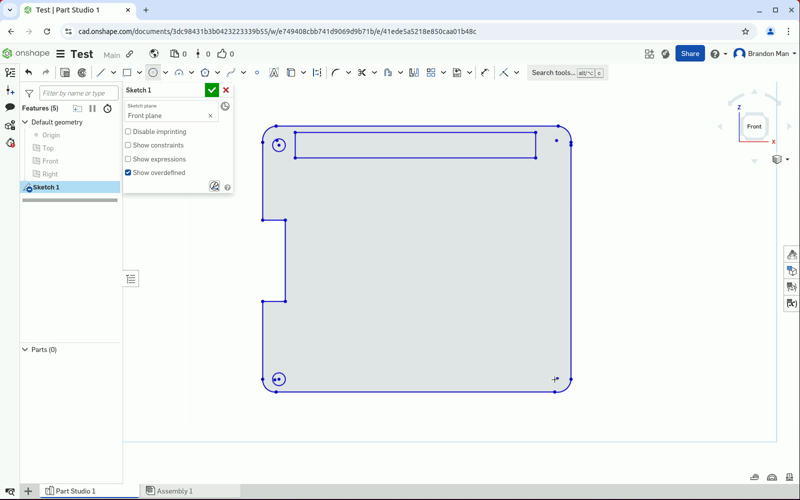
scroll(6)
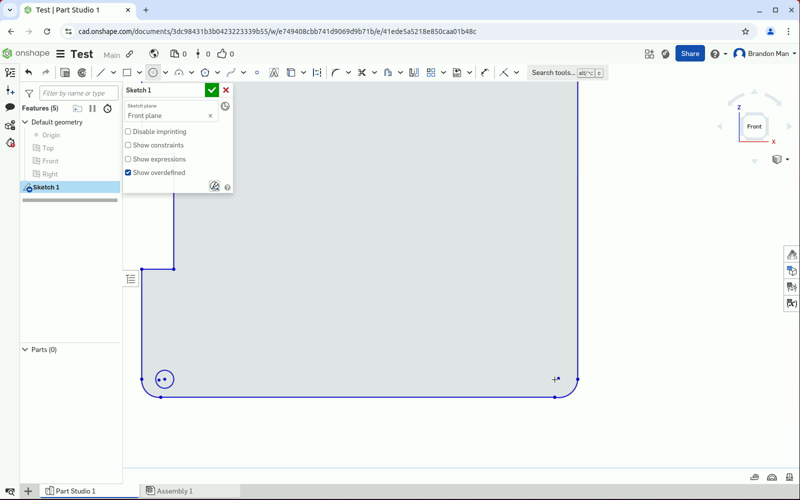
scroll(6)
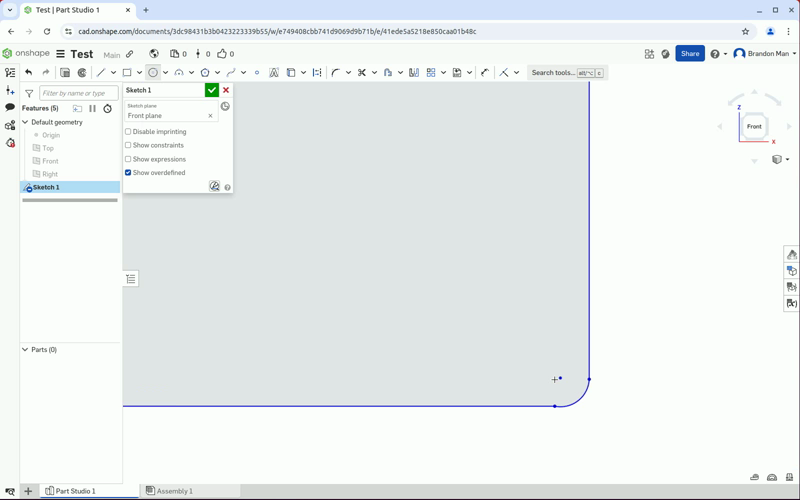
scroll(6)
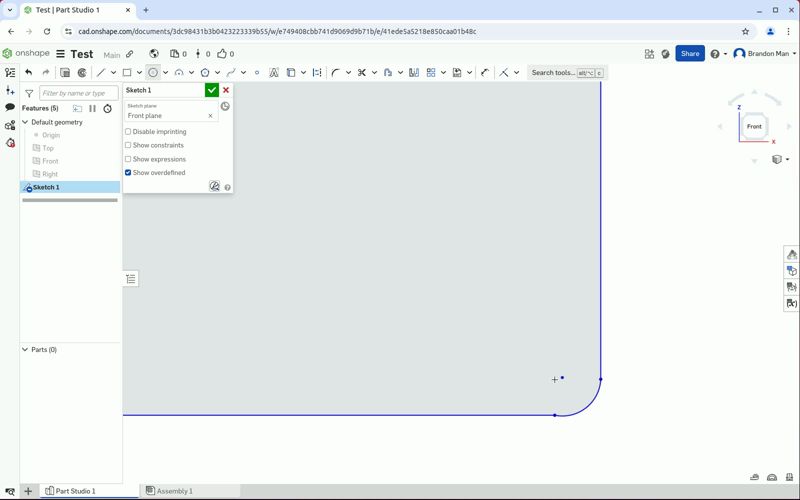
scroll(6)
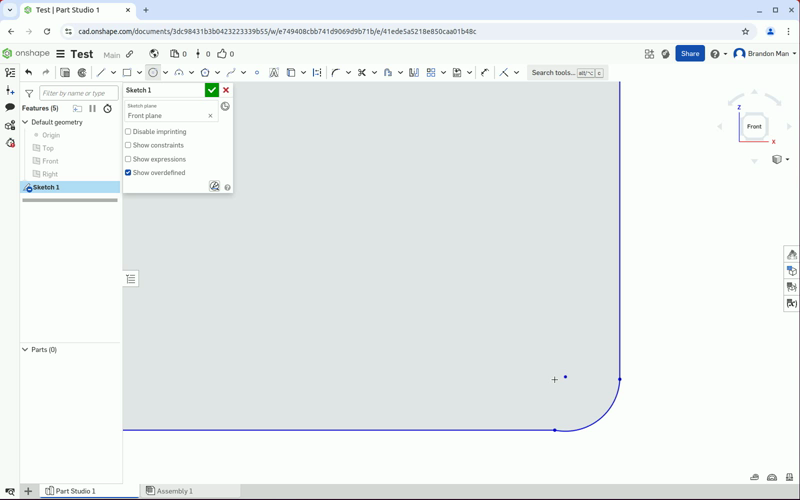
scroll(6)
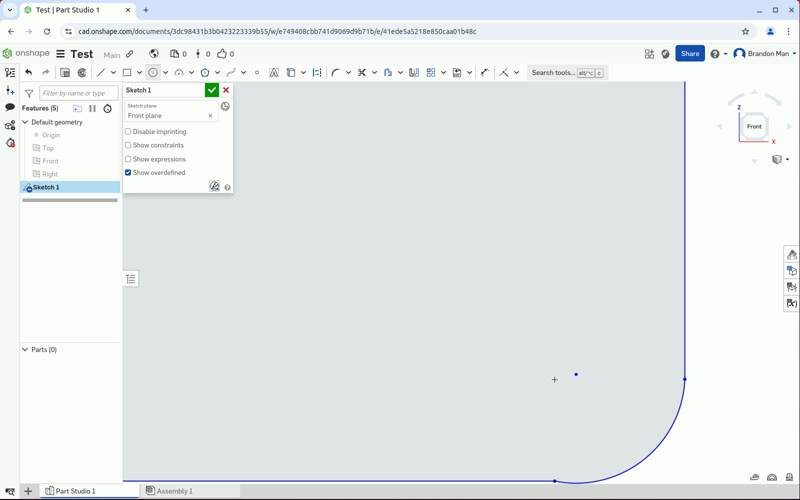
click(554, 379)
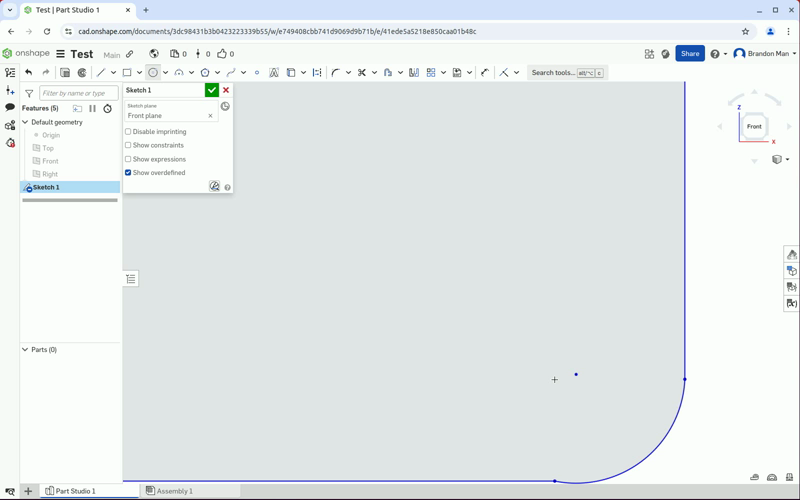
scroll(-6)
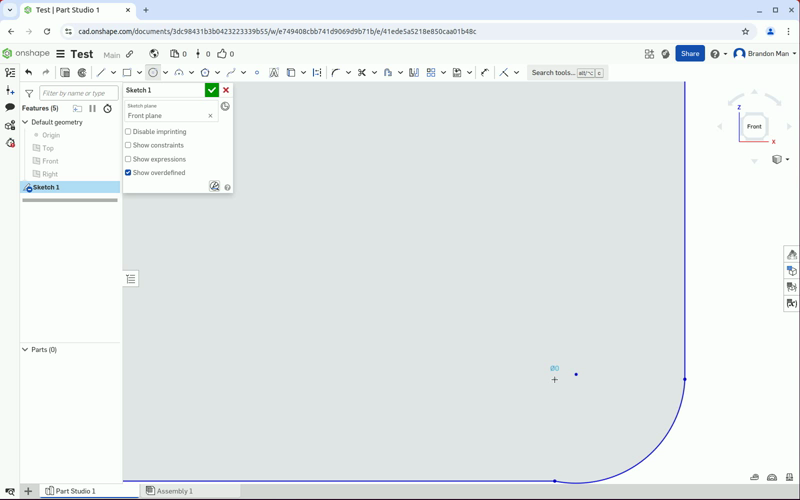
scroll(-6)
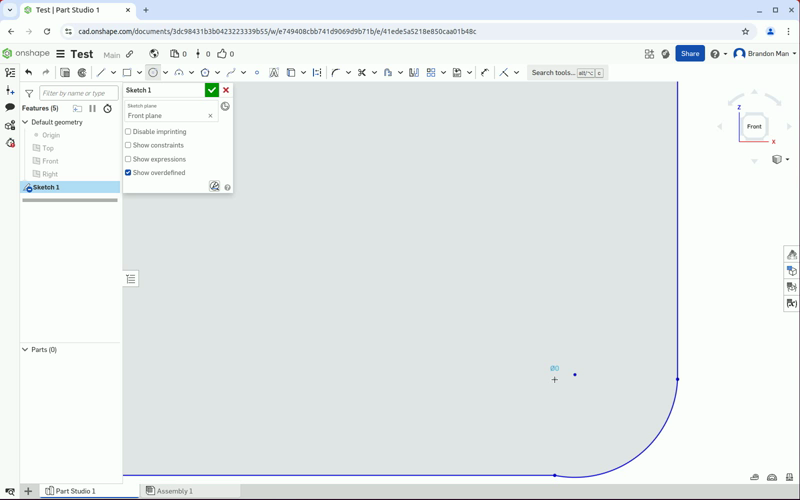
scroll(-6)
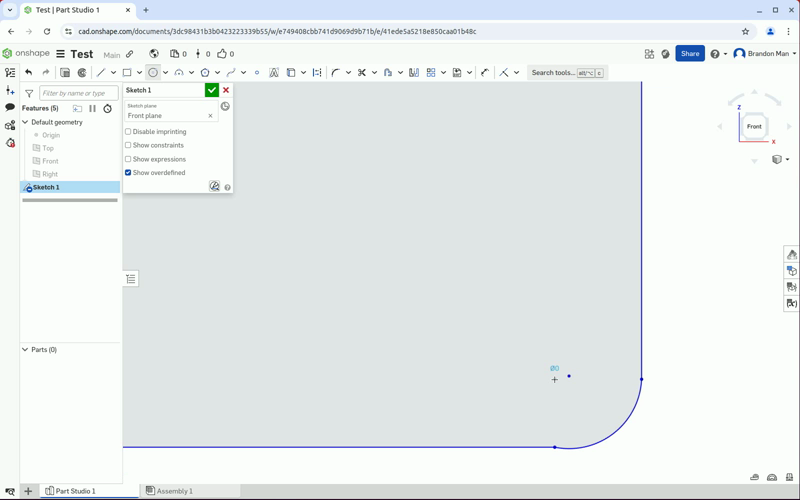
scroll(-6)
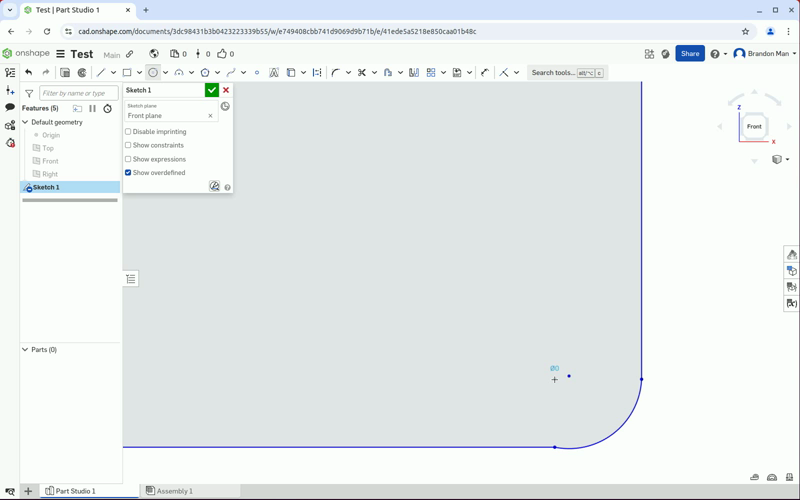
scroll(-6)
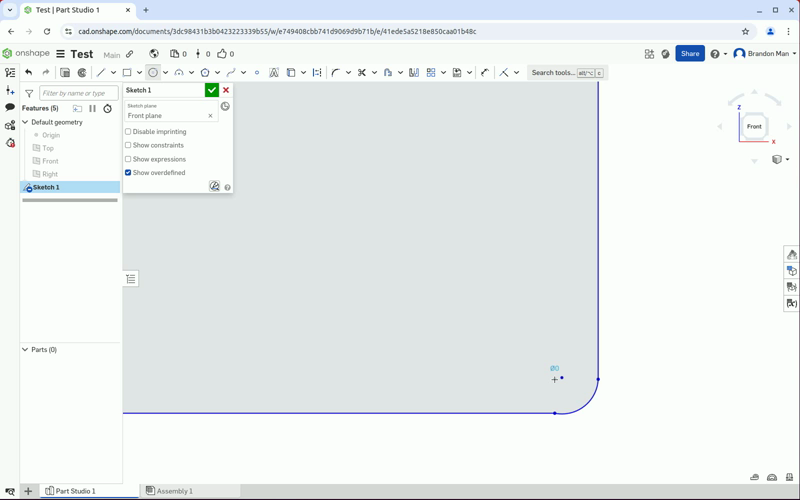
scroll(-6)
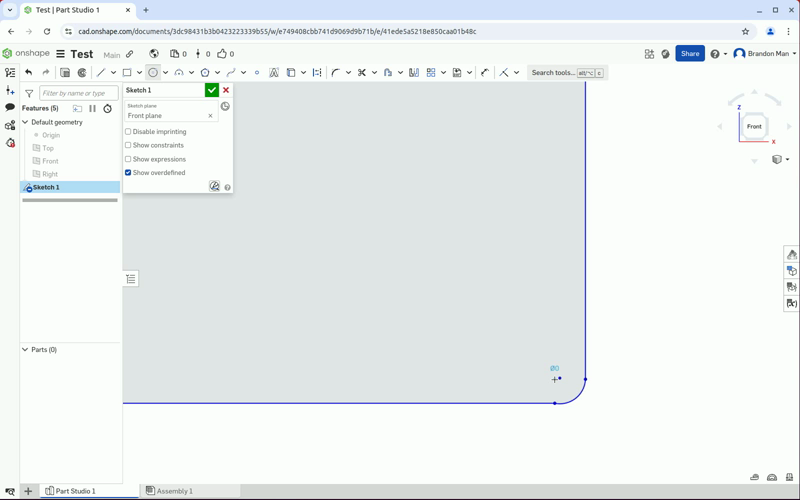
scroll(-6)
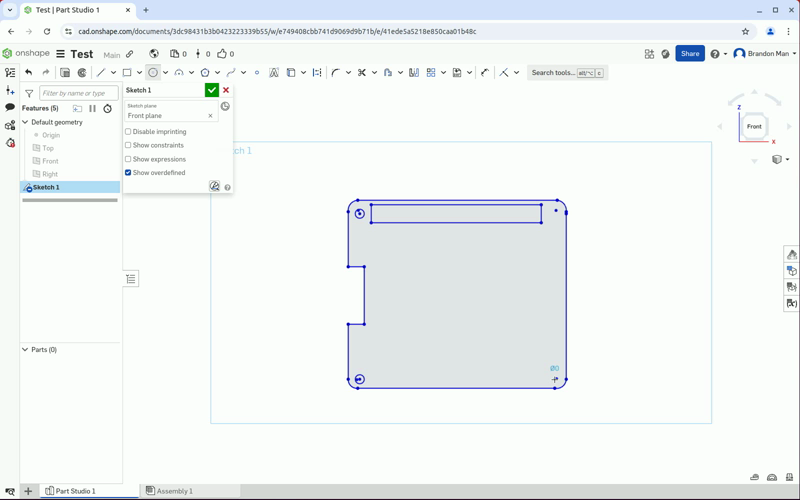
key_up(shift)
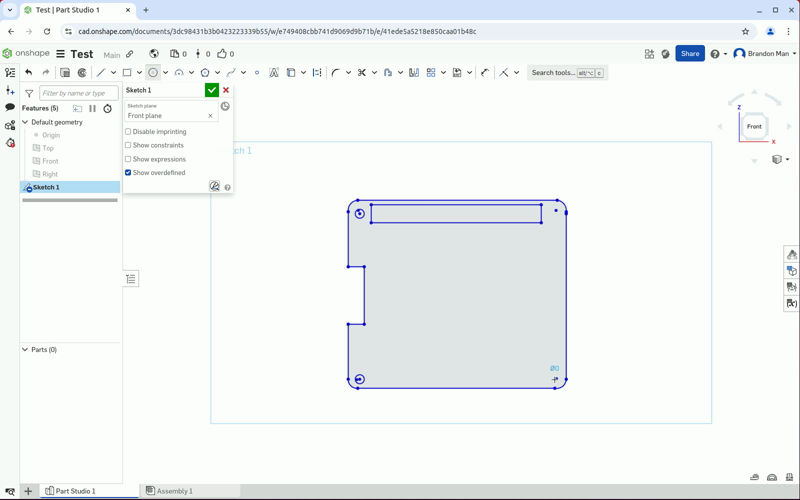
mouse_move(559, 379)
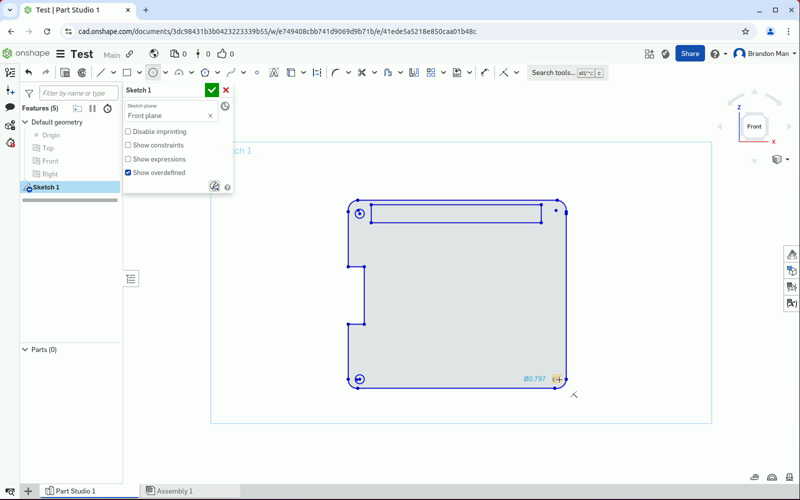
scroll(6)
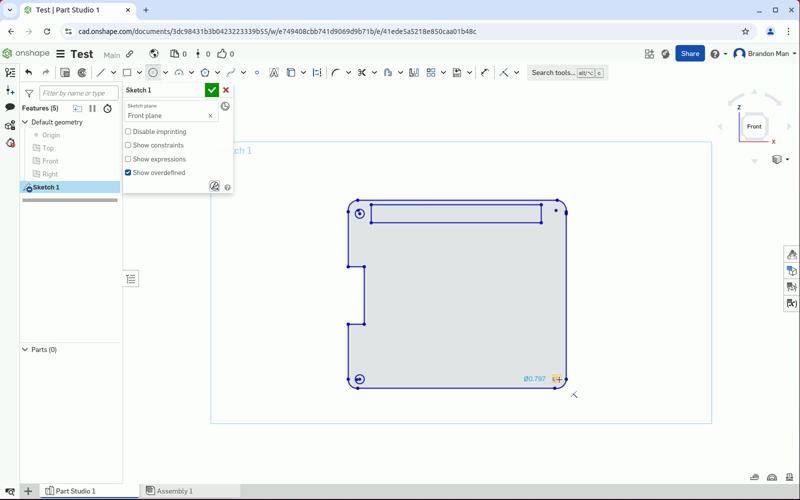
scroll(6)
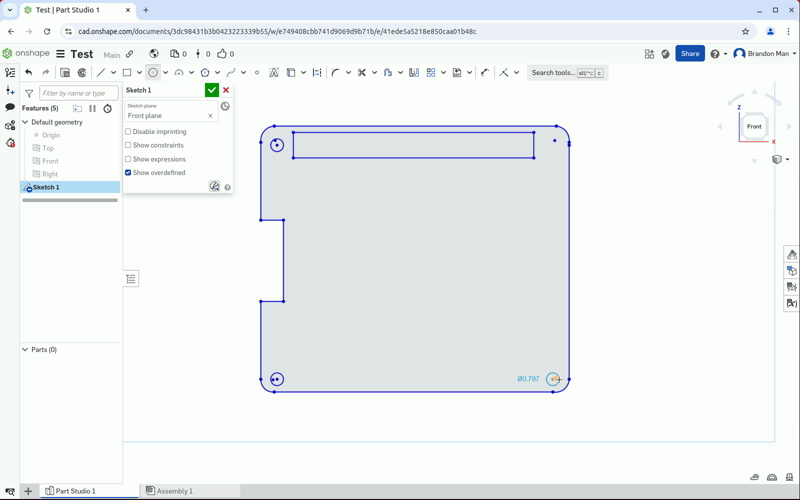
scroll(6)
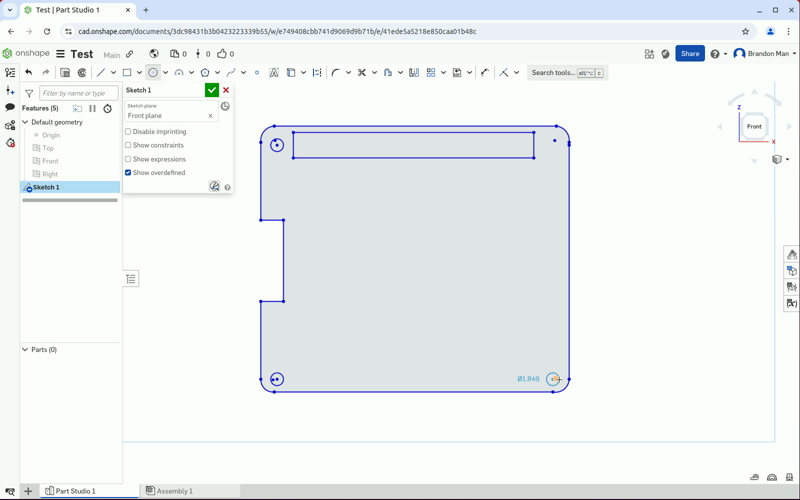
scroll(6)
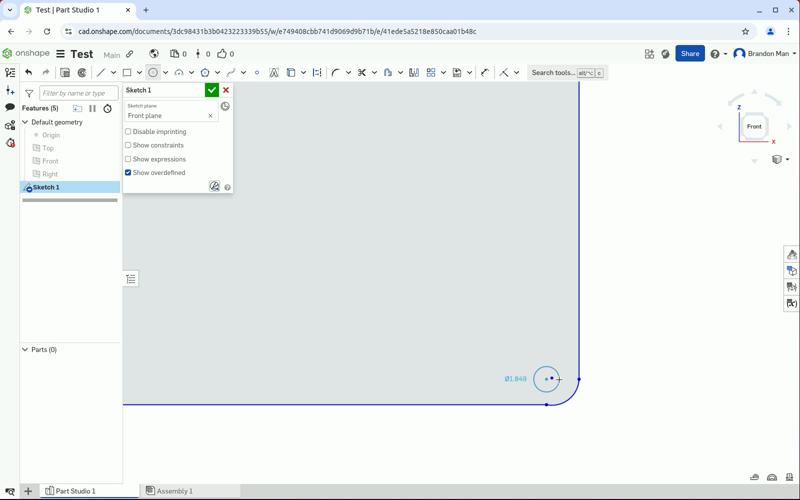
scroll(6)
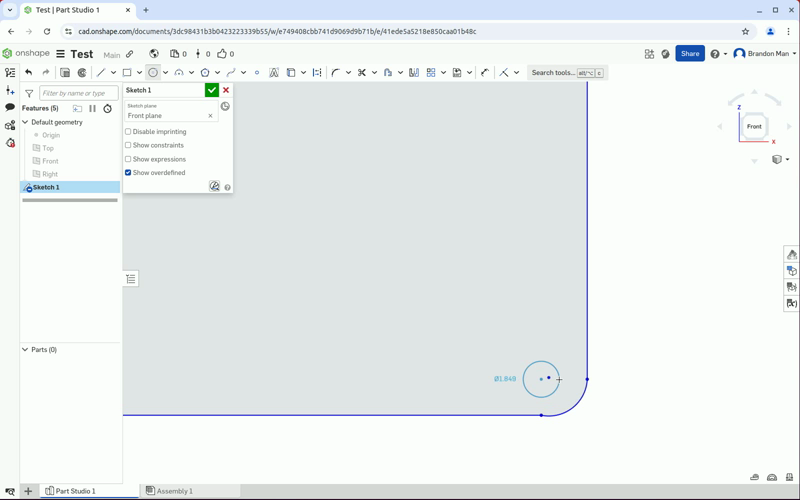
scroll(6)
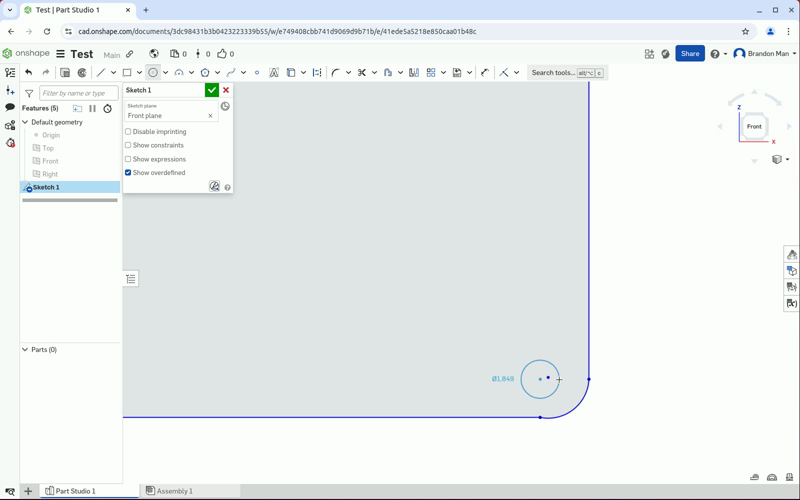
scroll(6)
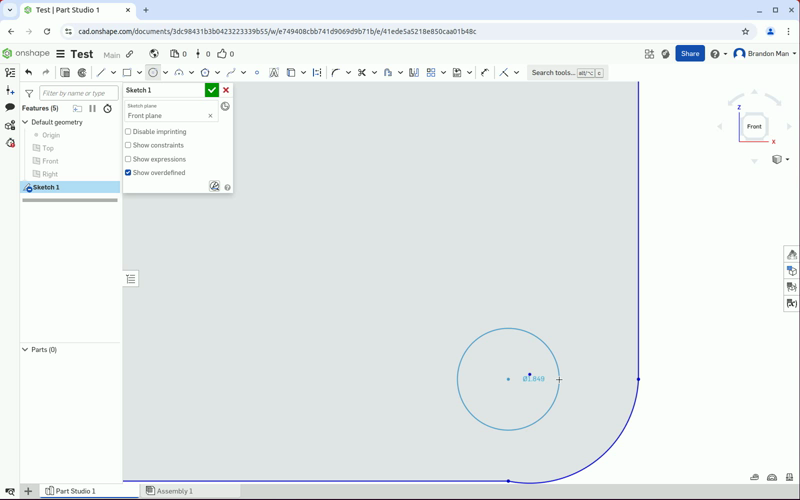
click(559, 379)
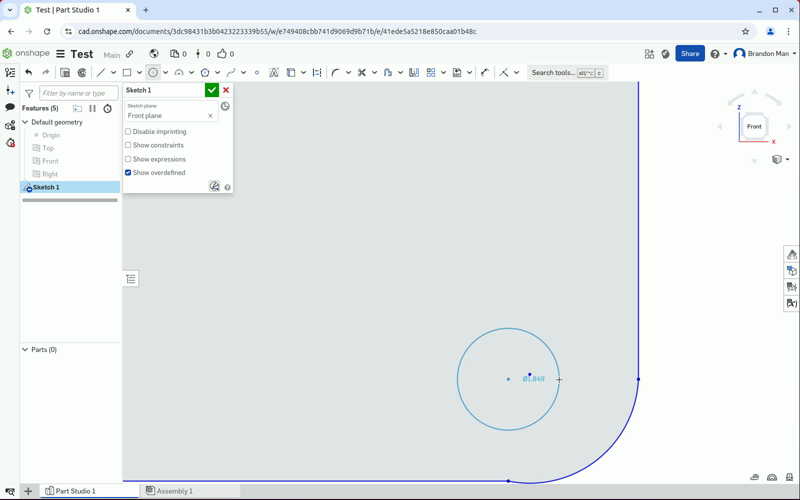
scroll(-6)
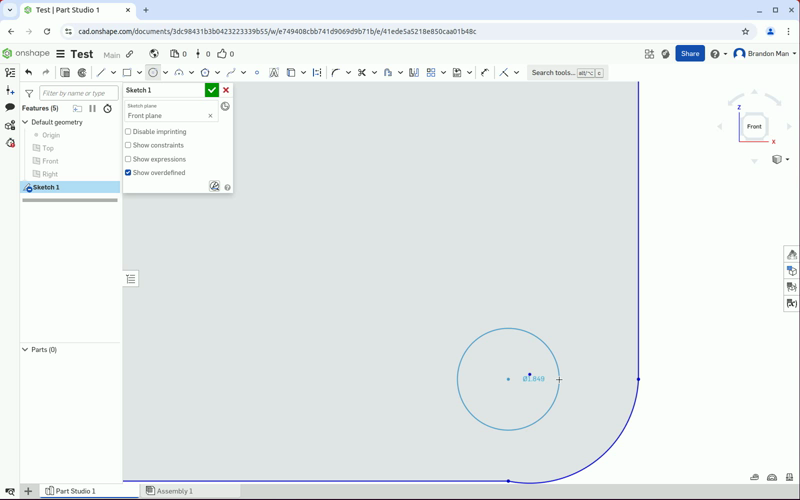
scroll(-6)
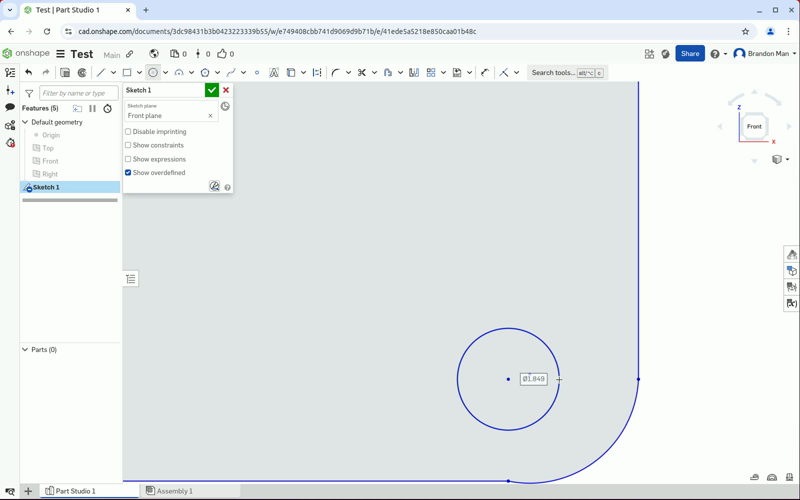
scroll(-6)
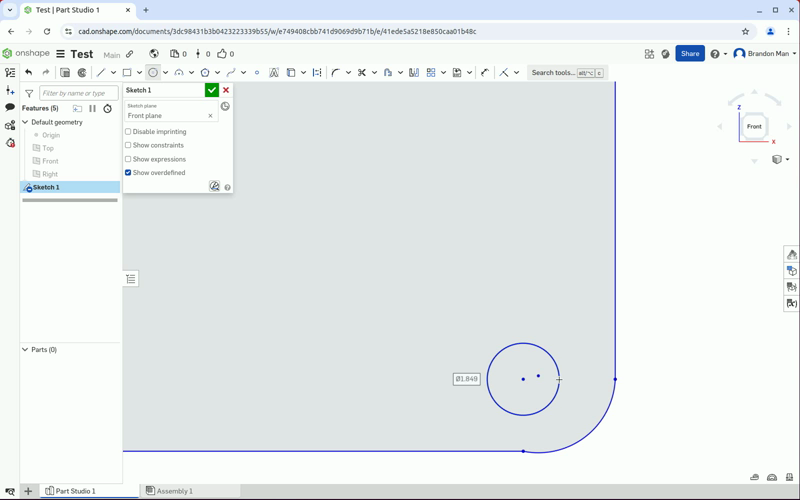
scroll(-6)
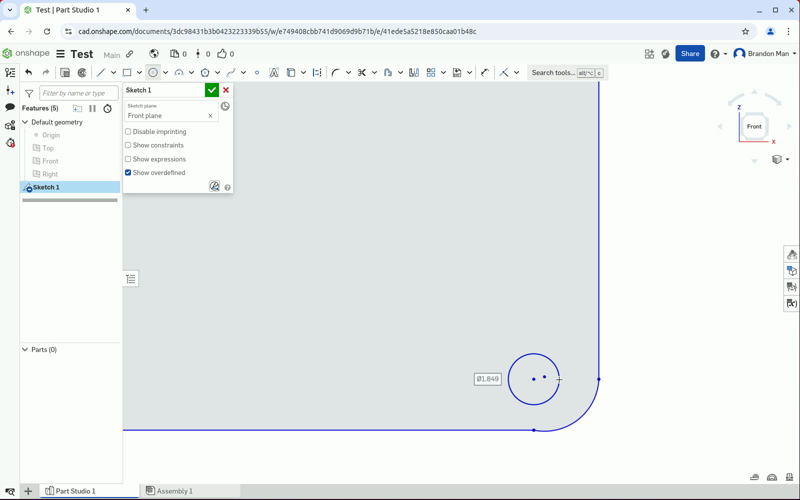
scroll(-6)
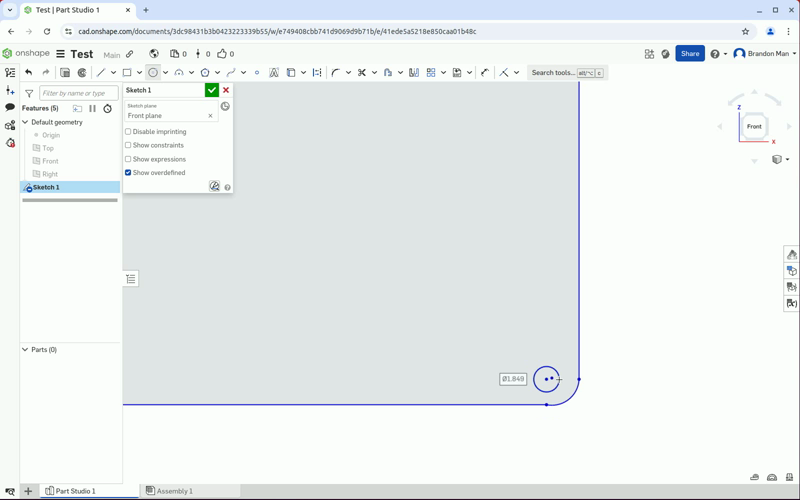
scroll(-6)
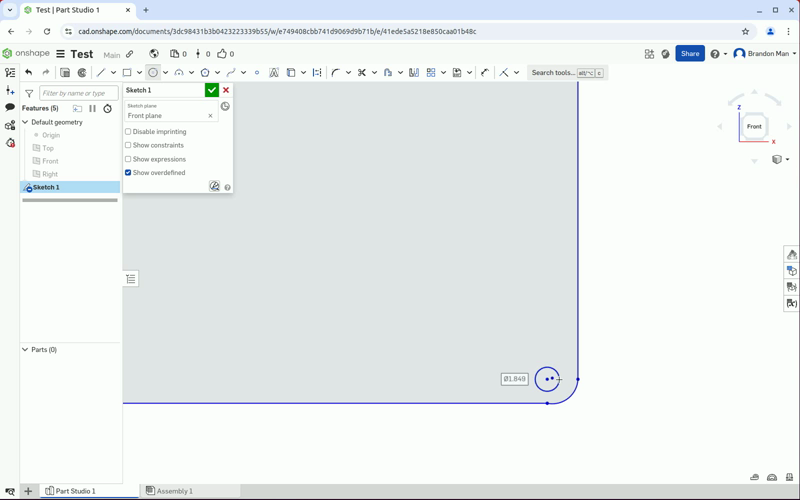
scroll(-6)
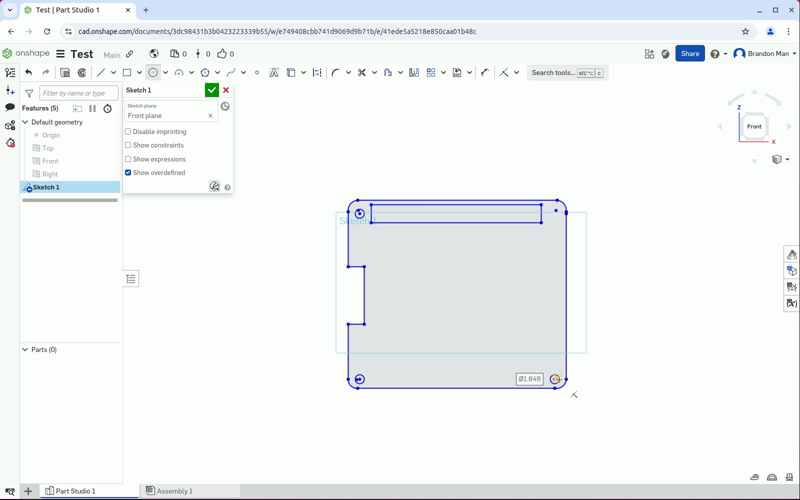
key(esc)
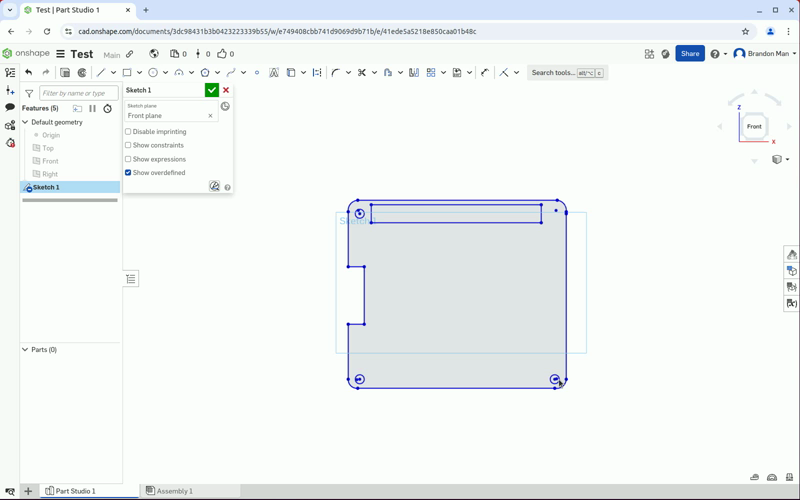
key(c)
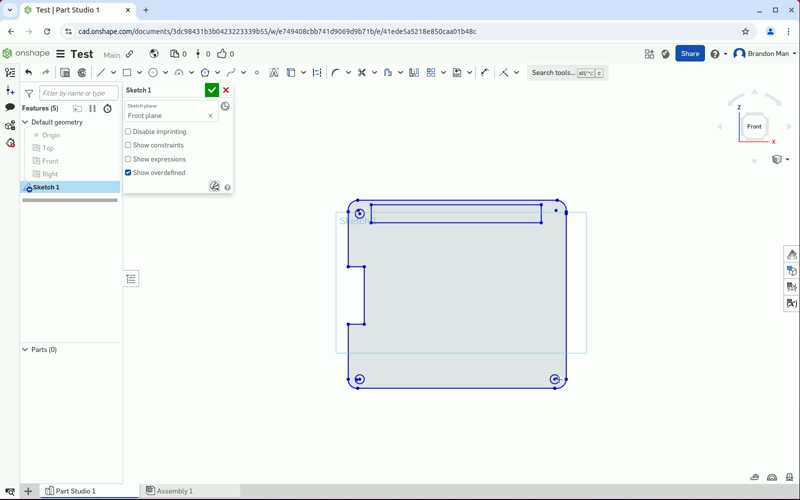
key_down(shift)
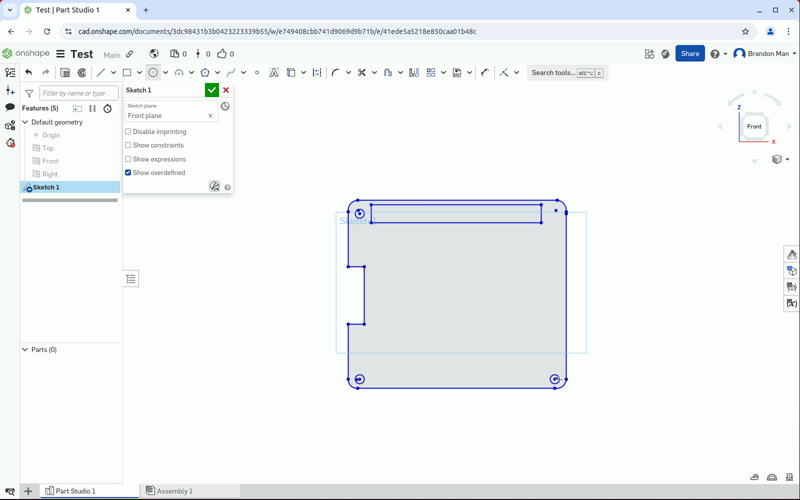
mouse_move(554, 213)
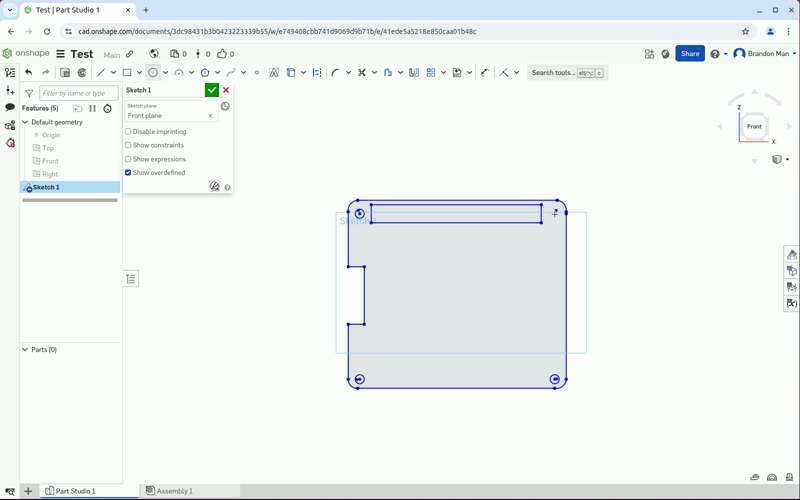
scroll(6)
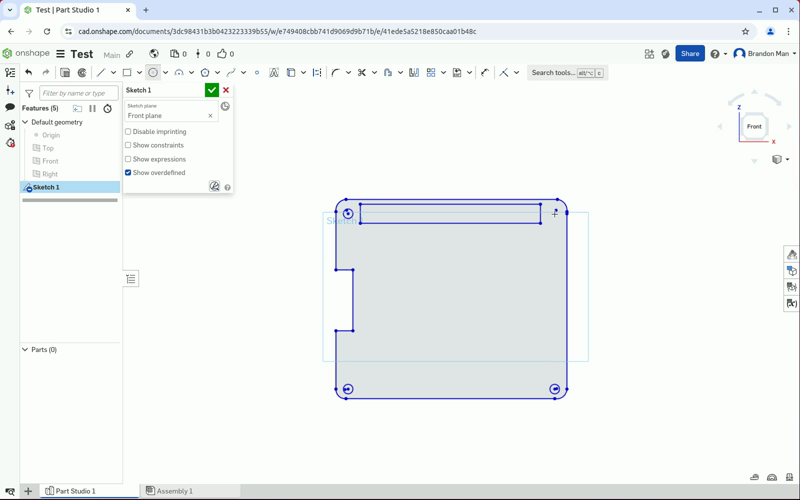
scroll(6)
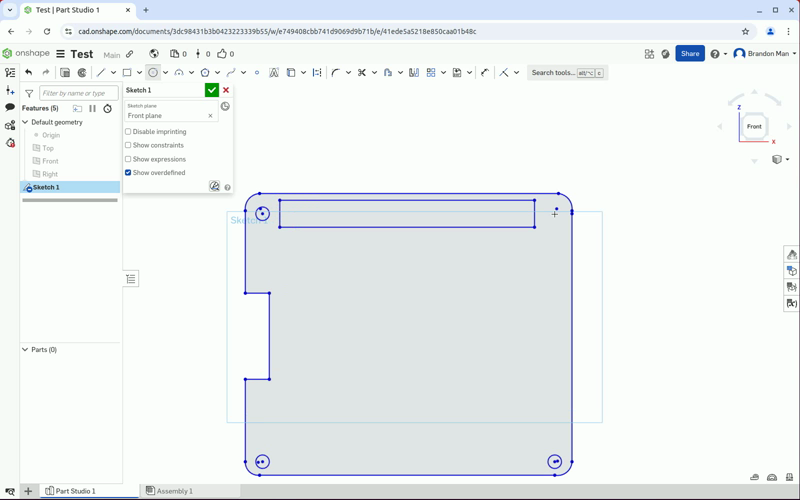
scroll(6)
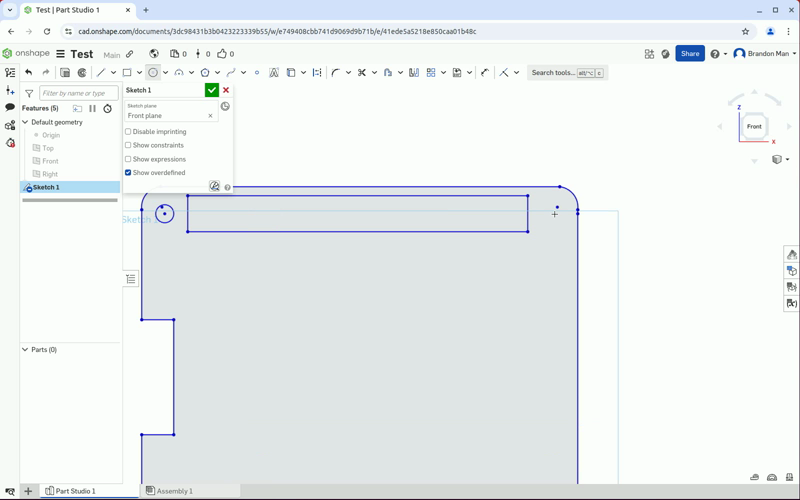
scroll(6)
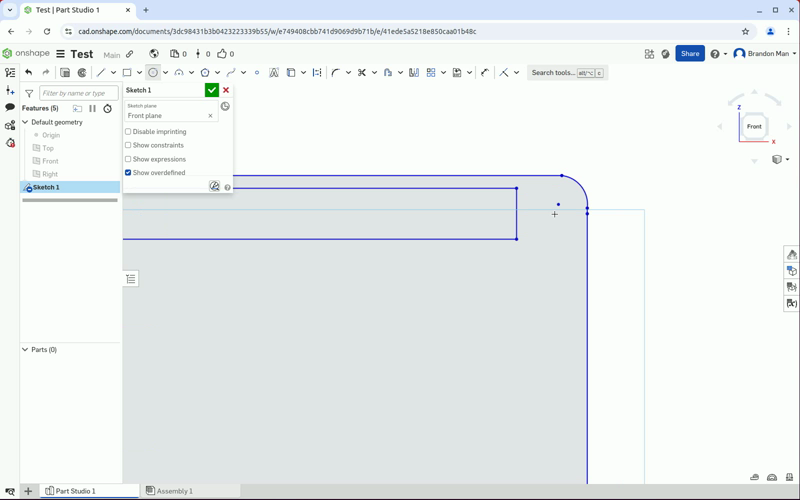
scroll(6)
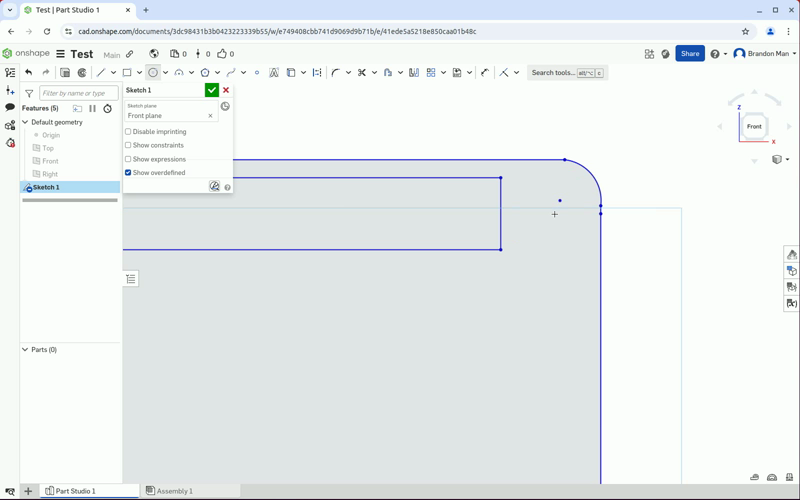
scroll(6)
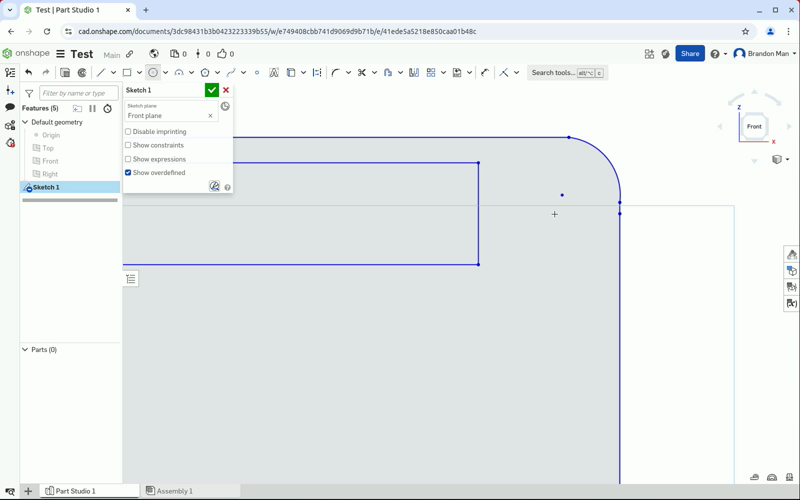
scroll(6)
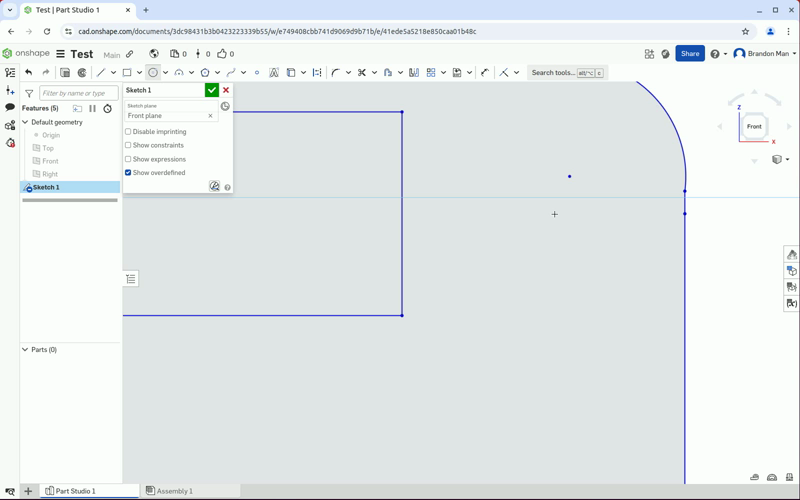
click(554, 213)
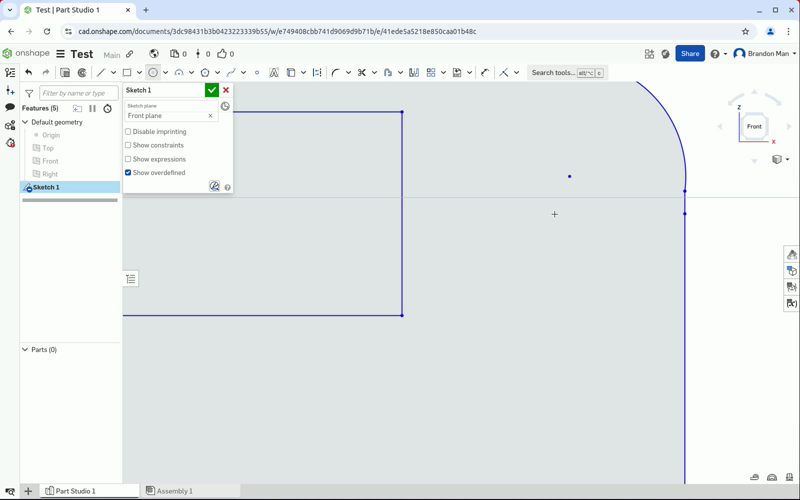
scroll(-6)
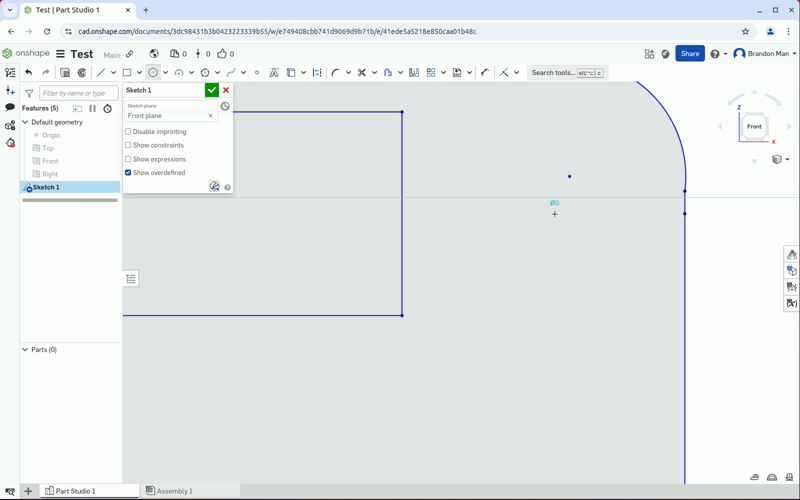
scroll(-6)
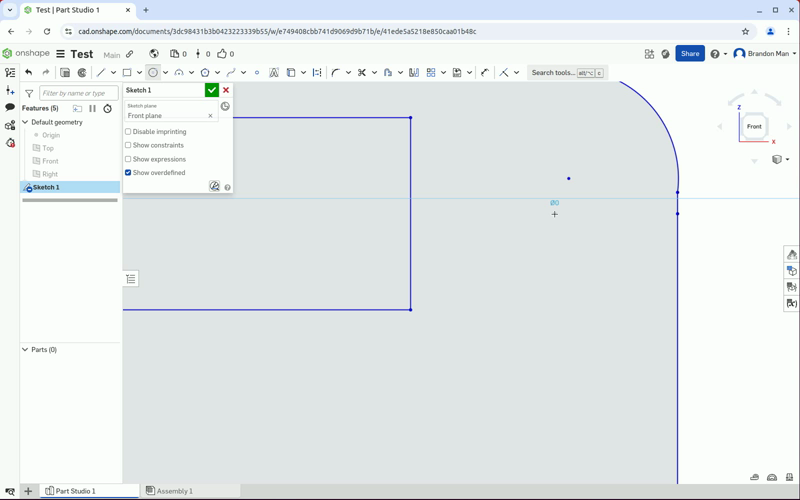
scroll(-6)
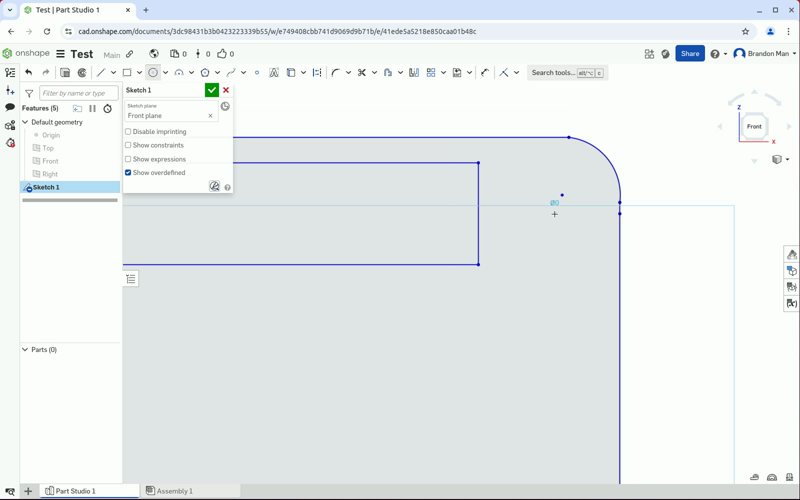
scroll(-6)
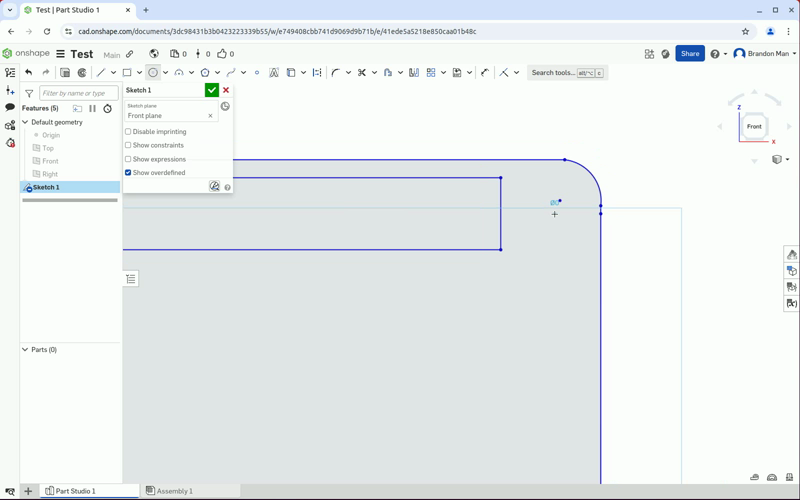
scroll(-6)
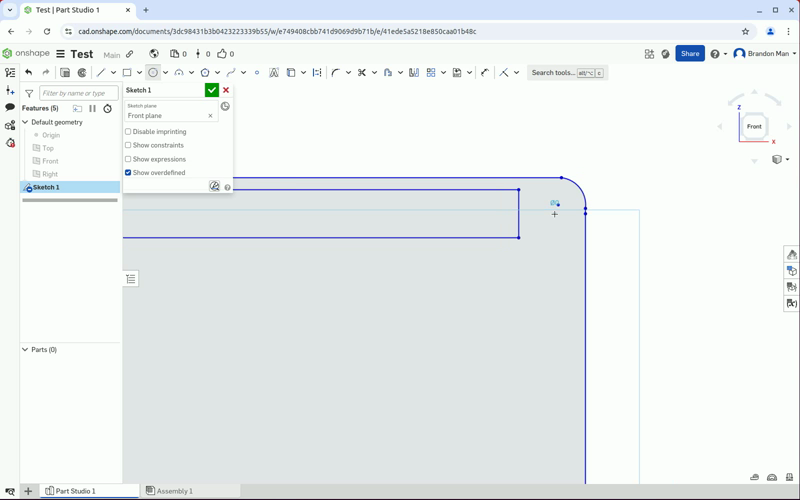
scroll(-6)
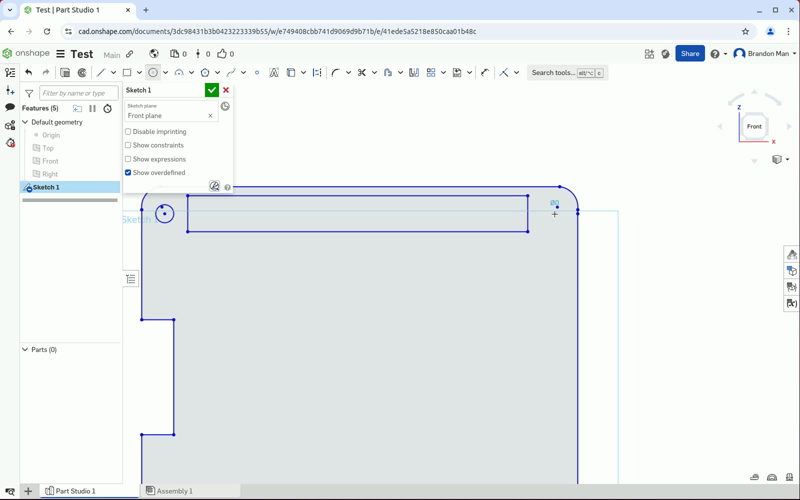
scroll(-6)
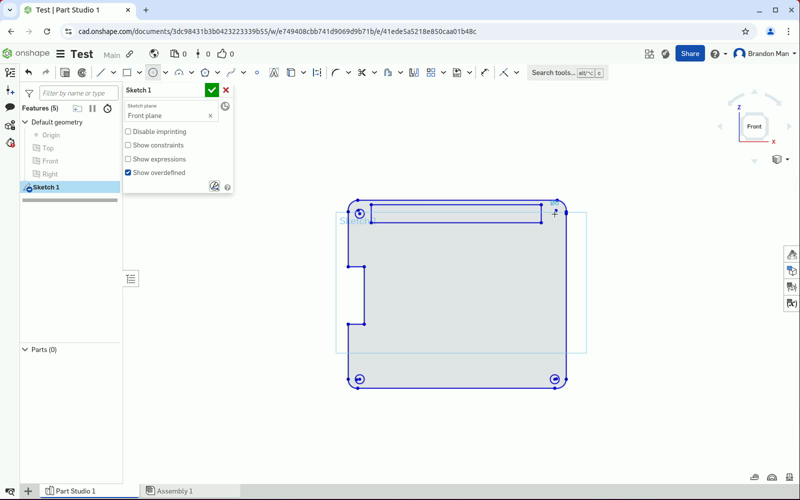
key_up(shift)
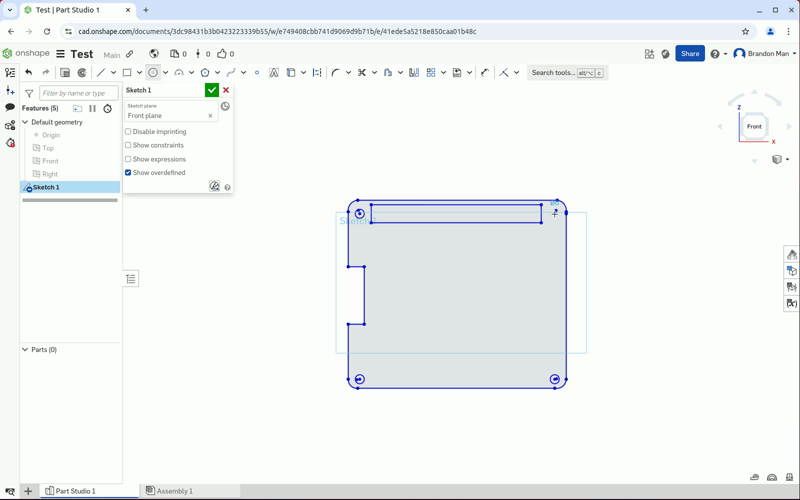
mouse_move(559, 213)
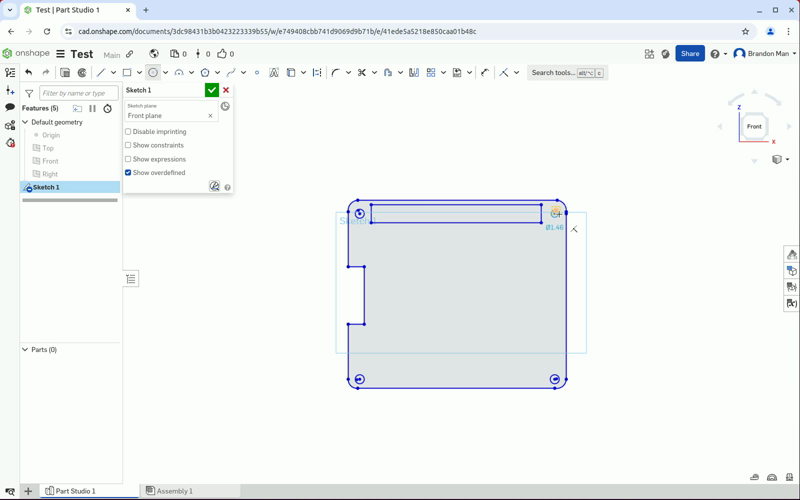
click(559, 213)
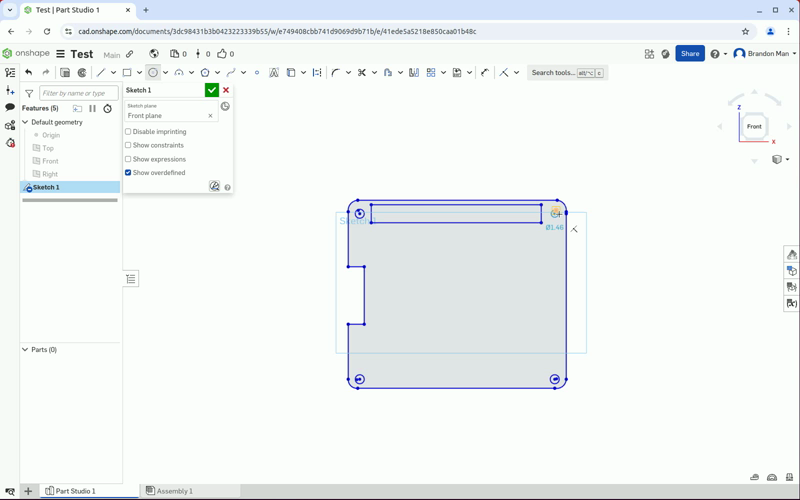
key(esc)
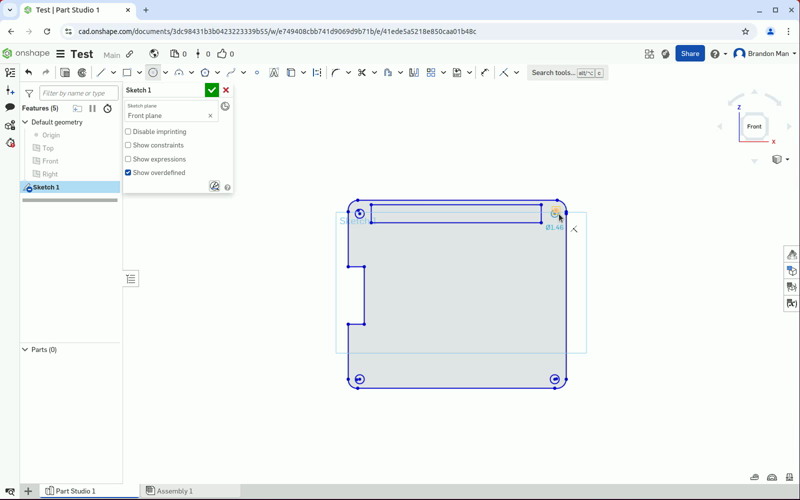
mouse_move(525, 315)
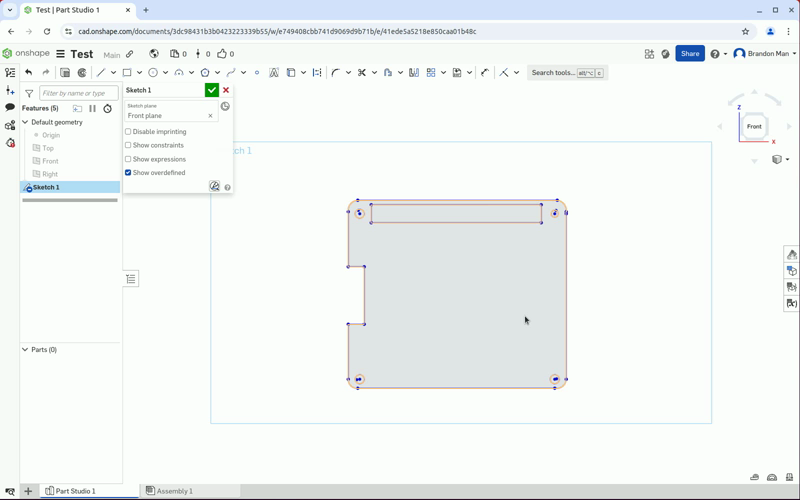
click(525, 315)
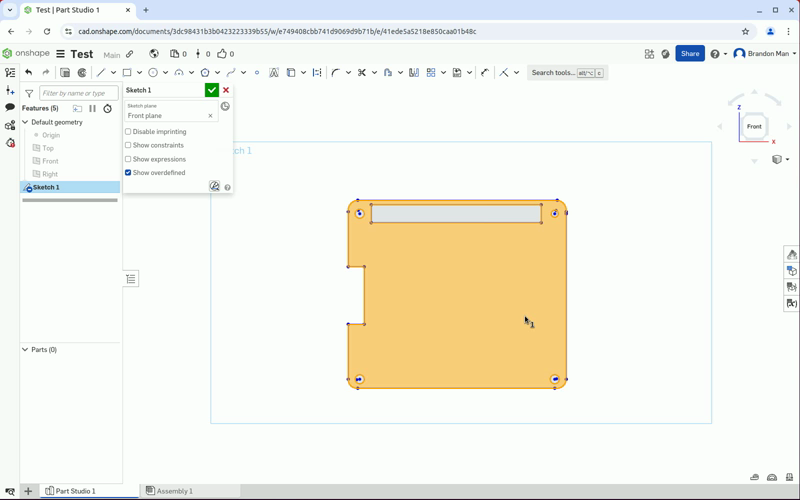
mouse_move(73, 352)
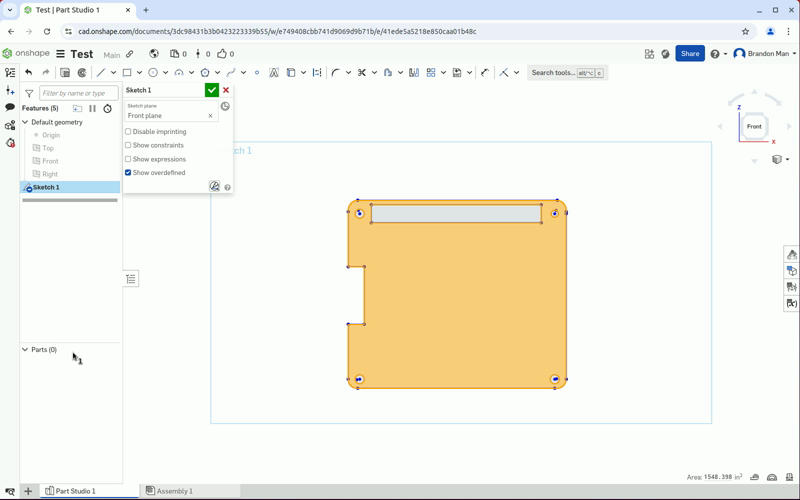
key(shift+y)
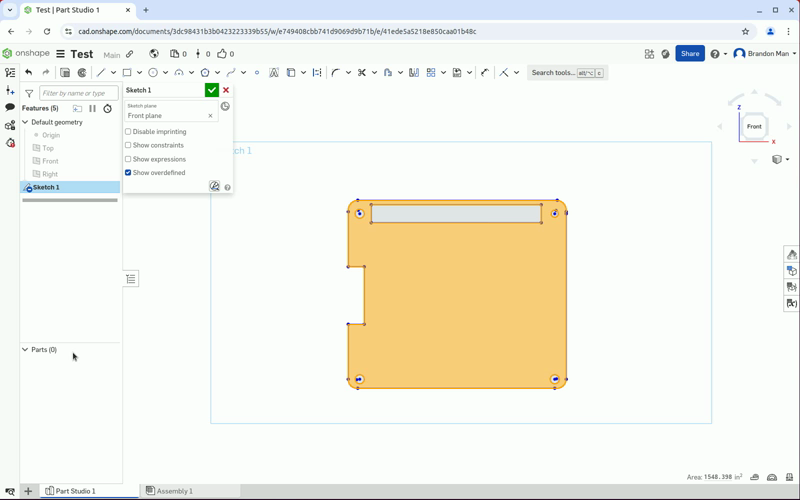
key(shift+e)
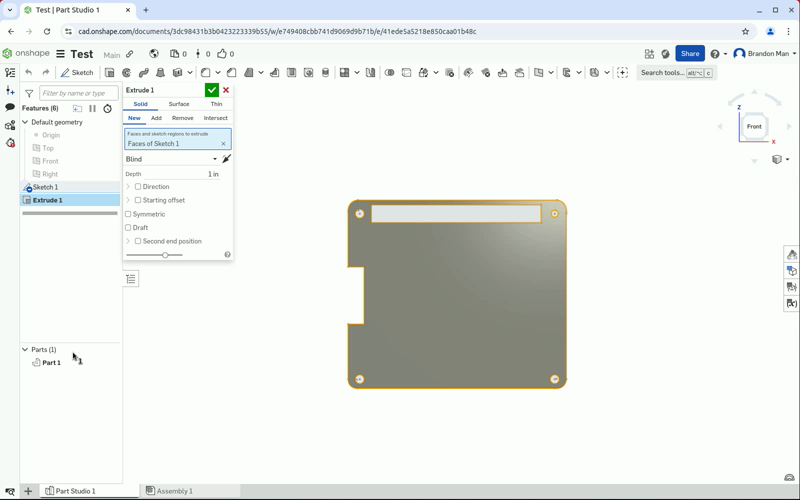
mouse_move(143, 106)
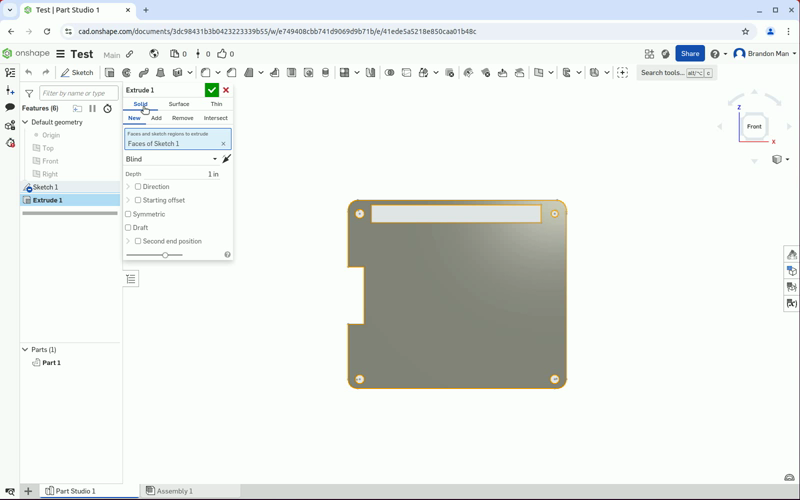
click(143, 106)
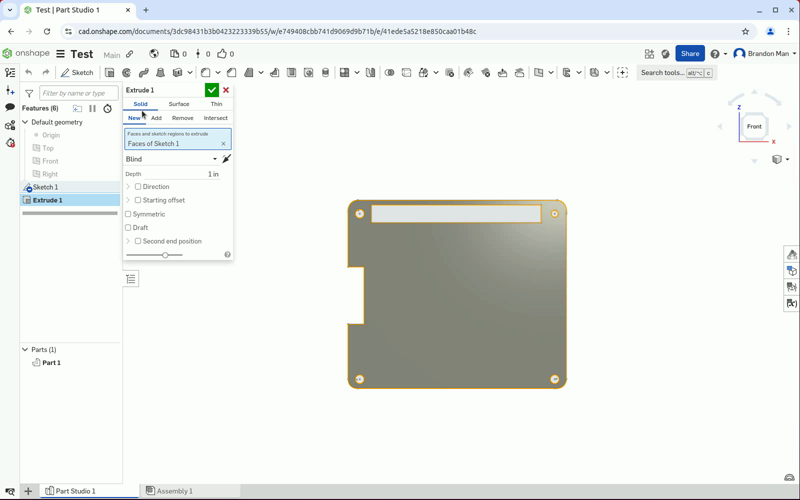
mouse_move(137, 120)
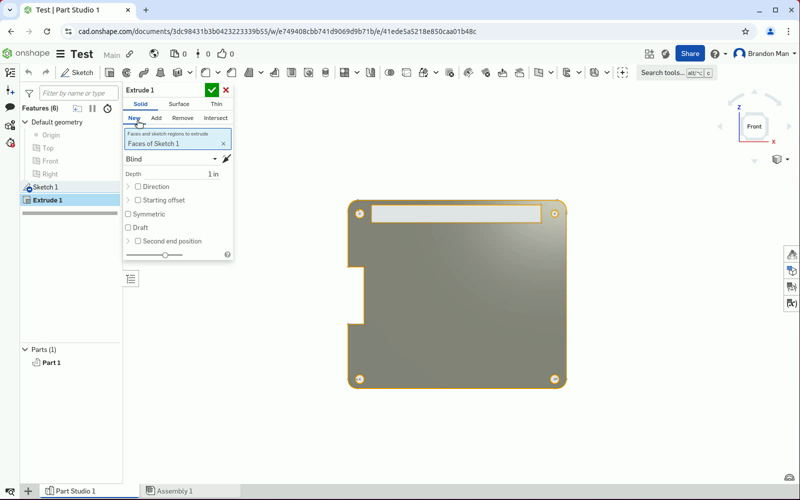
click(137, 120)
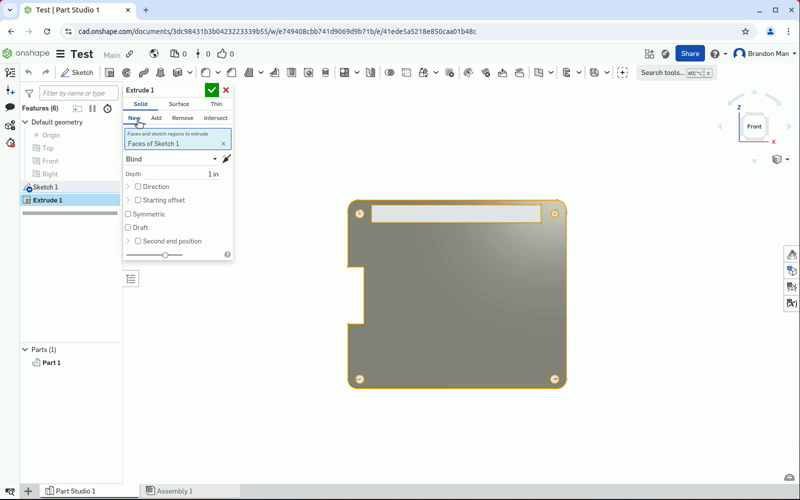
key(tab, 4)
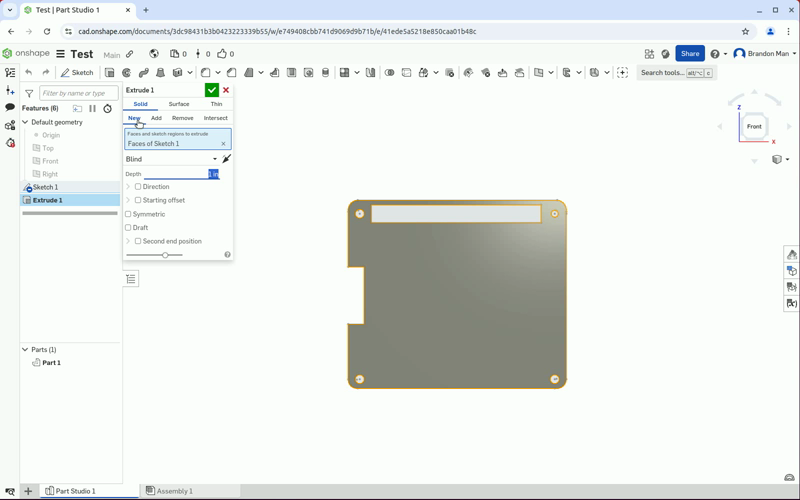
text(0.963)
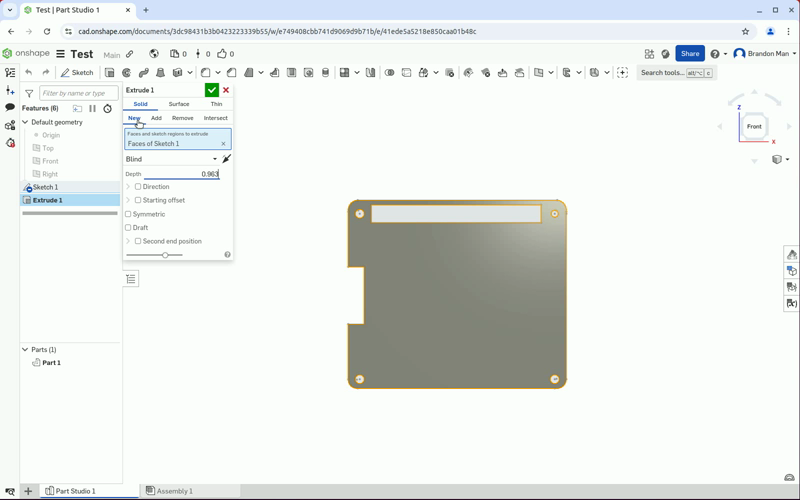
key(enter)
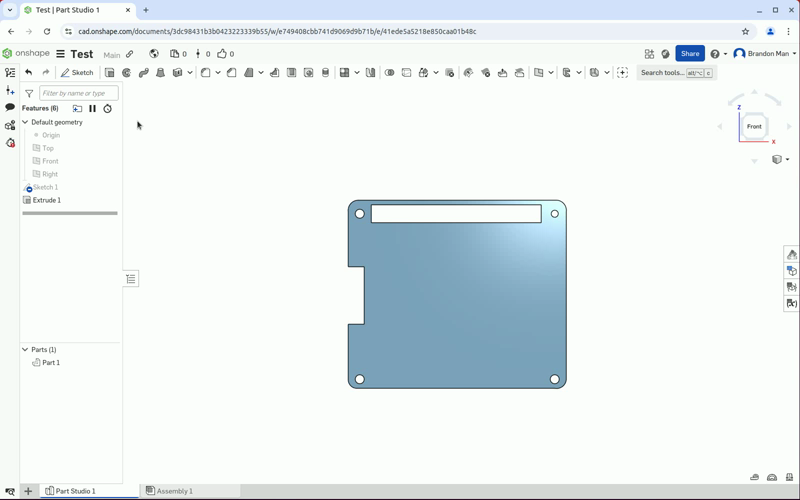
key(shift+h)
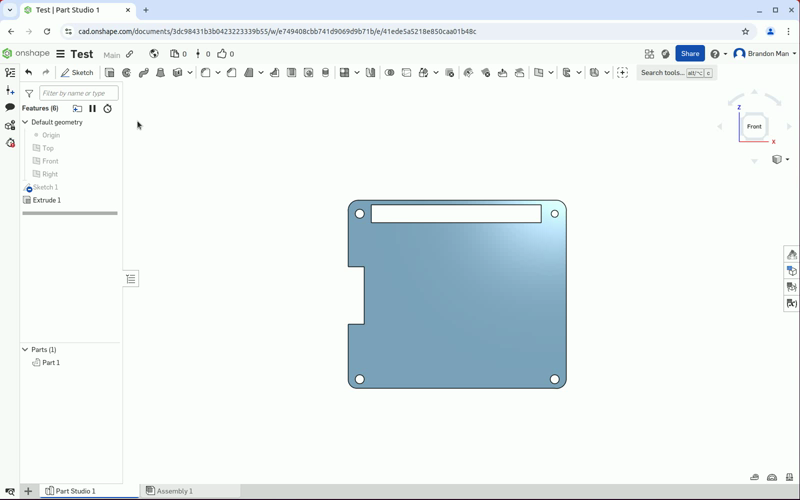
key(shift+h)
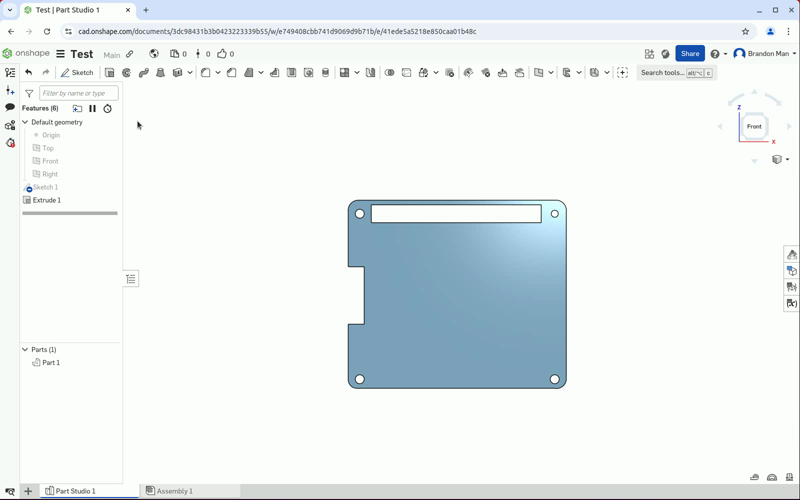
mouse_move(73, 189)
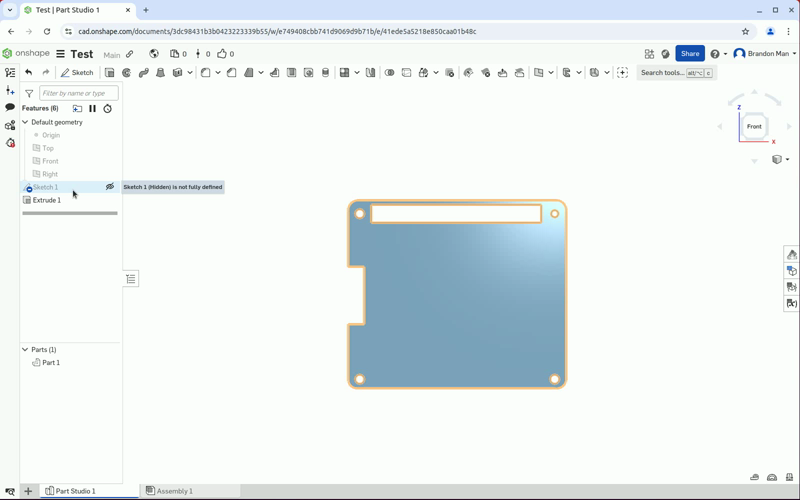
click(73, 189)
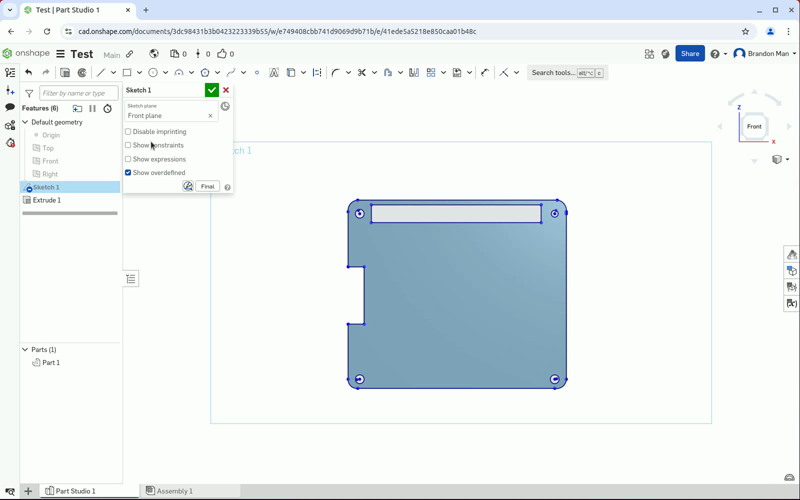
mouse_move(229, 92)
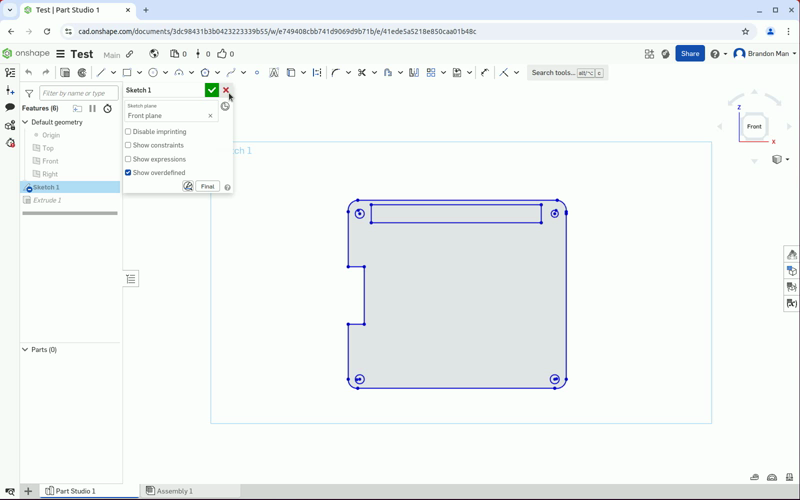
click(229, 92)
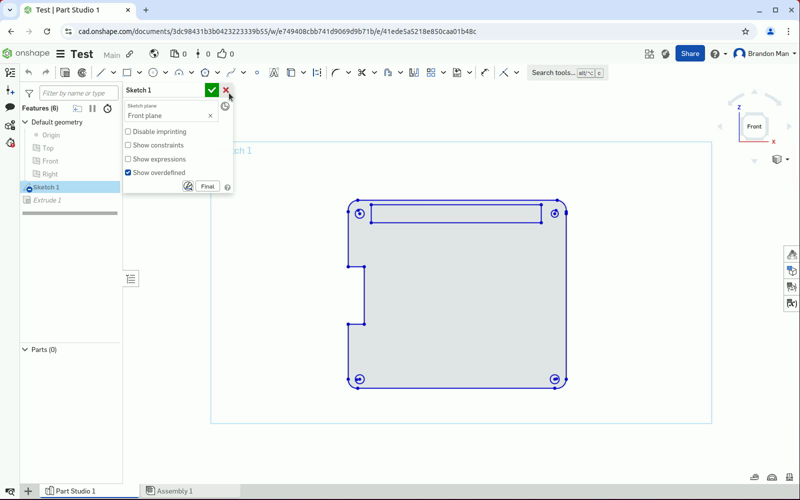
key(shift+s)
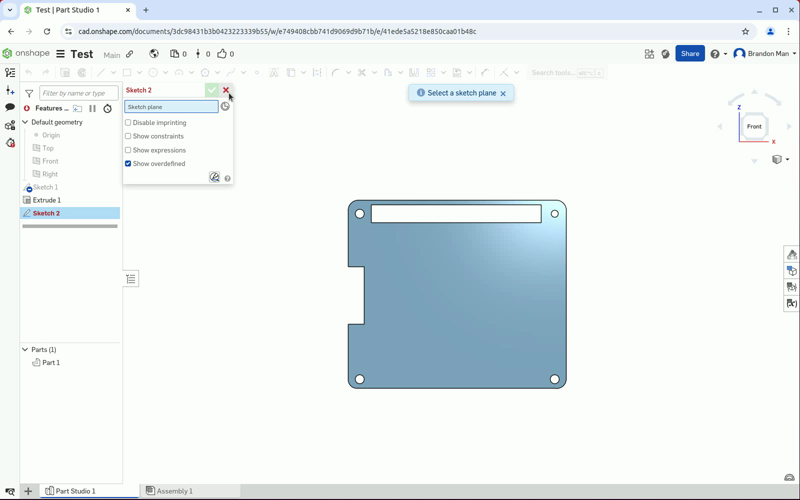
mouse_move(73, 163)
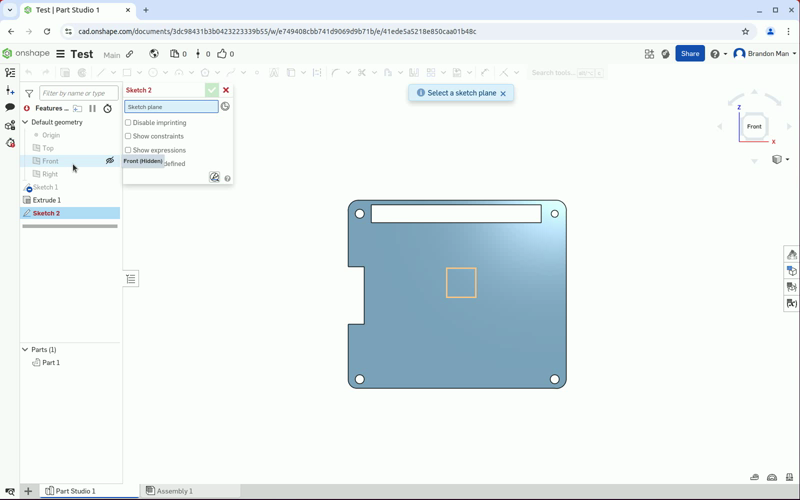
click(73, 163)
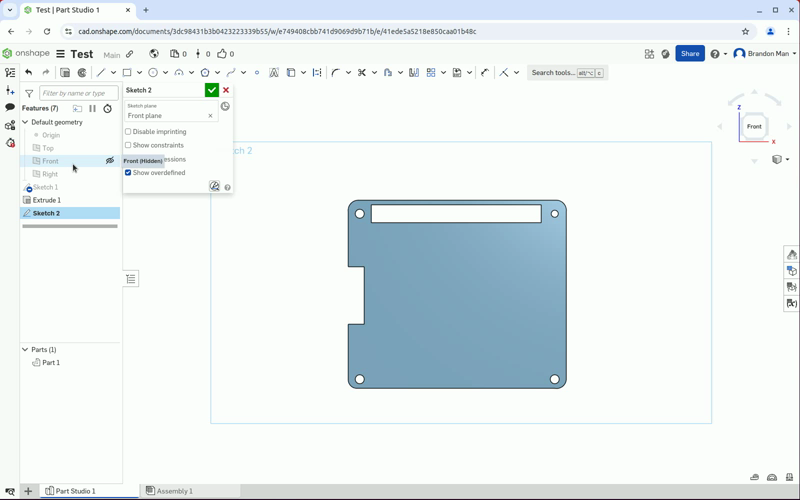
mouse_move(73, 352)
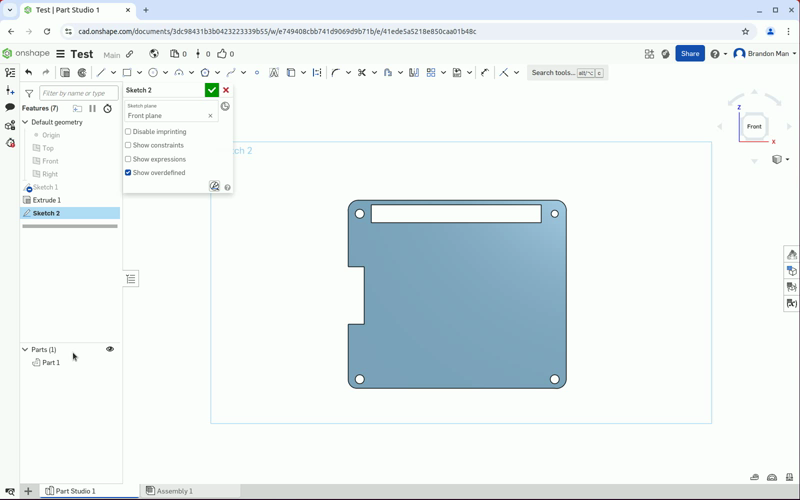
key(y)
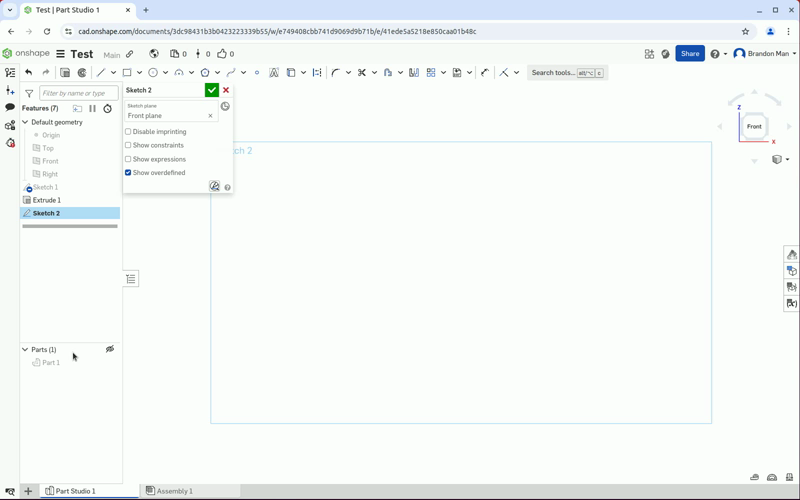
key(l)
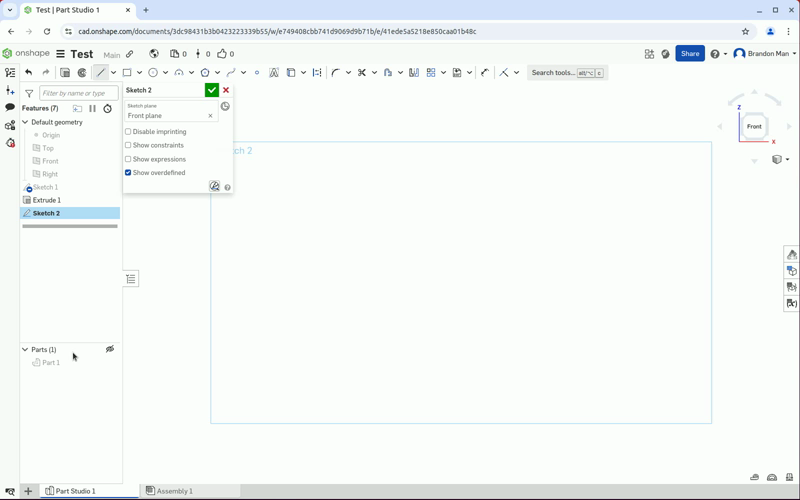
key_down(shift)
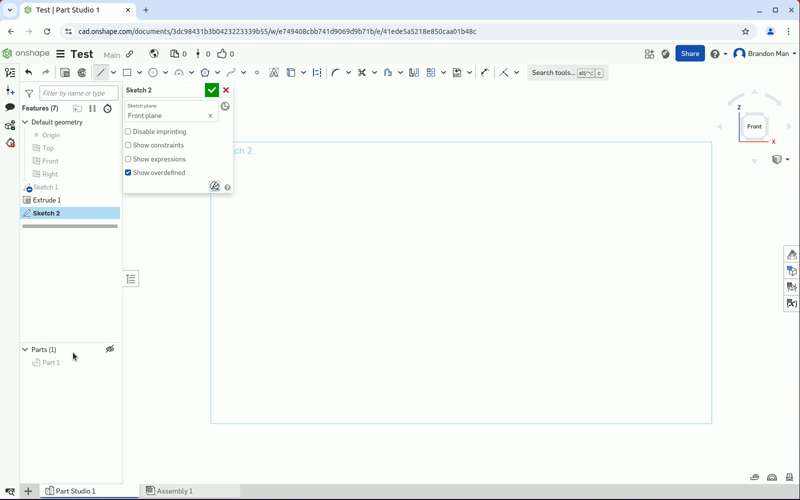
mouse_move(371, 220)
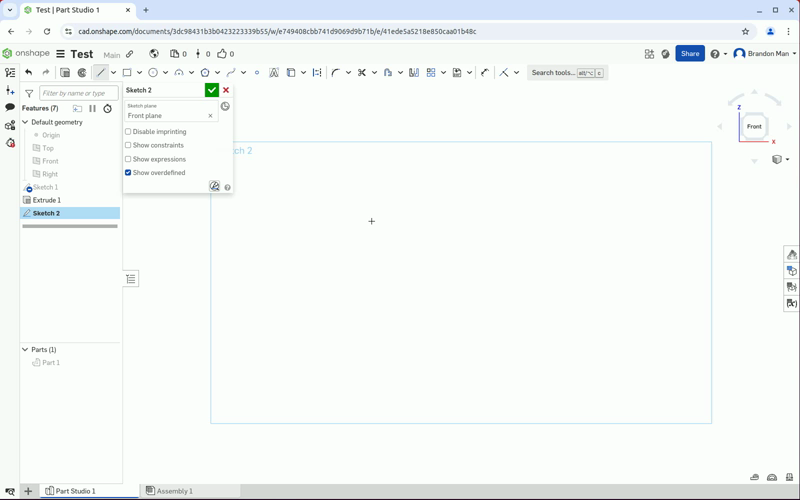
click(371, 220)
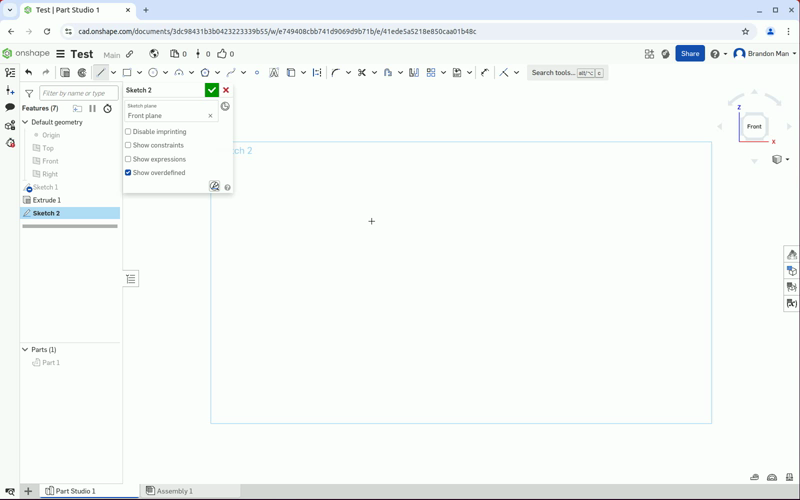
key_up(shift)
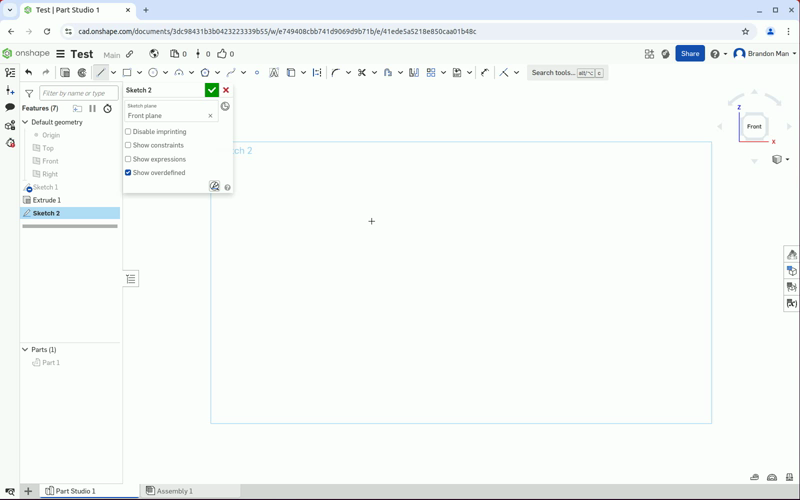
key_down(shift)
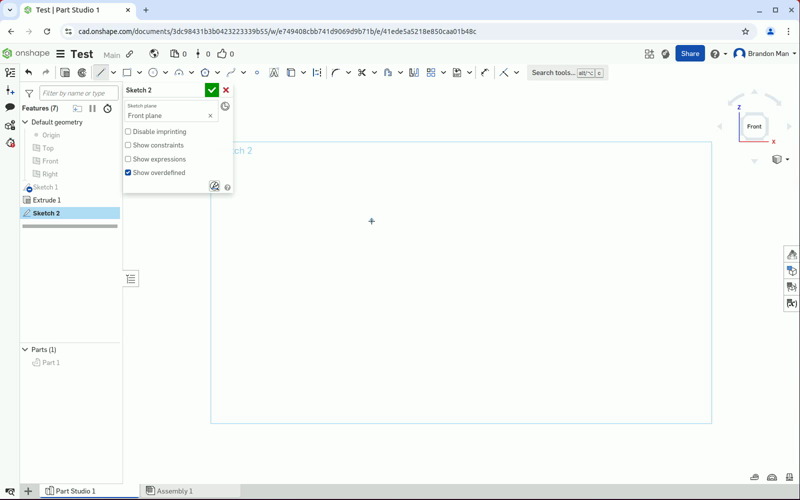
mouse_move(540, 220)
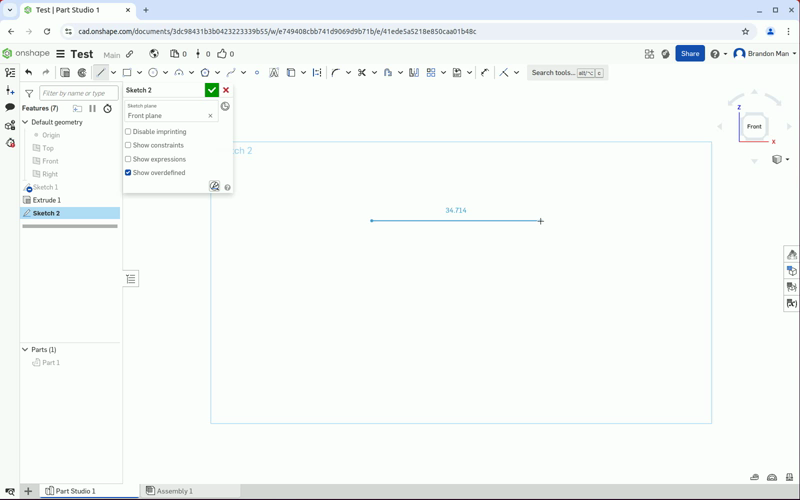
click(540, 220)
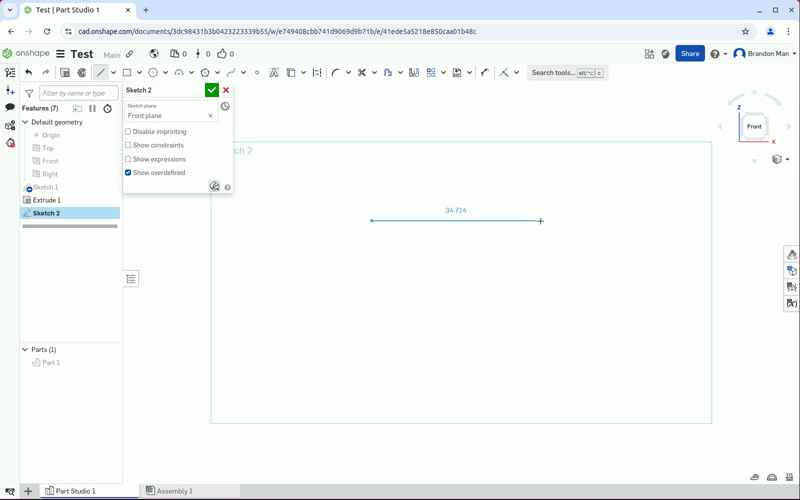
key_up(shift)
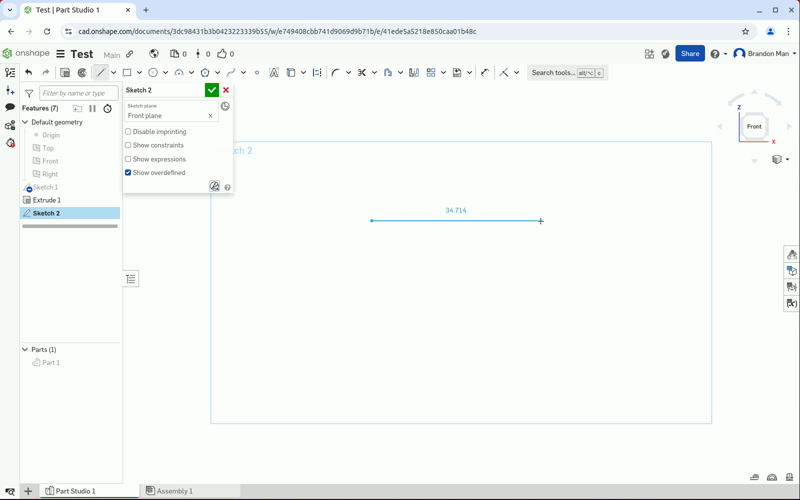
key_down(shift)
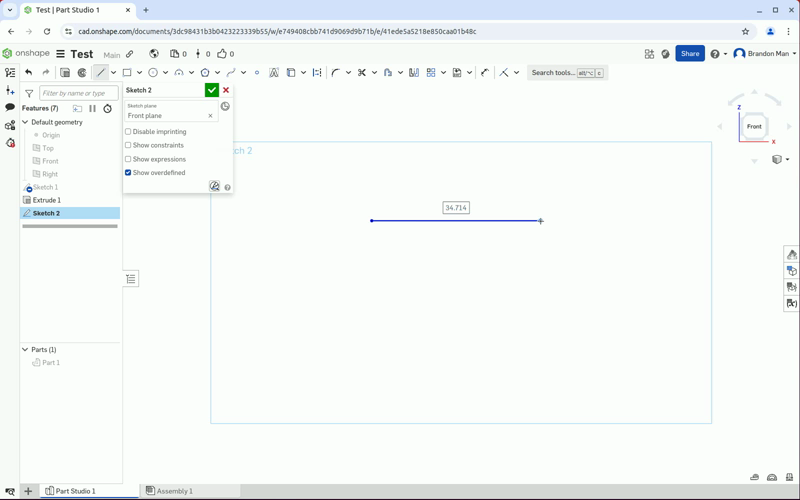
mouse_move(570, 220)
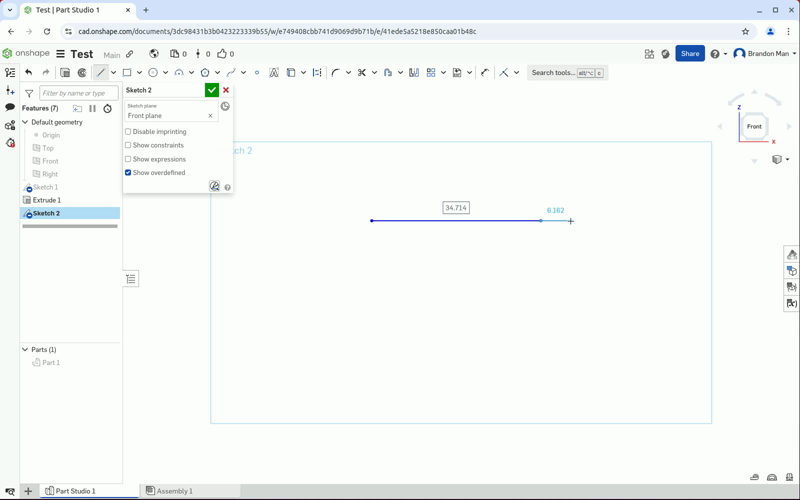
mouse_move(540, 203)
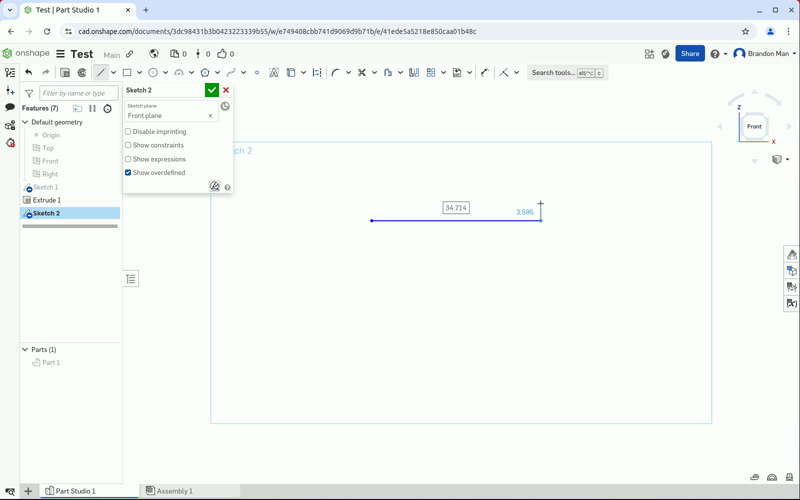
click(540, 203)
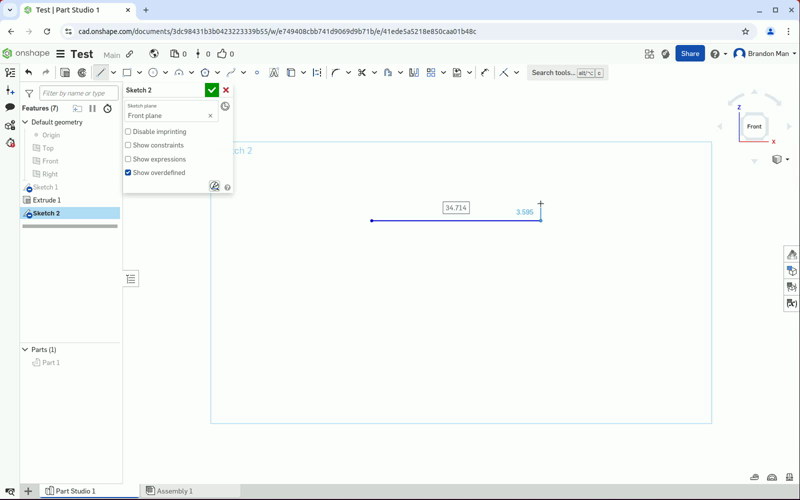
key_up(shift)
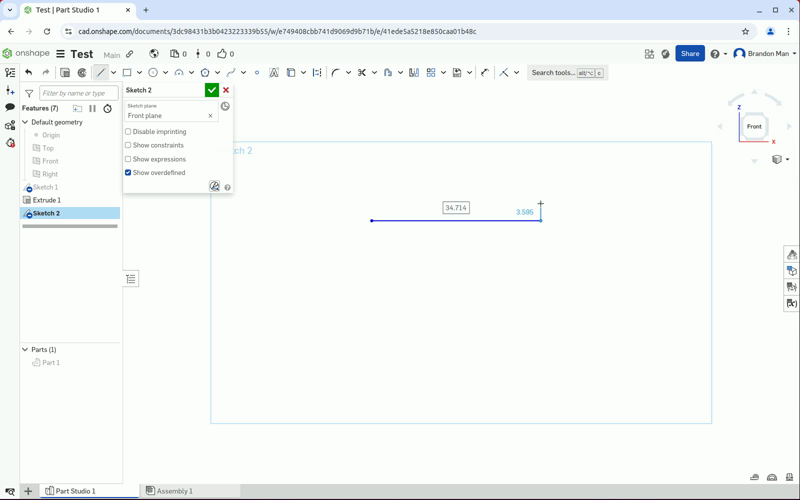
key_down(shift)
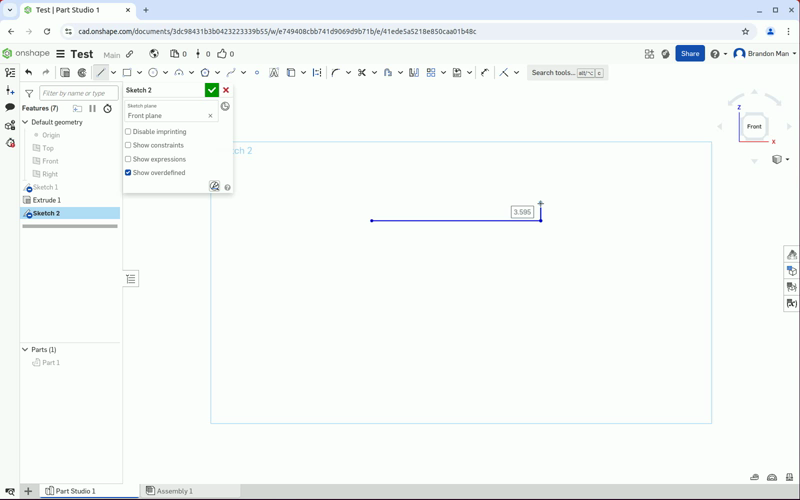
mouse_move(371, 203)
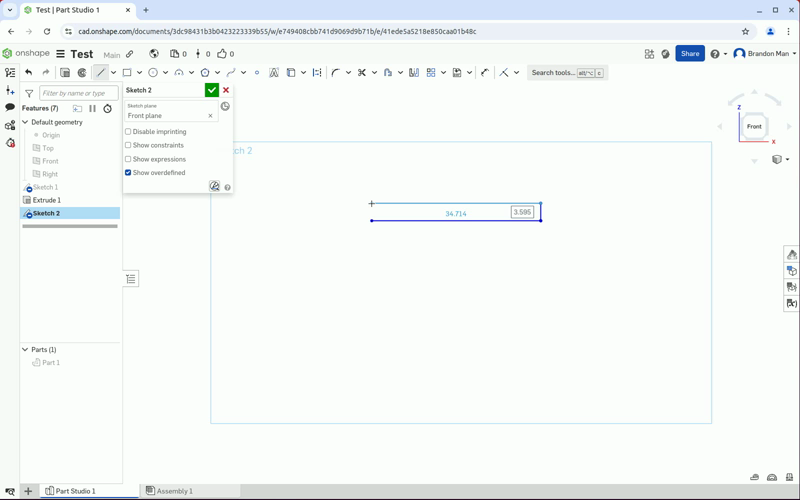
click(371, 203)
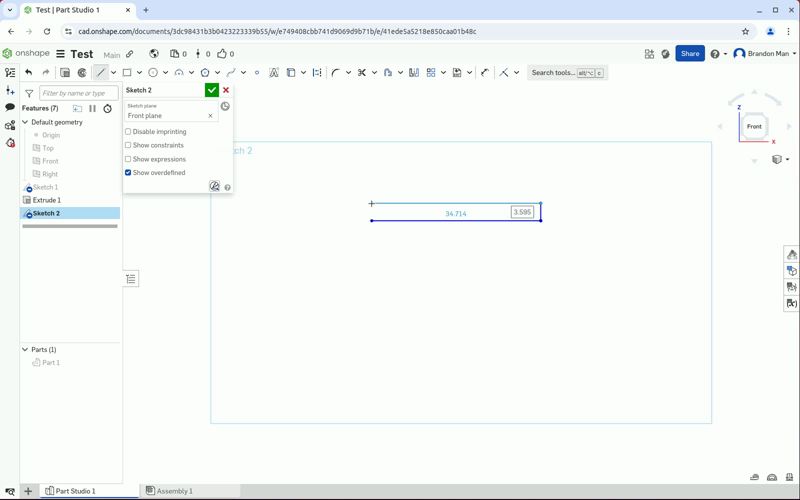
key_up(shift)
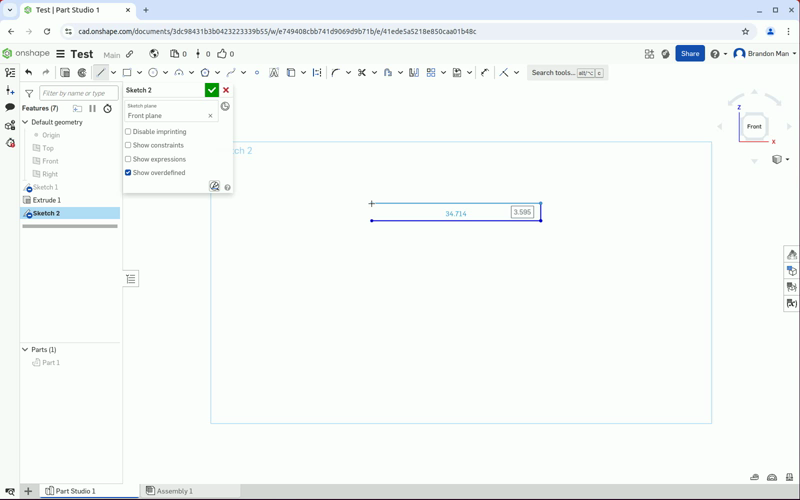
mouse_move(401, 203)
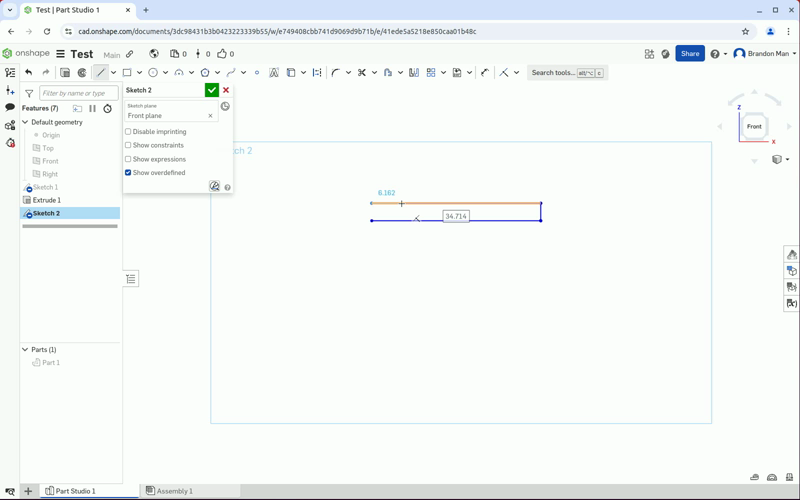
key_down(shift)
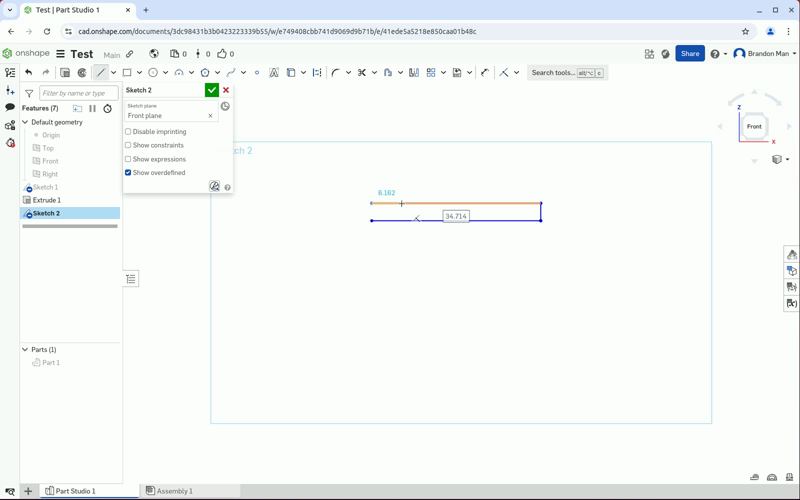
mouse_move(371, 220)
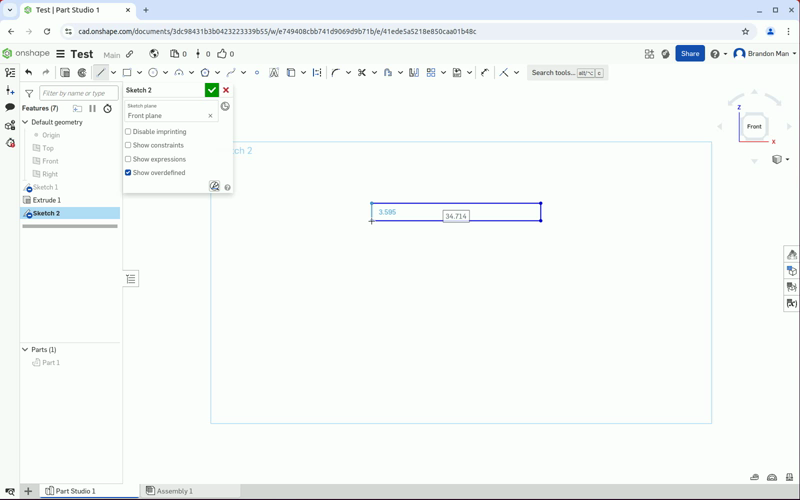
key_up(shift)
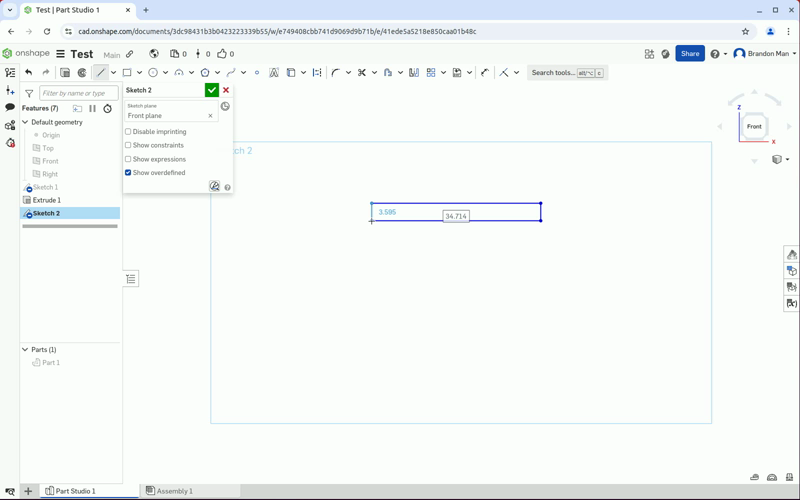
click(371, 220)
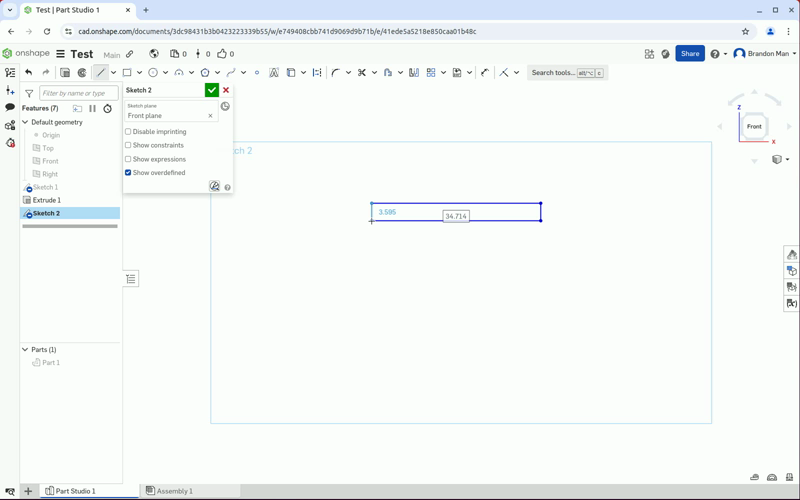
key(esc)
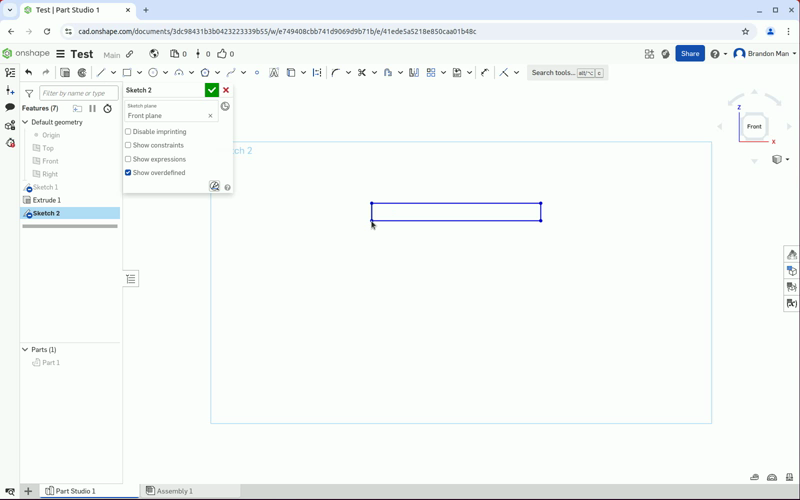
mouse_move(480, 211)
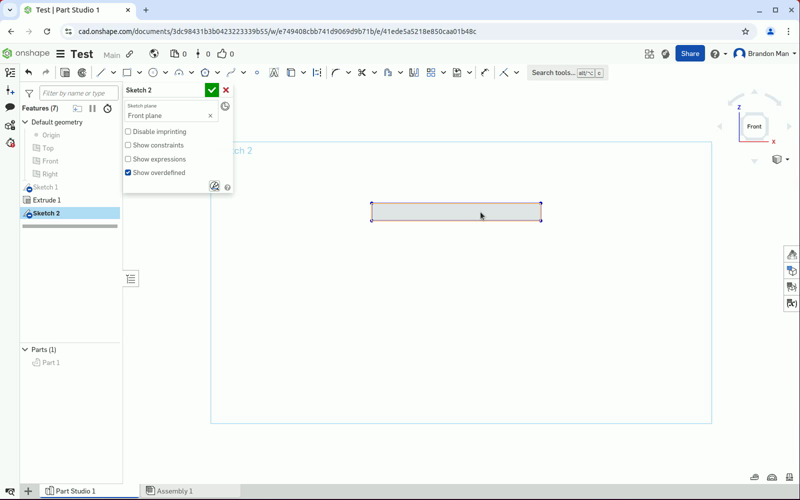
click(480, 211)
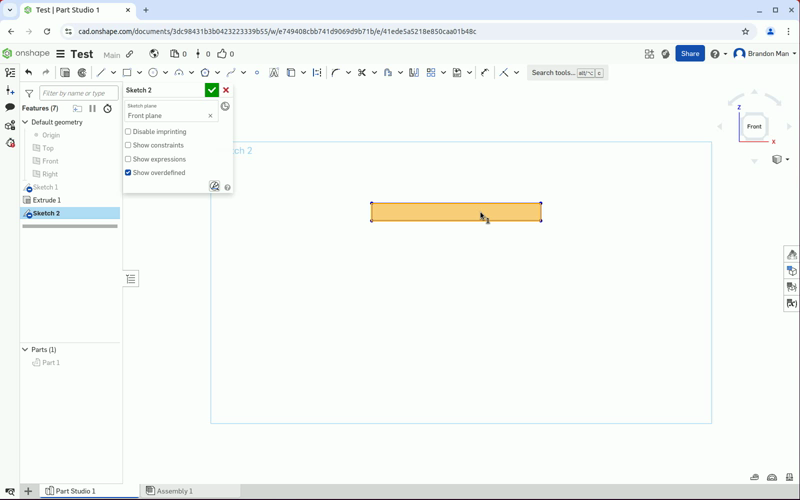
mouse_move(73, 352)
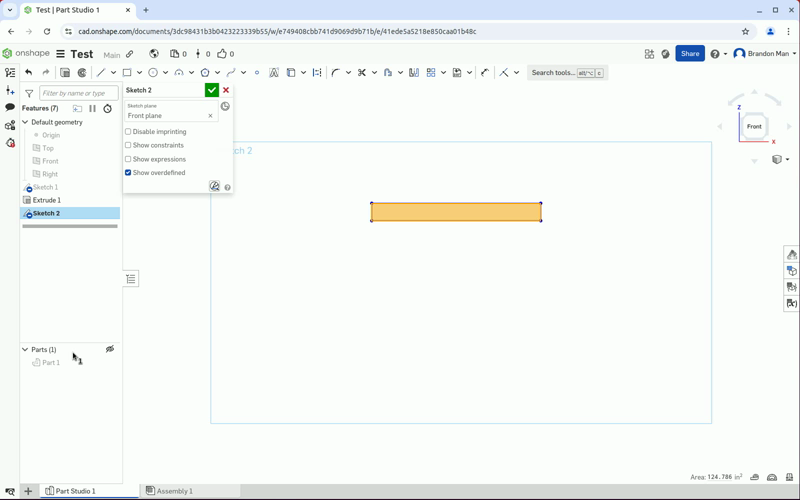
key(shift+y)
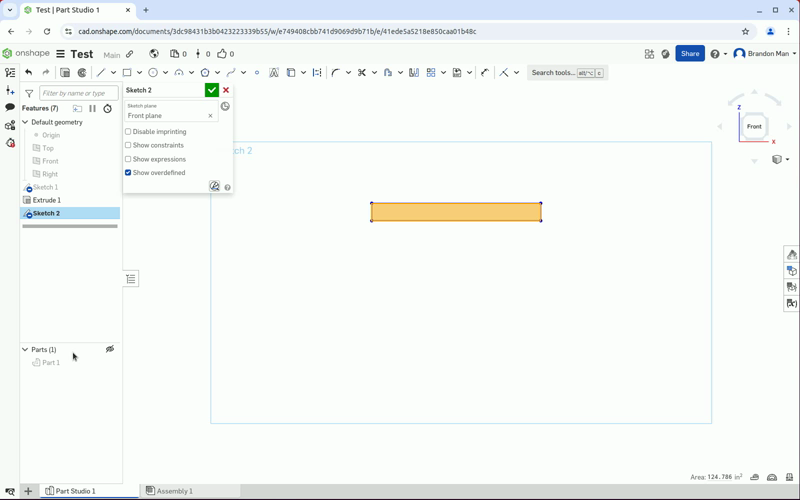
key(shift+e)
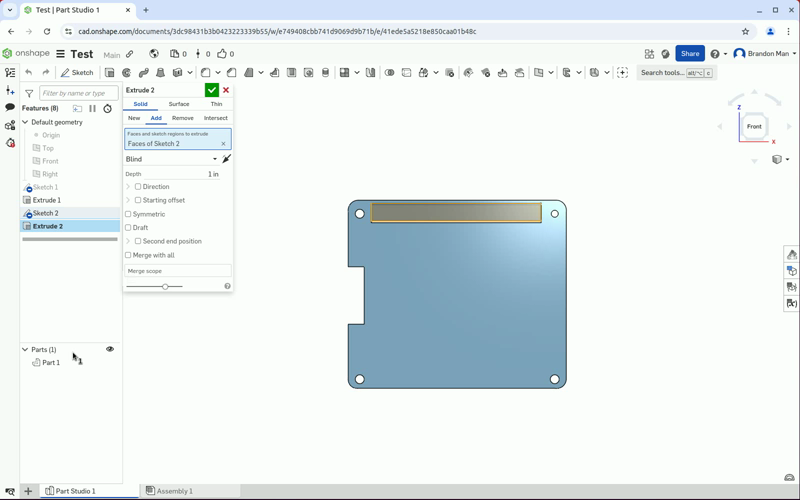
mouse_move(143, 106)
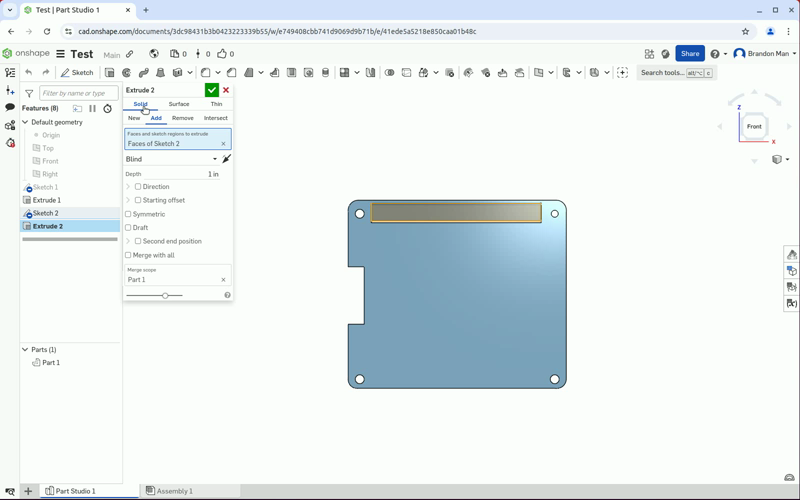
click(143, 106)
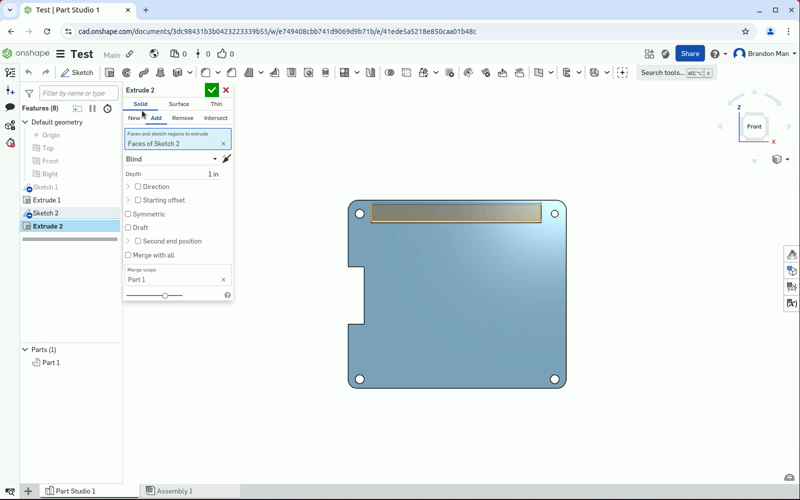
mouse_move(137, 120)
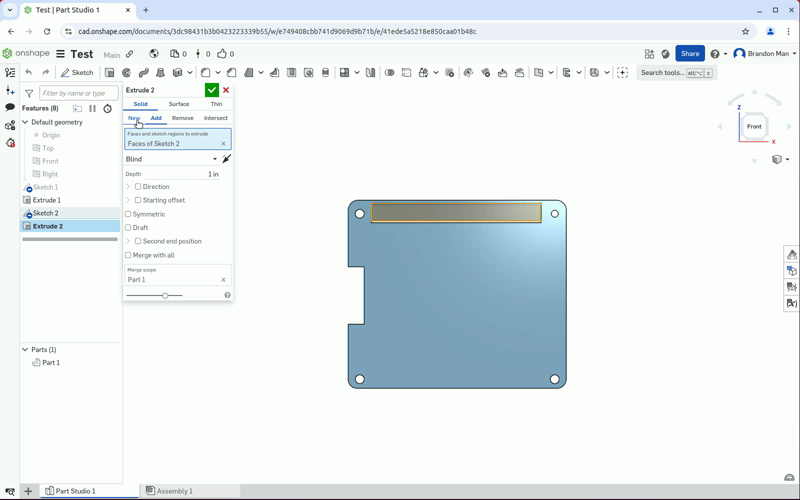
click(137, 120)
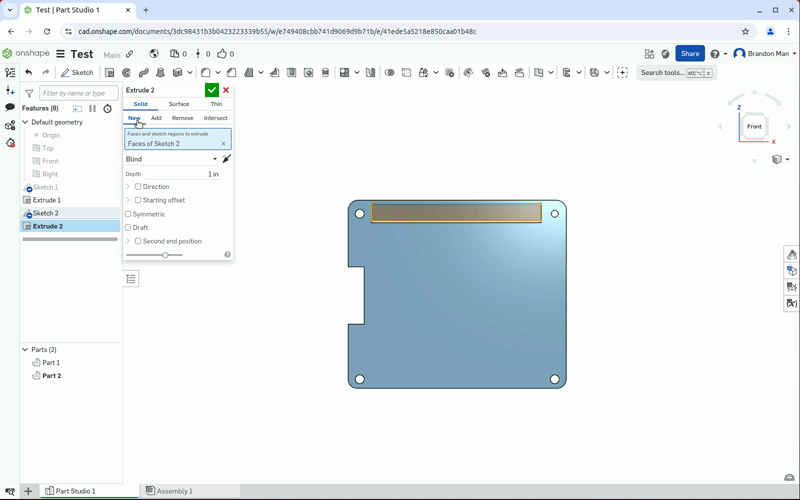
key(tab, 4)
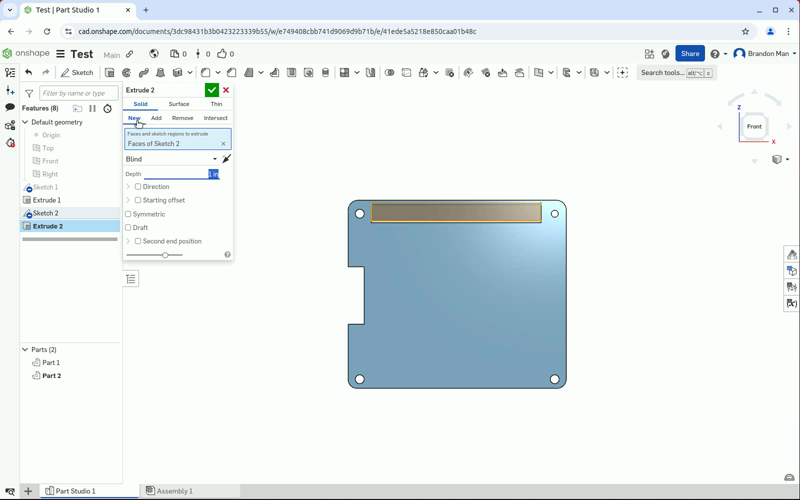
text(8.666)
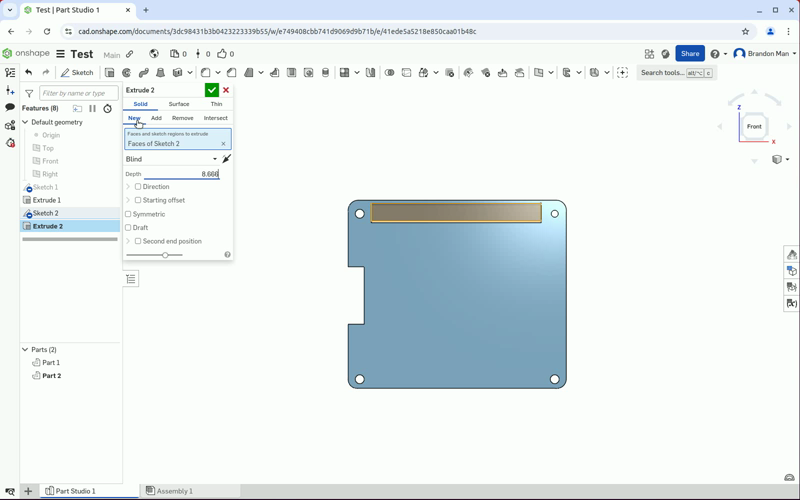
key(enter)
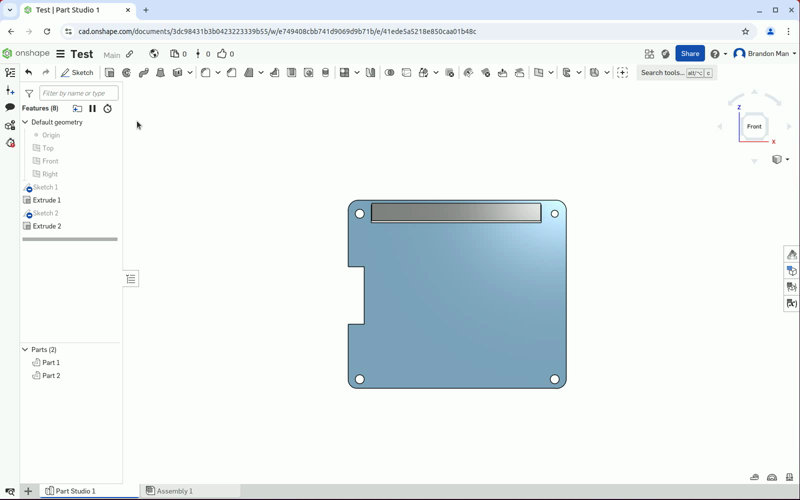
key(shift+h)
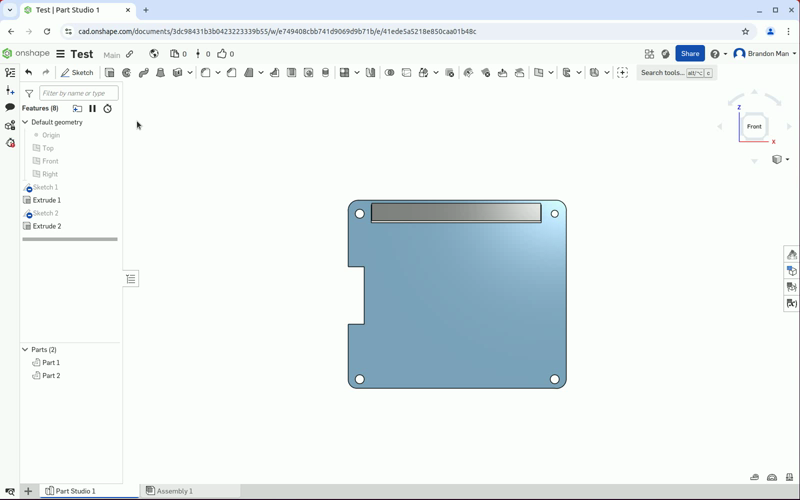
key(shift+h)
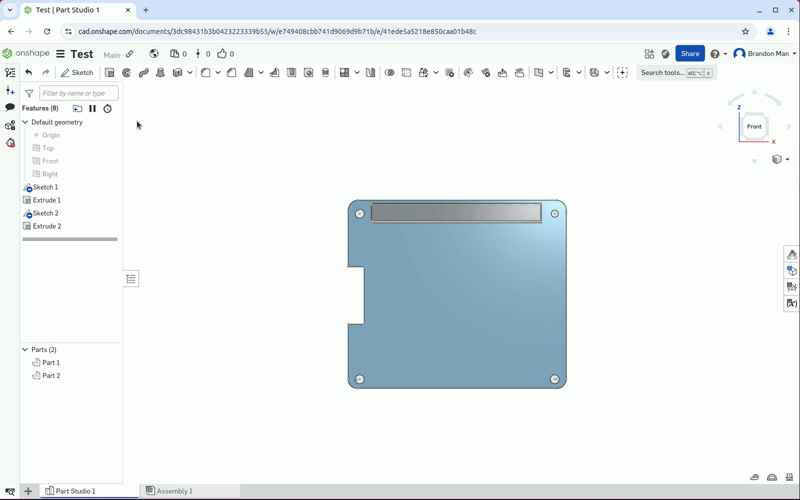
key(shift+7)
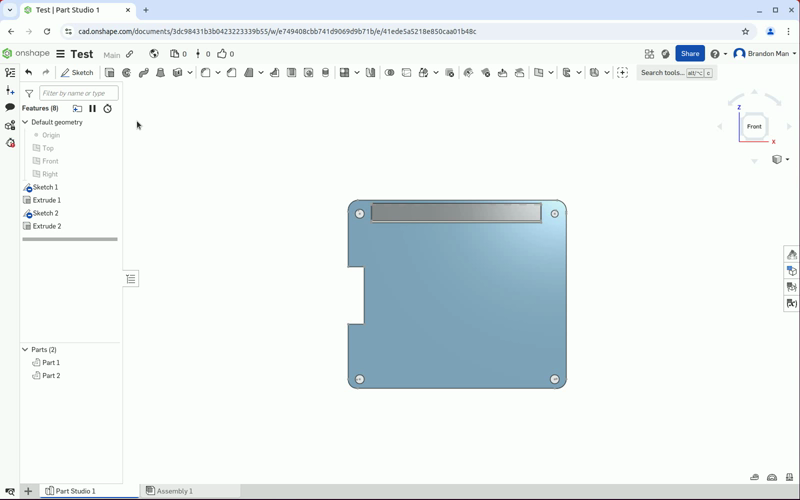
key(left, 2)
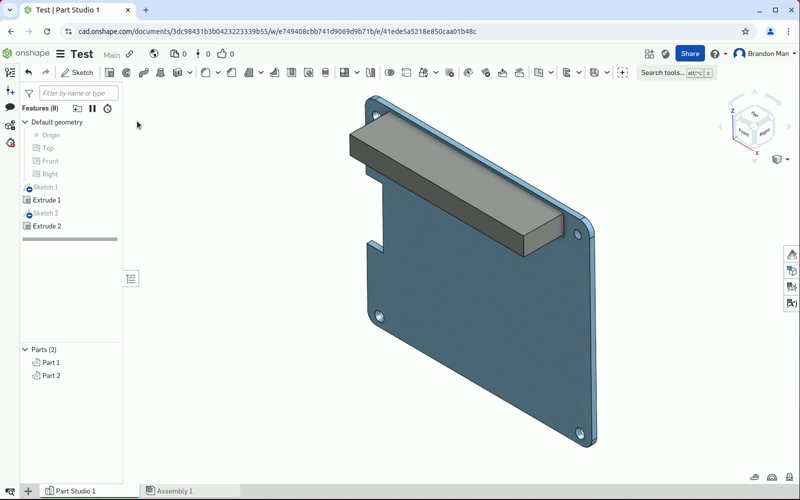
key(down, 2)
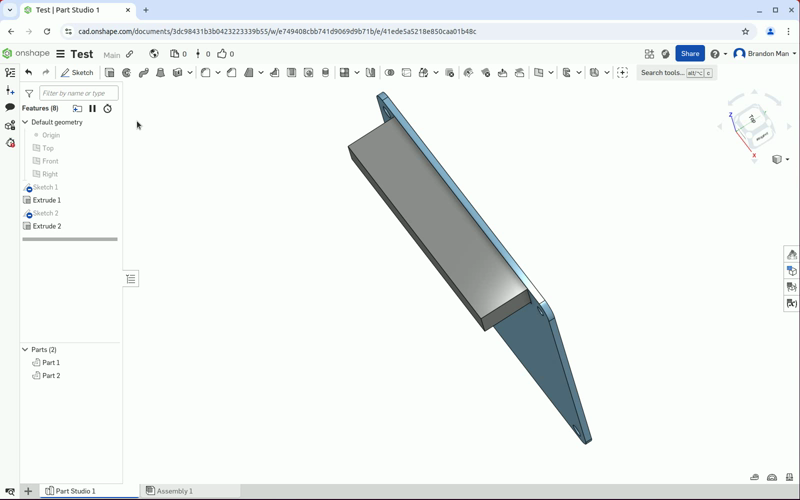
key(up, 2)
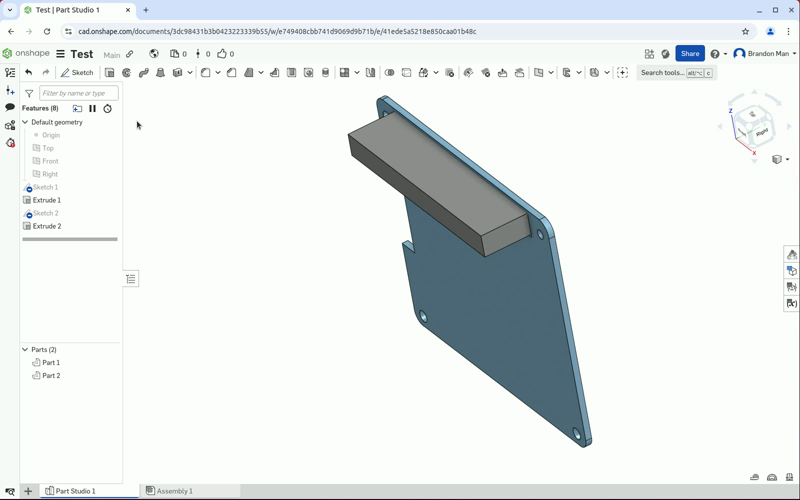
key(right, 2)
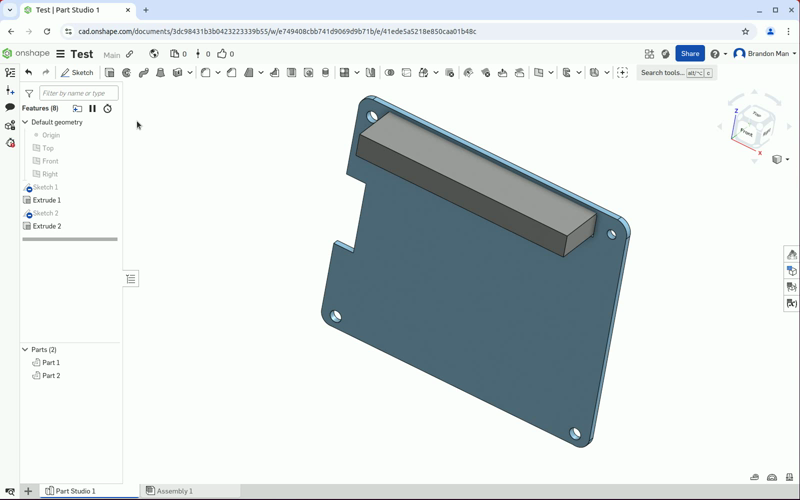
mouse_move(73, 189)
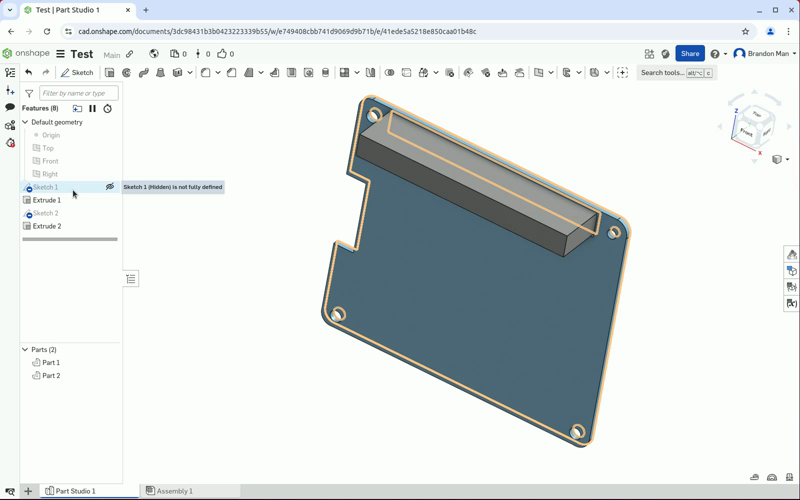
click(73, 189)